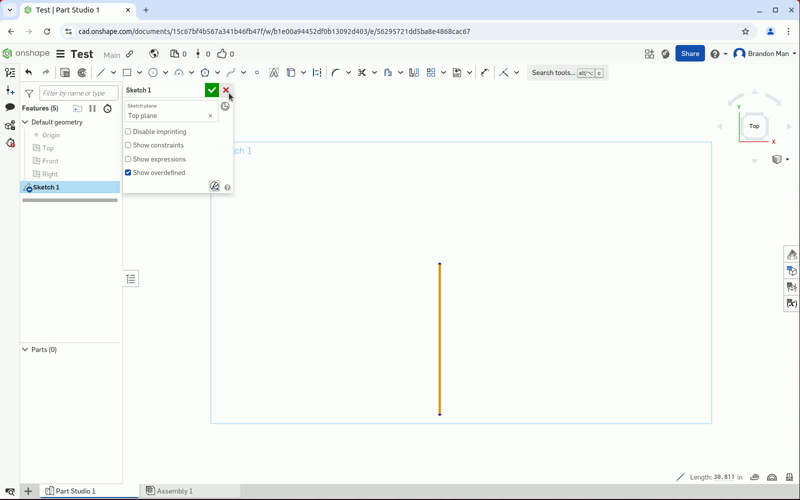
key(shift+h)
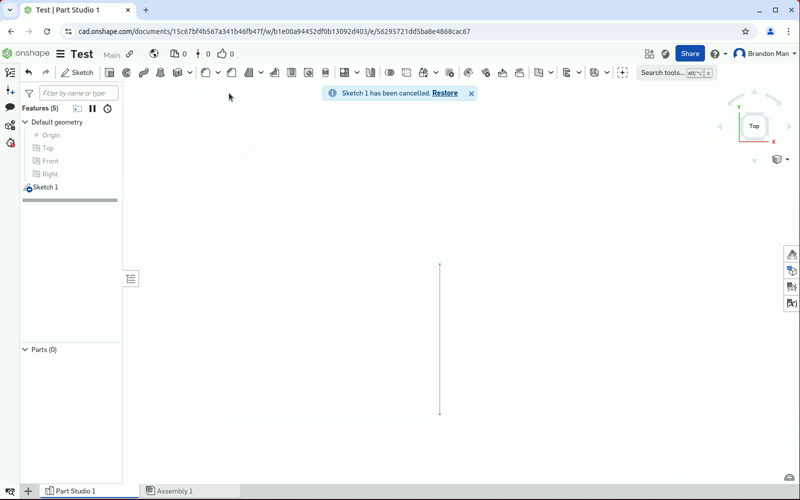
key(shift+s)
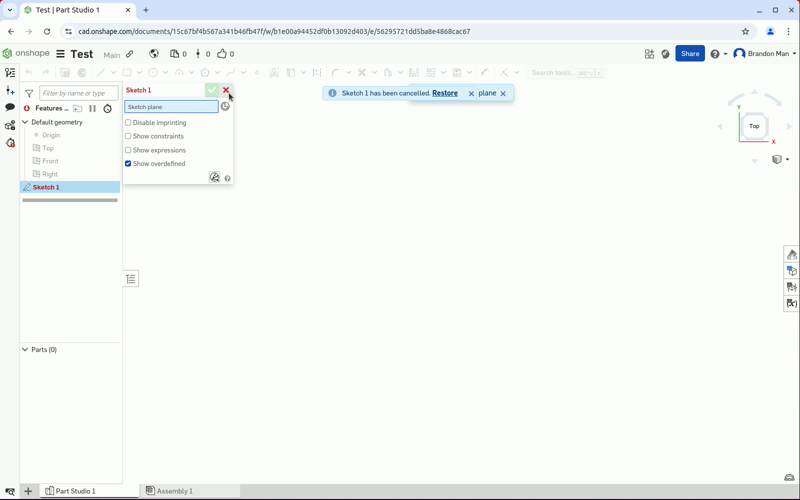
mouse_move(73, 150)
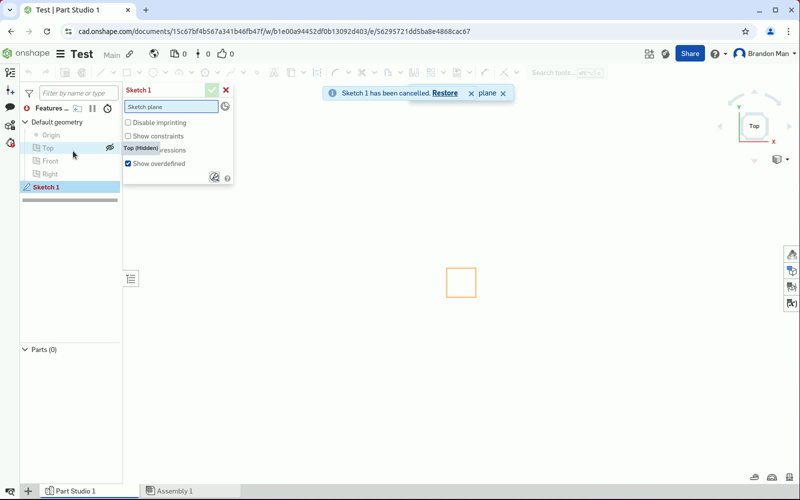
click(73, 150)
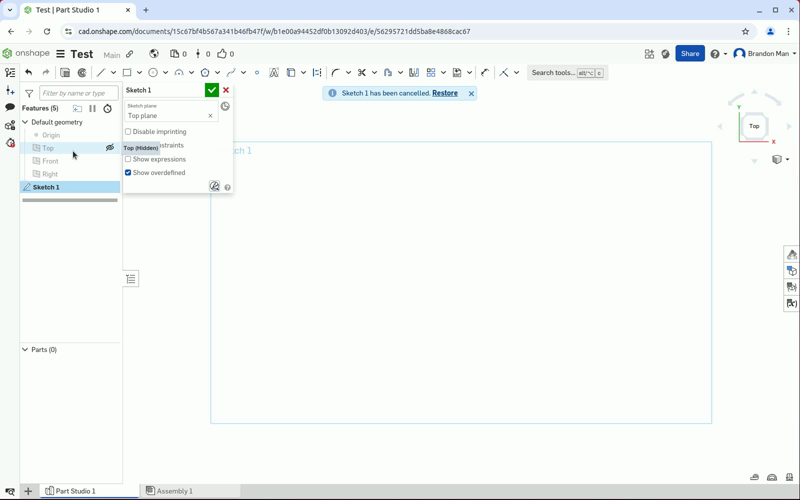
mouse_move(73, 352)
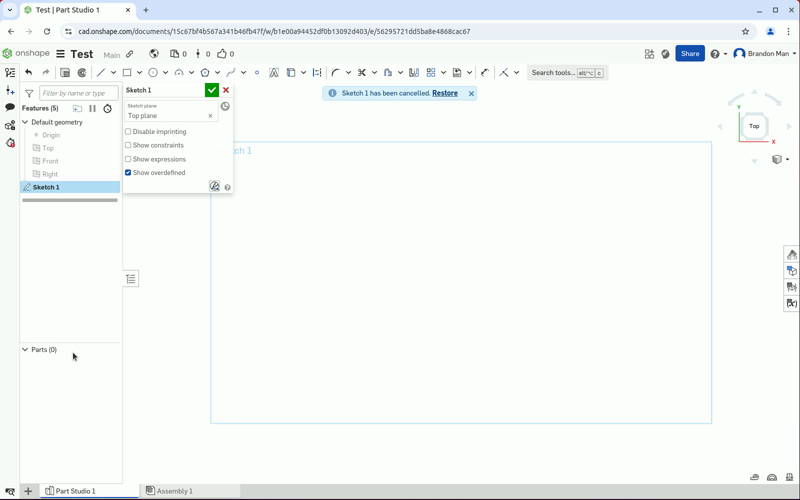
key(y)
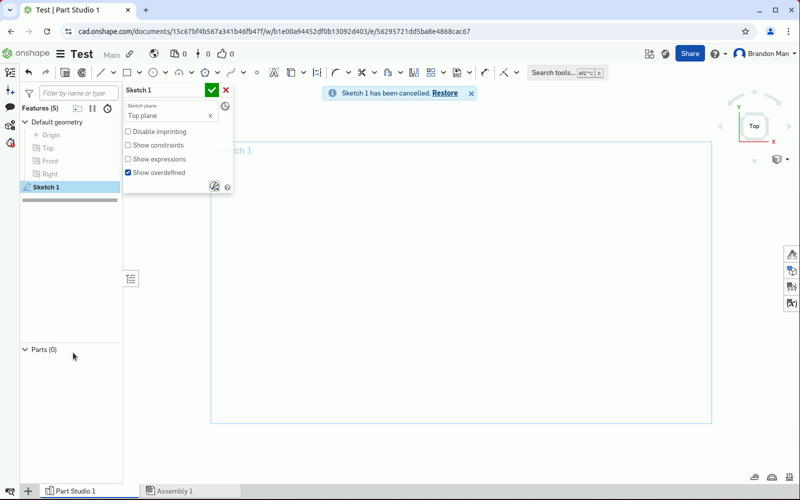
key(l)
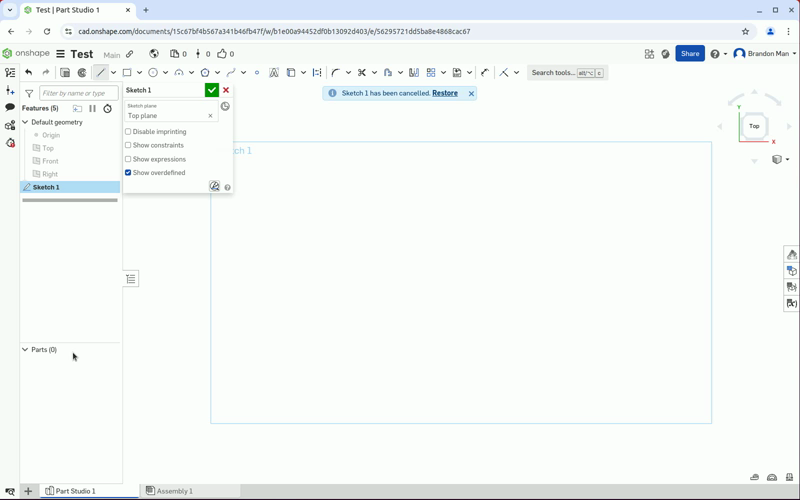
key_down(shift)
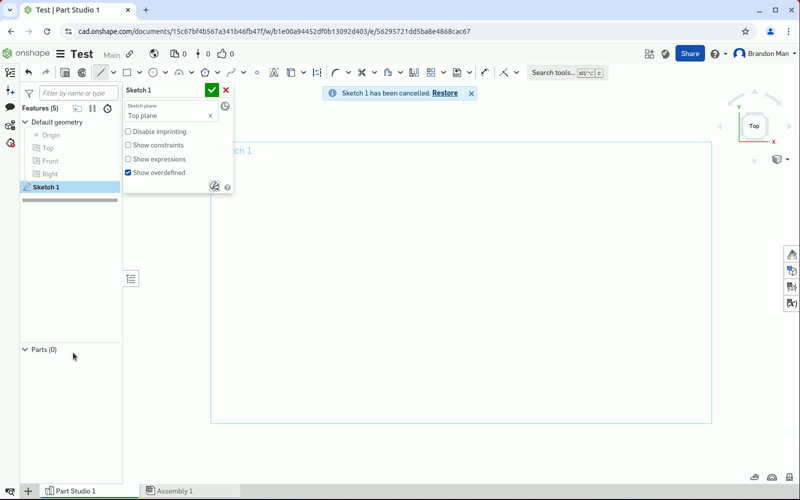
mouse_move(460, 282)
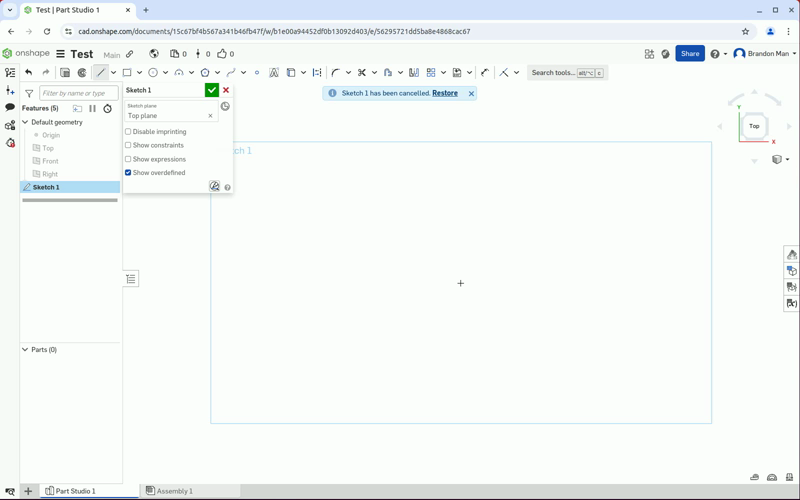
click(460, 282)
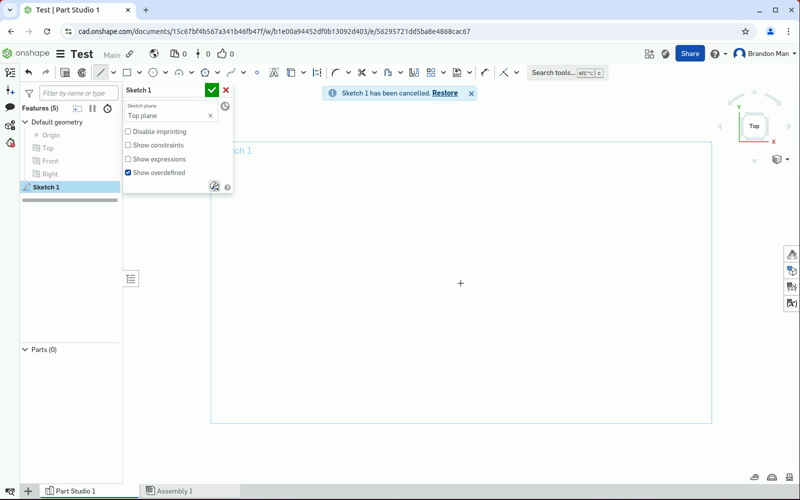
key_up(shift)
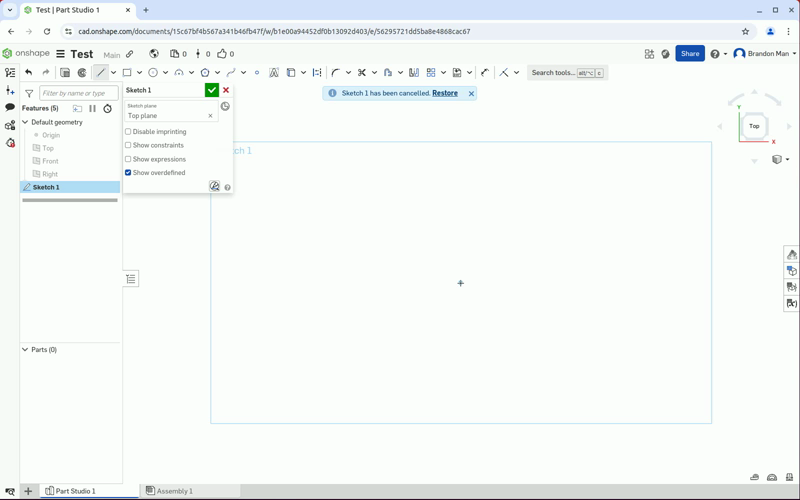
key_down(shift)
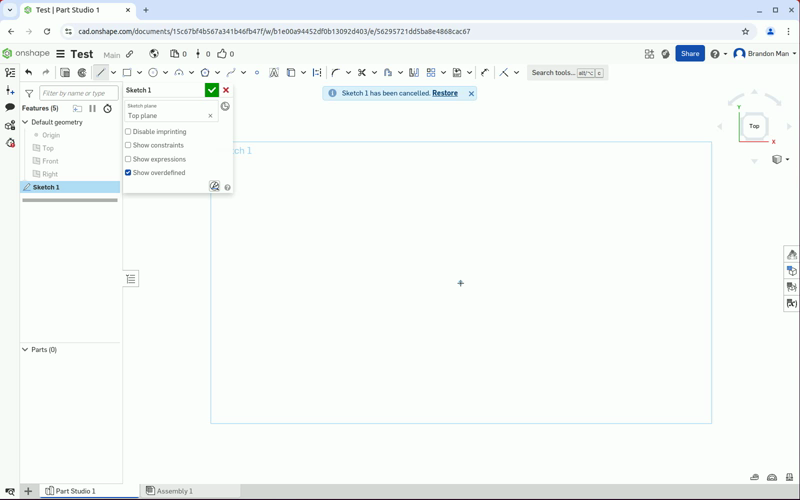
mouse_move(490, 282)
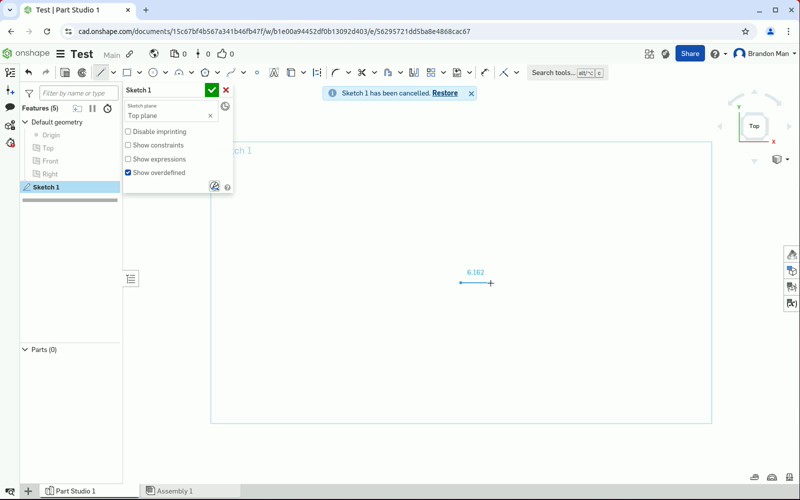
mouse_move(503, 282)
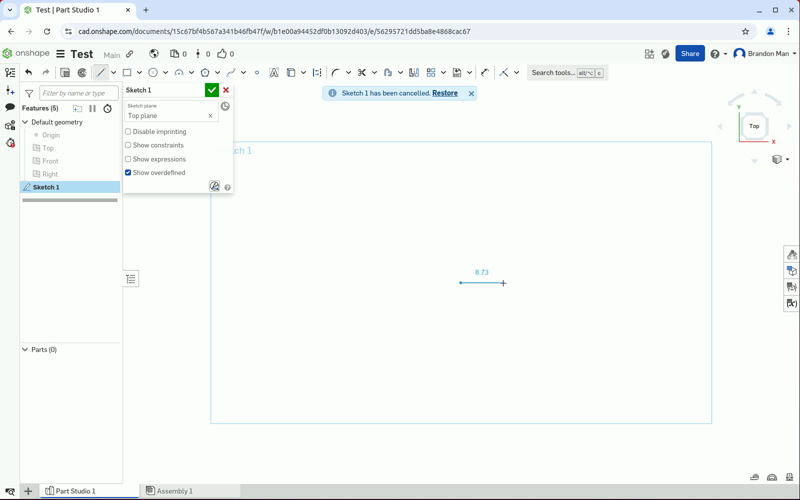
click(503, 282)
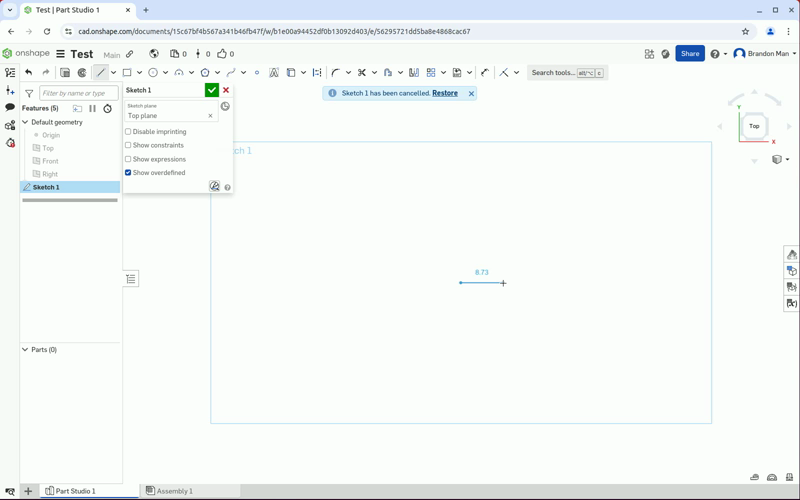
key_up(shift)
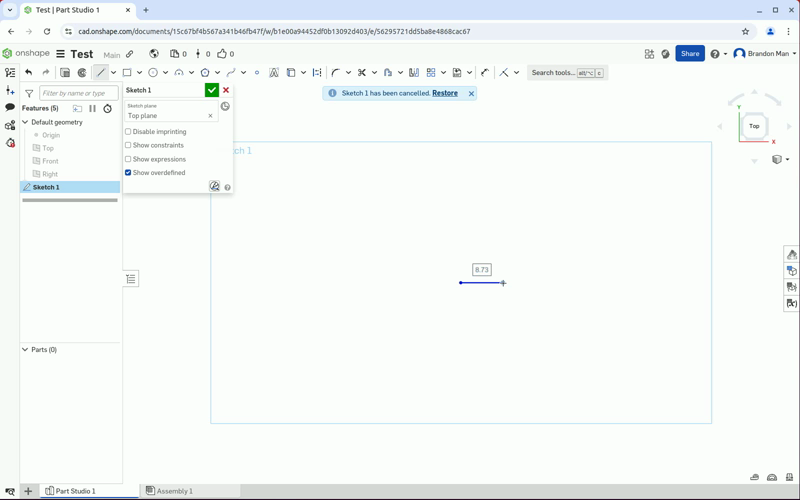
key_down(shift)
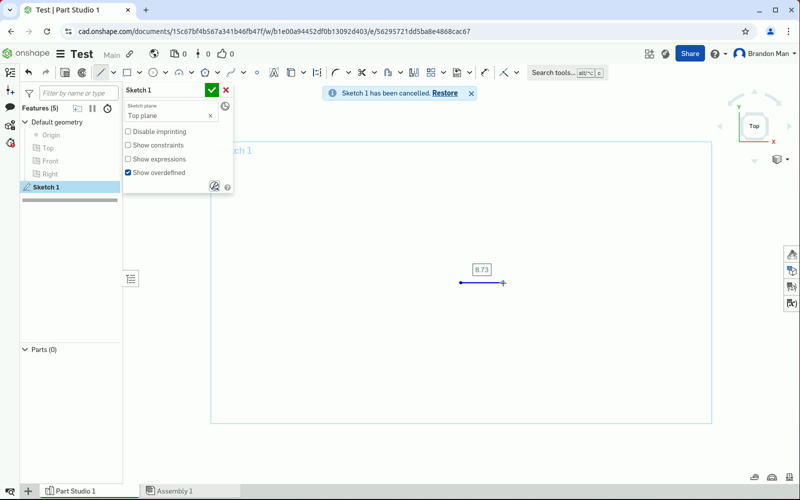
mouse_move(533, 282)
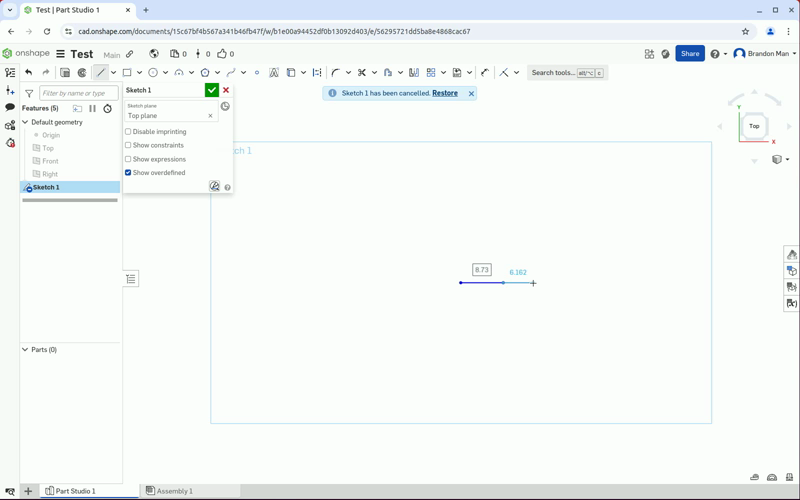
mouse_move(503, 258)
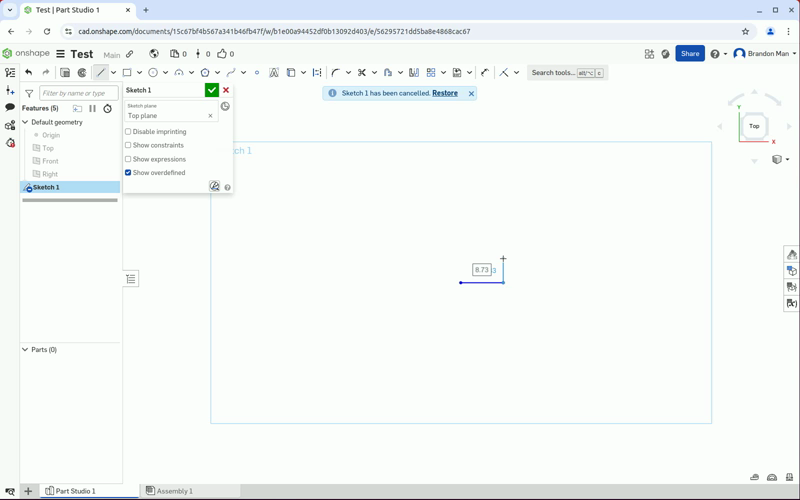
click(503, 258)
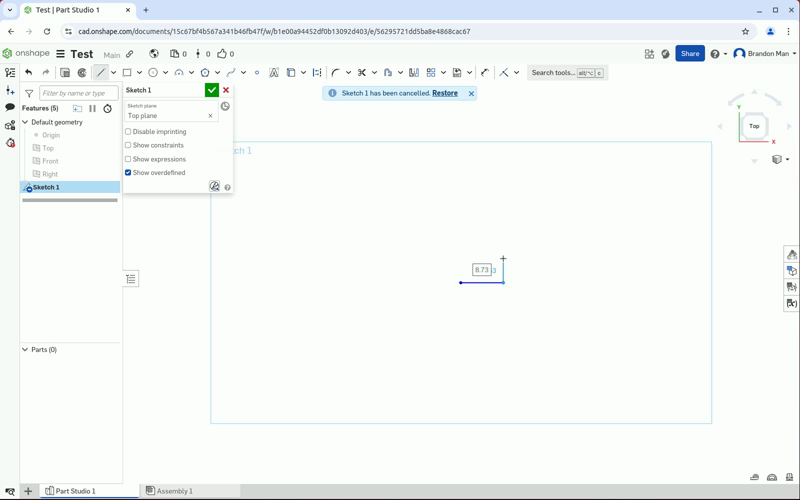
key_up(shift)
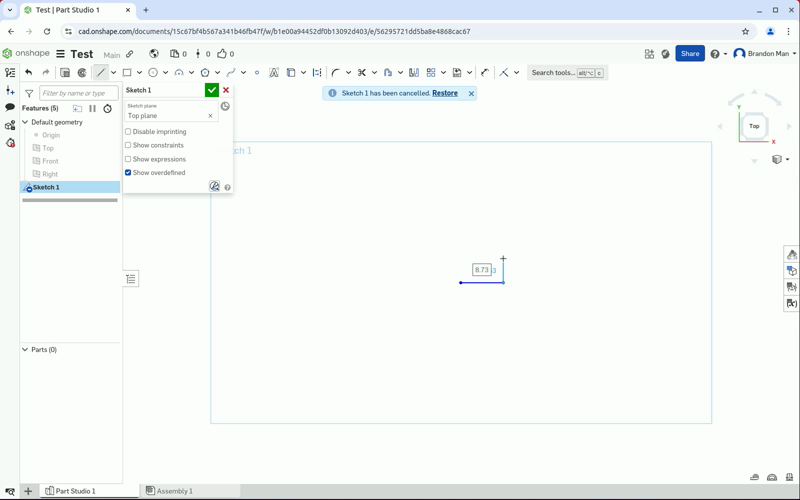
key_down(shift)
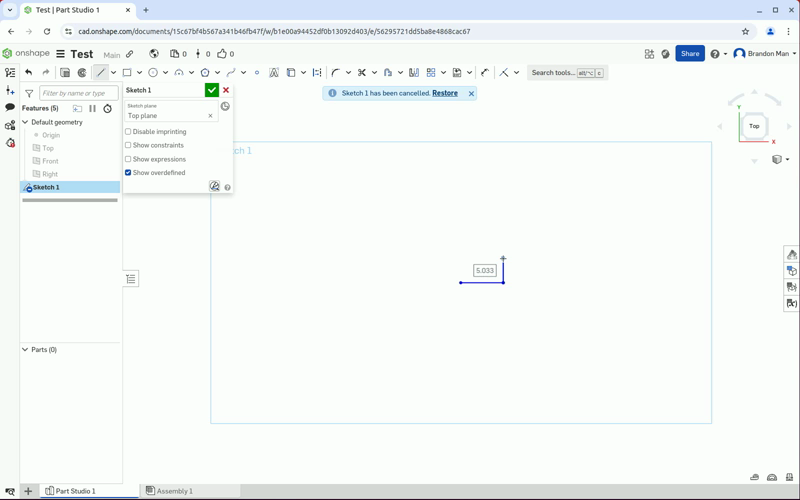
mouse_move(533, 258)
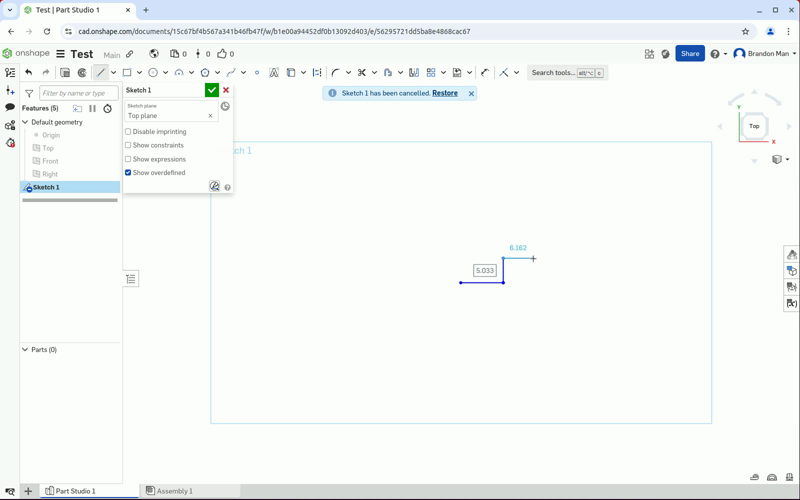
mouse_move(517, 258)
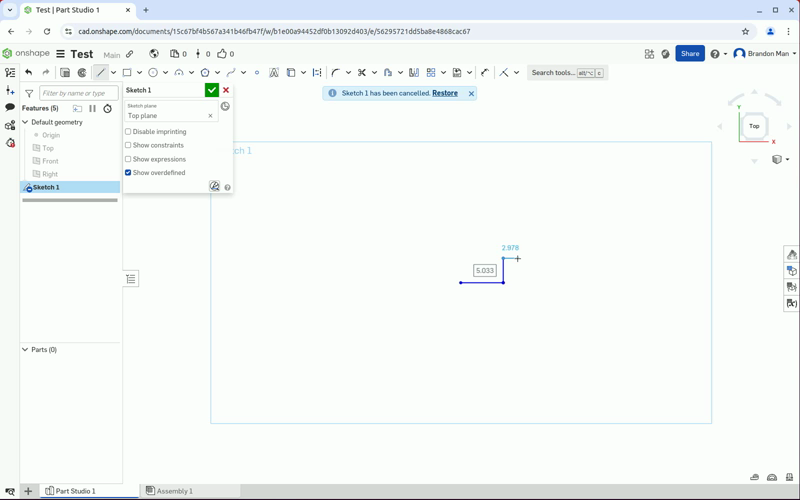
click(517, 258)
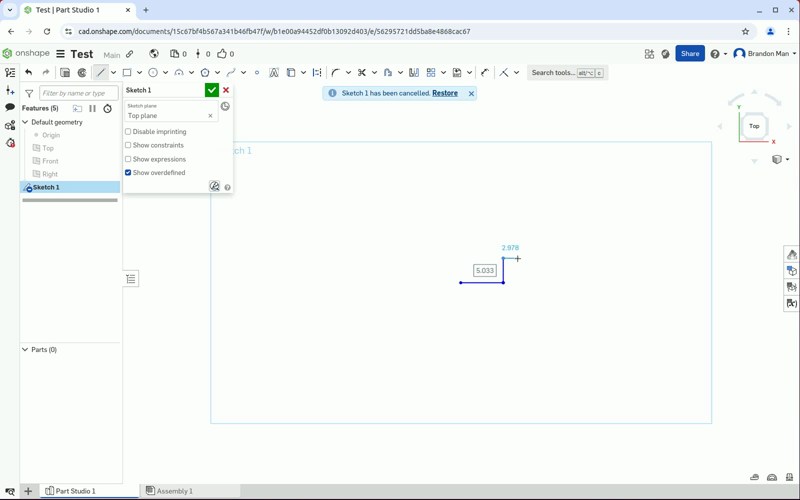
key_up(shift)
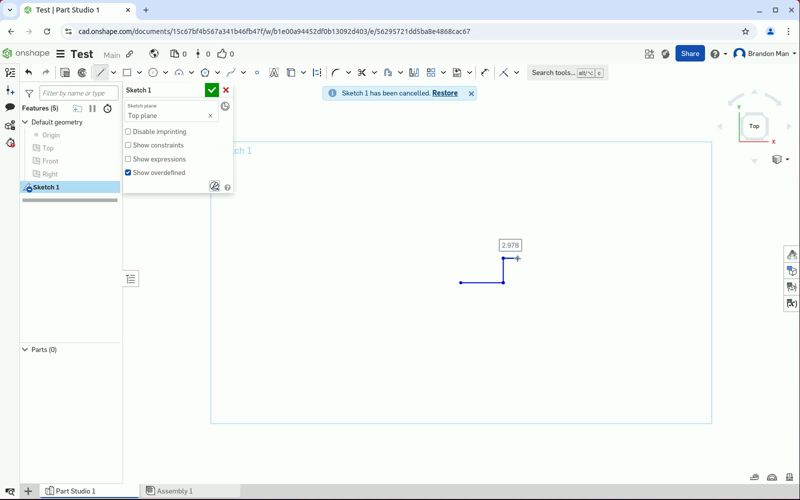
key_down(shift)
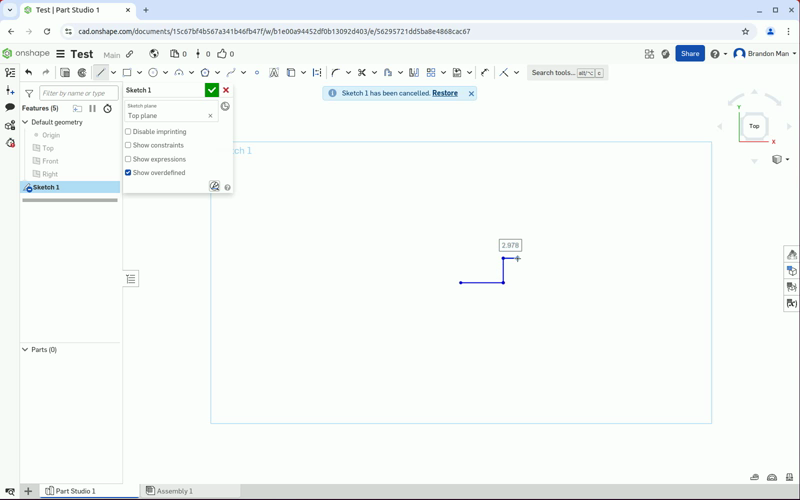
mouse_move(547, 258)
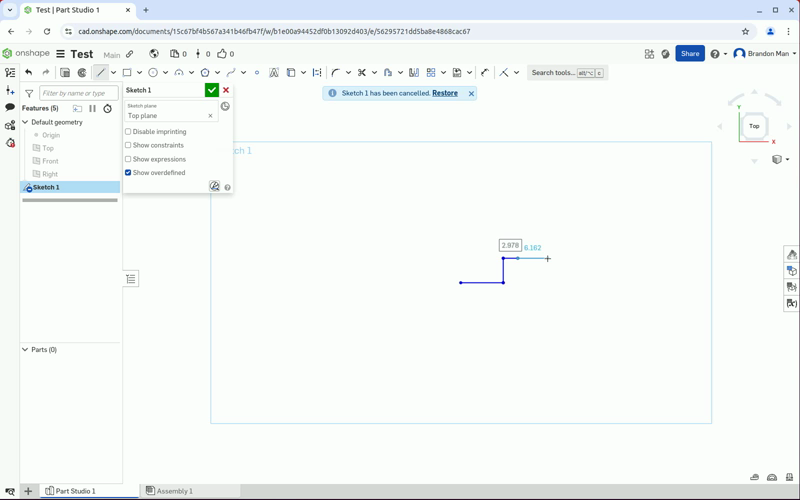
mouse_move(530, 258)
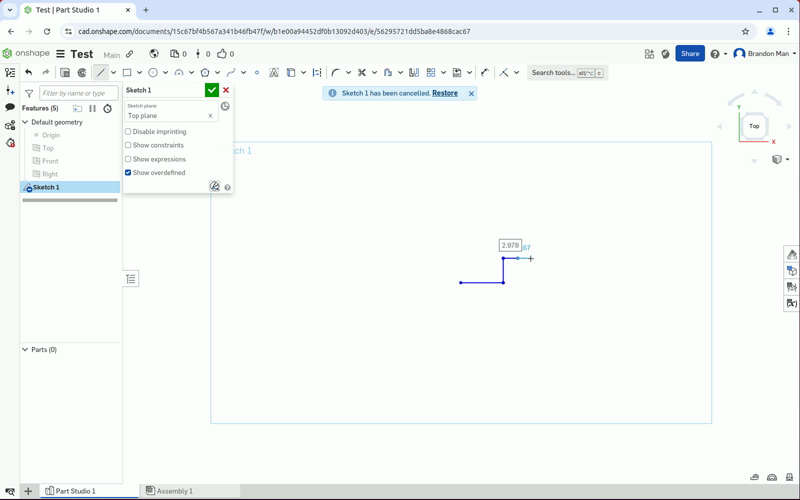
click(530, 258)
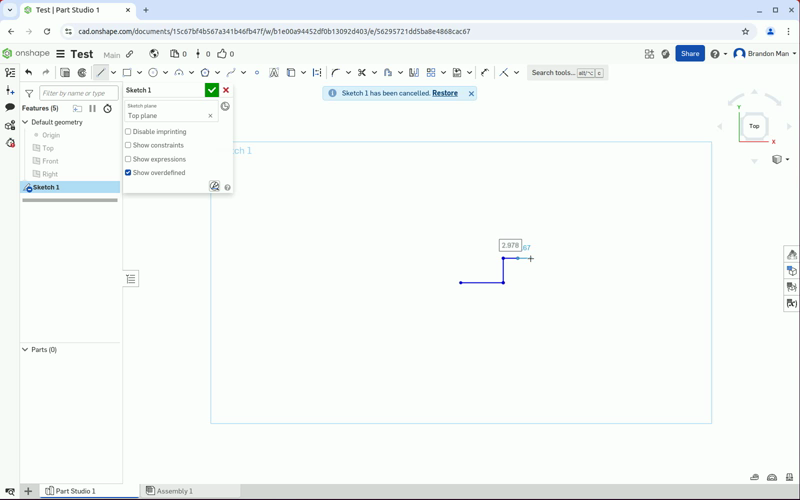
key_up(shift)
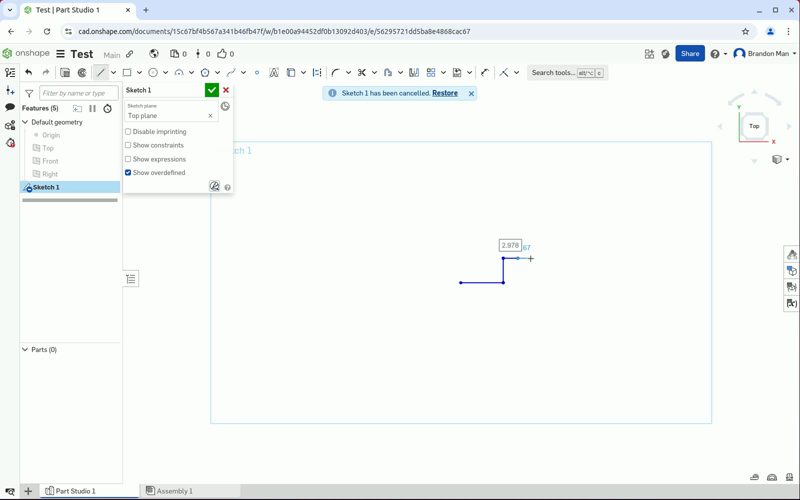
key_down(shift)
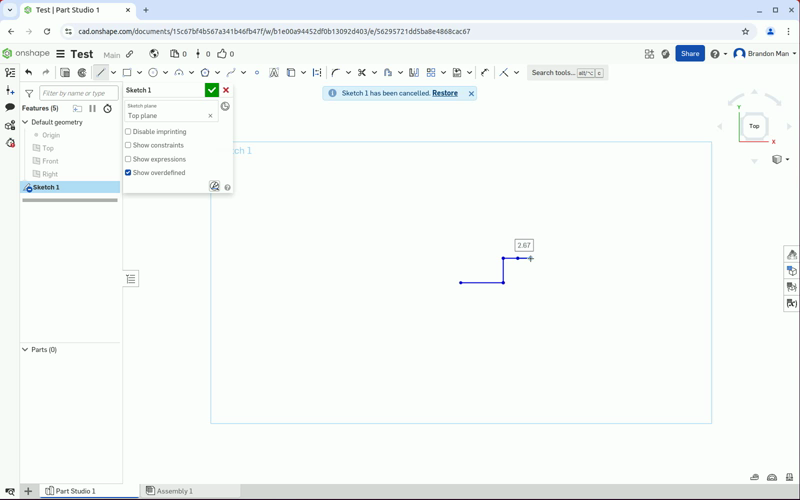
mouse_move(560, 258)
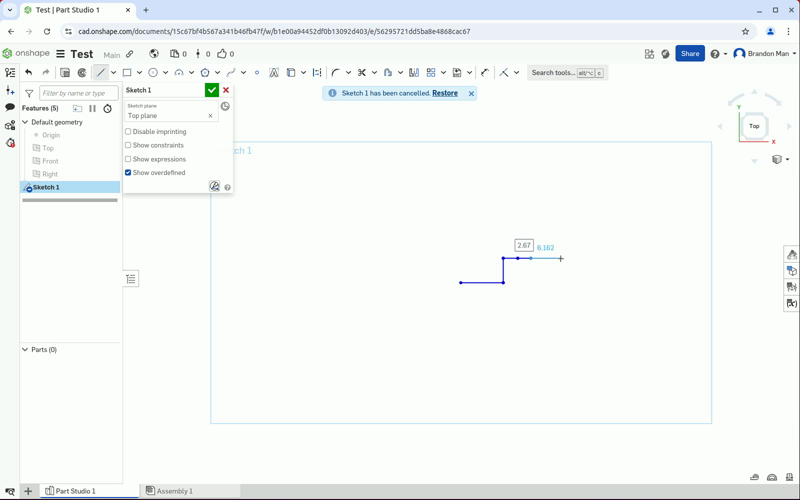
mouse_move(530, 282)
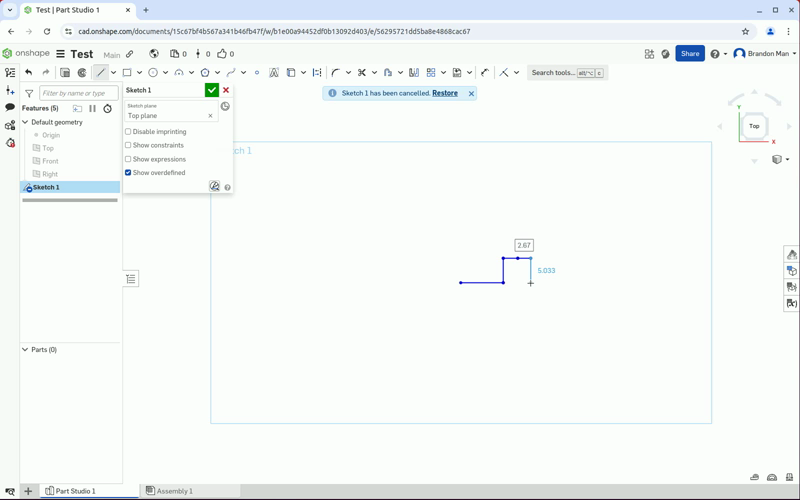
click(530, 282)
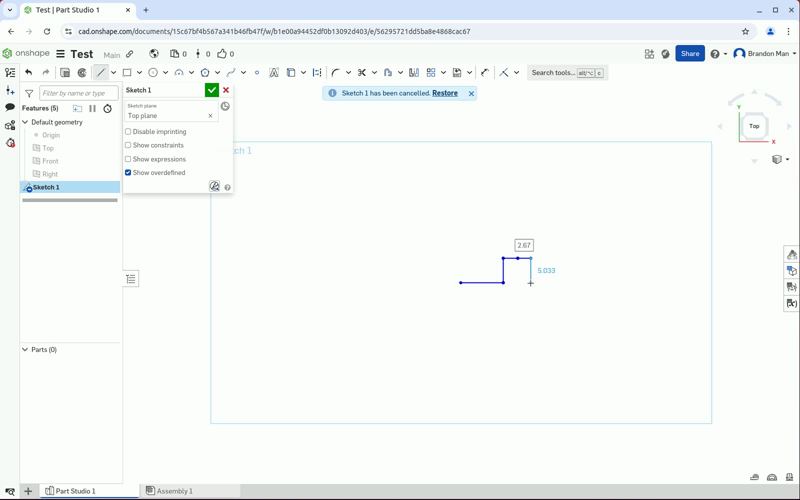
key_up(shift)
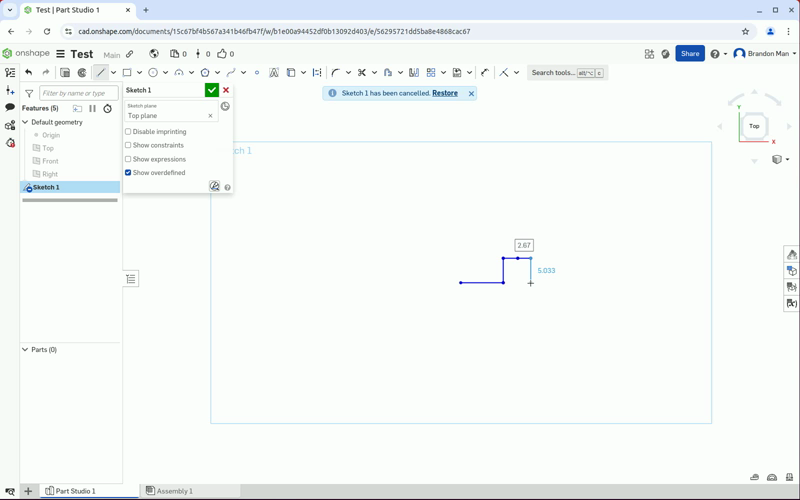
key_down(shift)
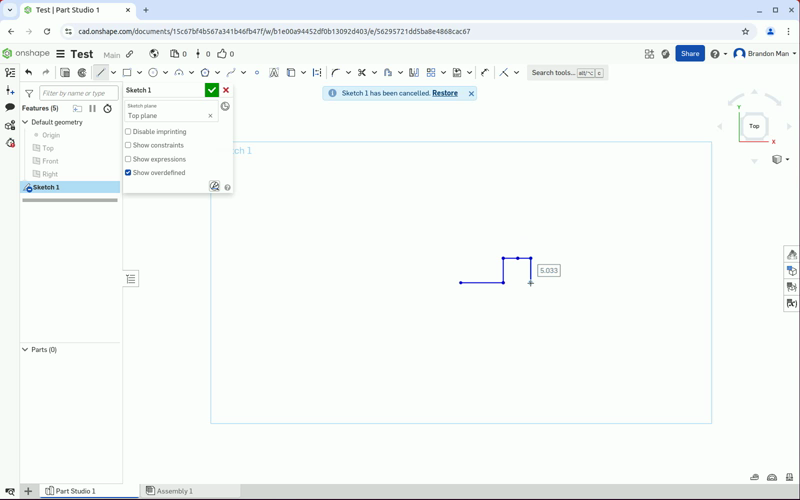
mouse_move(560, 282)
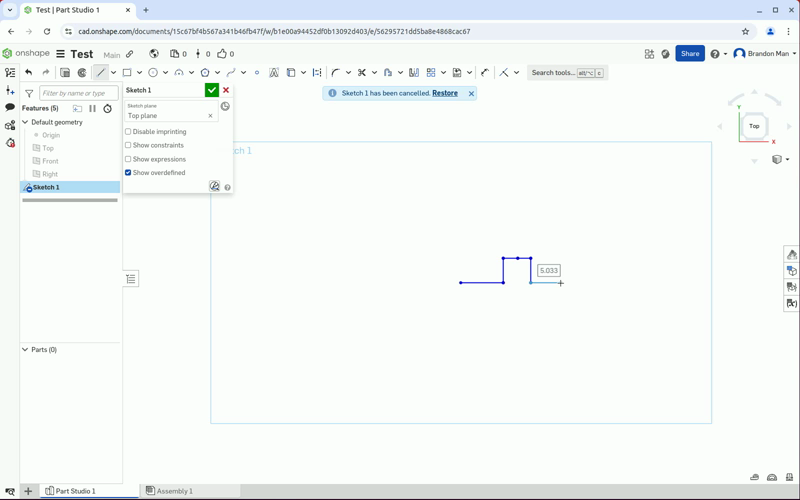
mouse_move(573, 282)
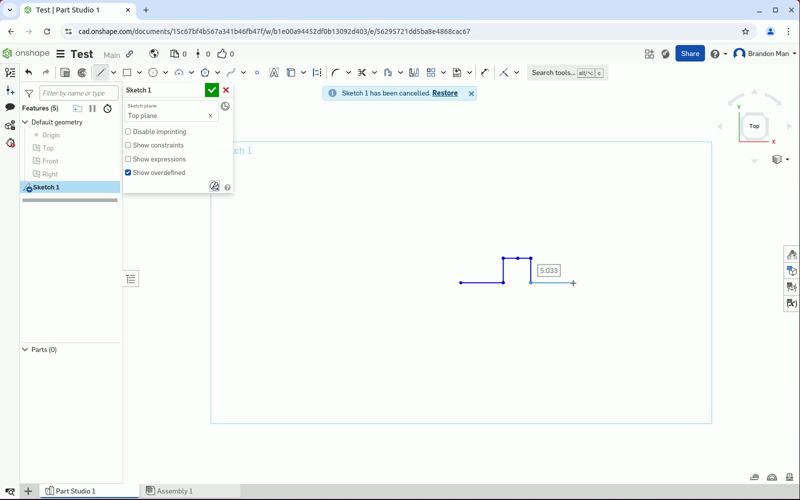
click(573, 282)
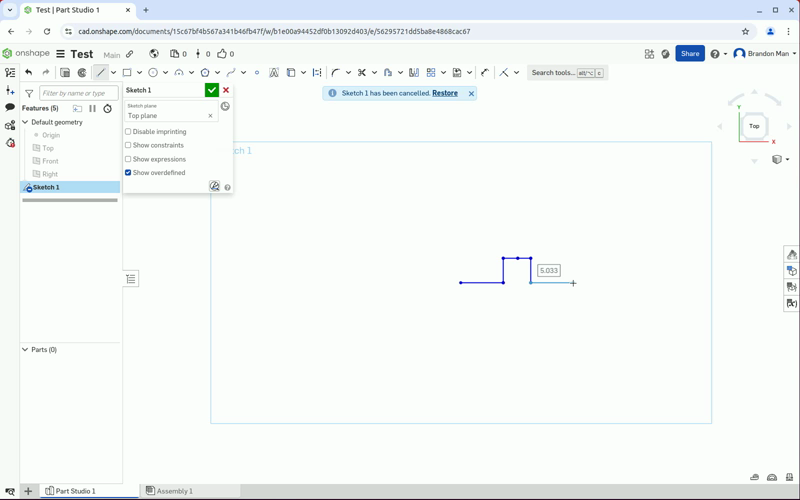
key_up(shift)
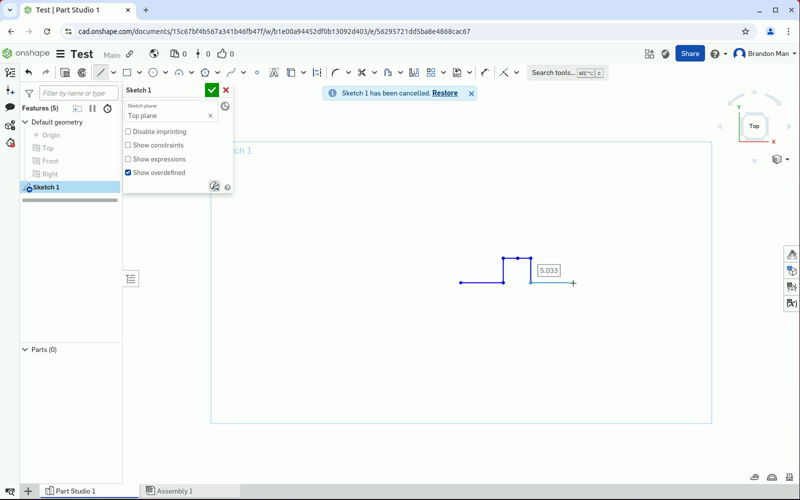
key_down(shift)
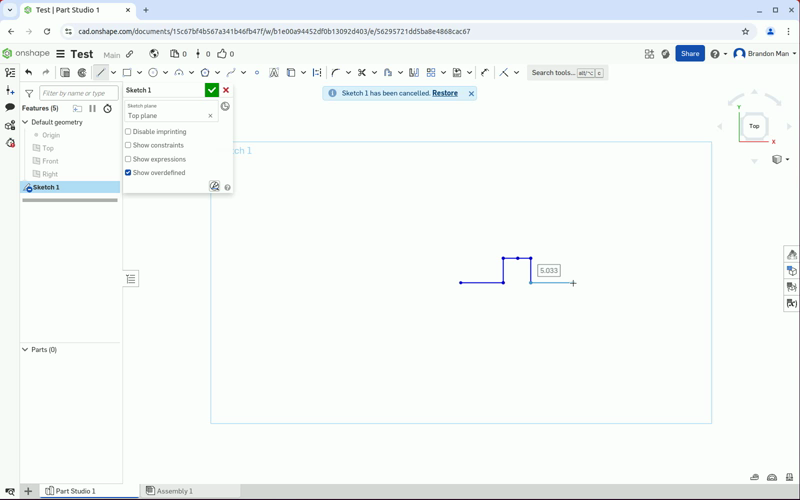
mouse_move(589, 282)
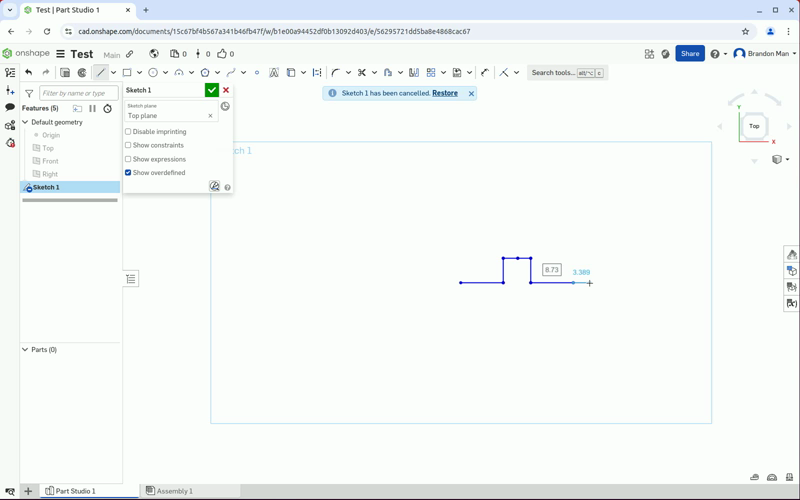
mouse_move(573, 247)
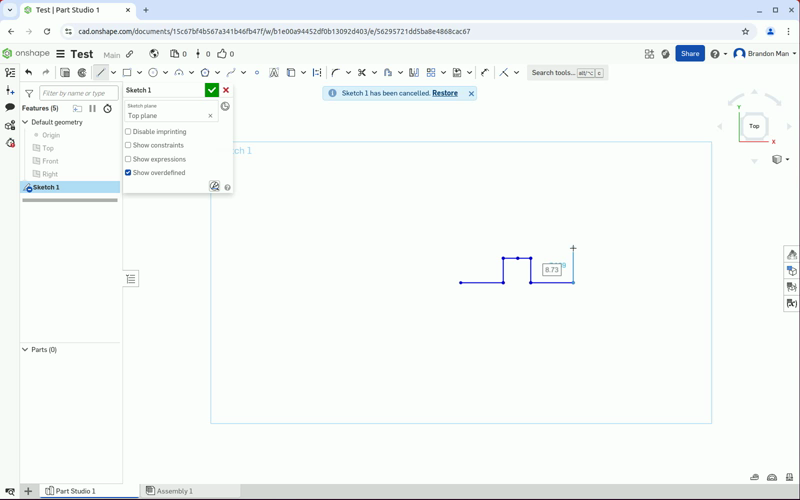
click(573, 247)
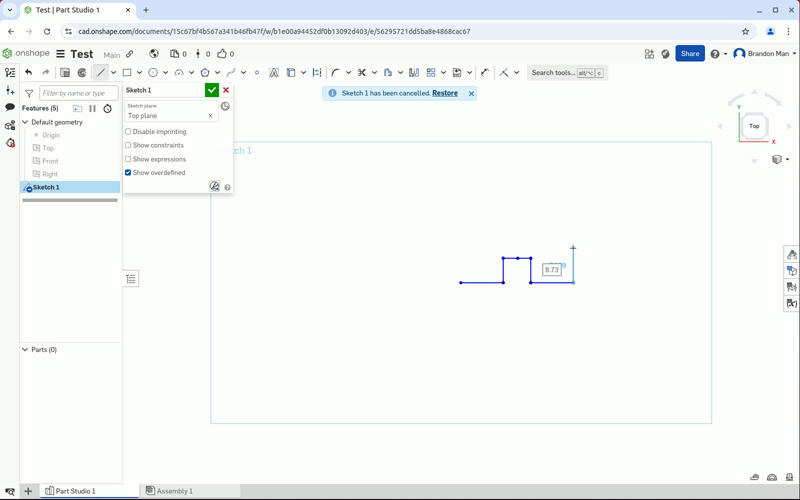
key_up(shift)
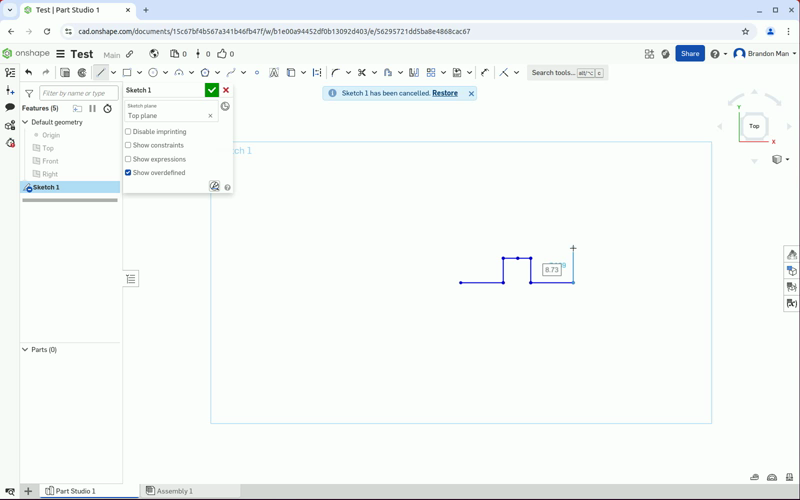
key_down(shift)
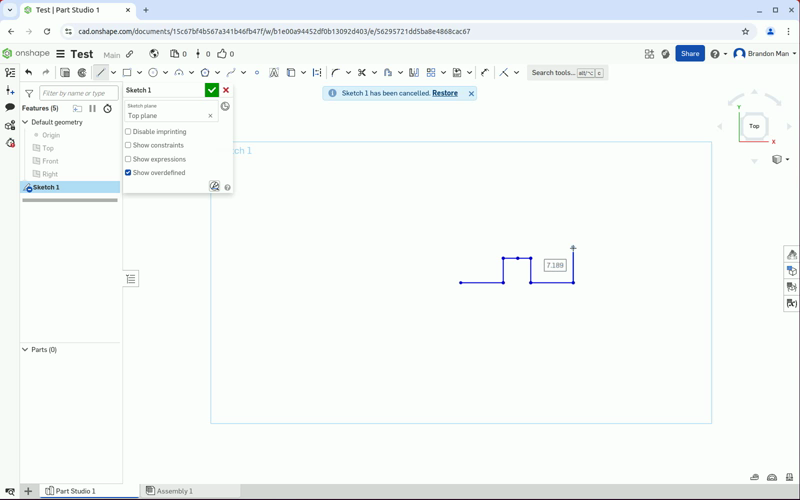
mouse_move(460, 247)
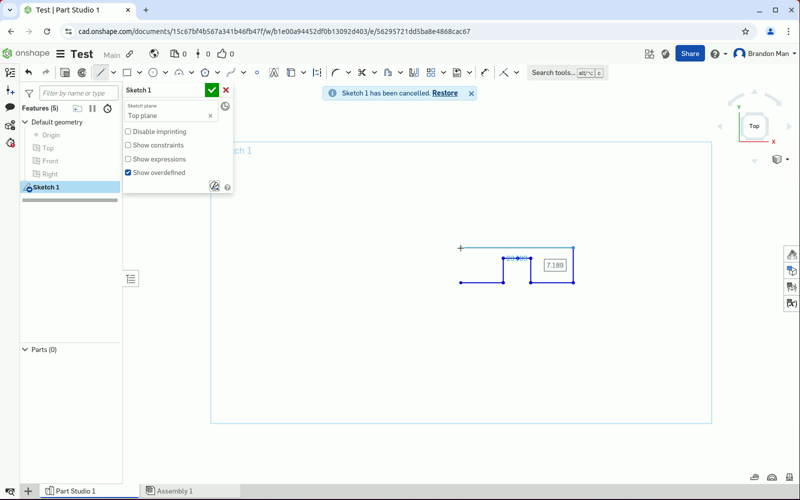
click(460, 247)
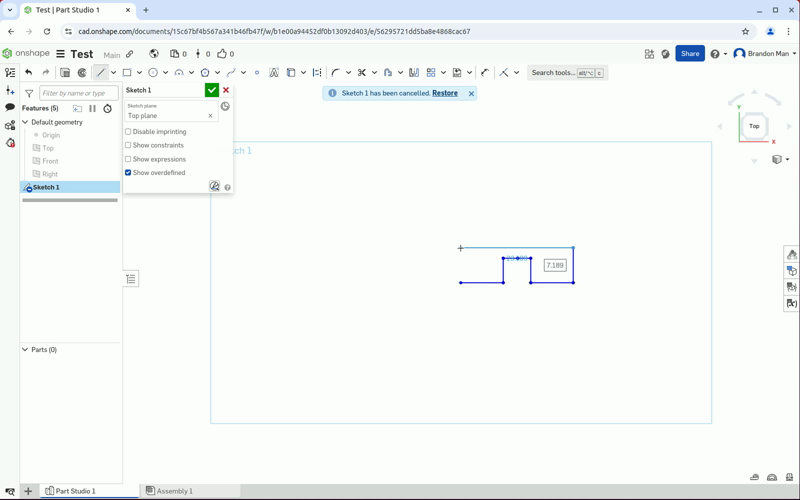
key_up(shift)
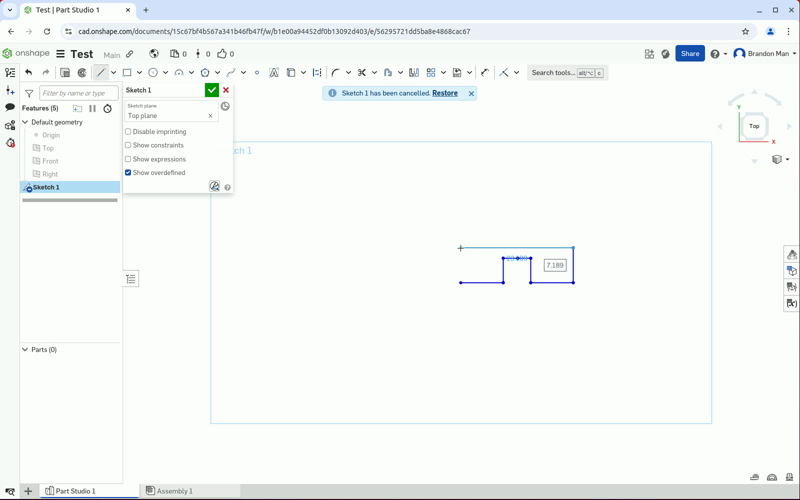
mouse_move(490, 247)
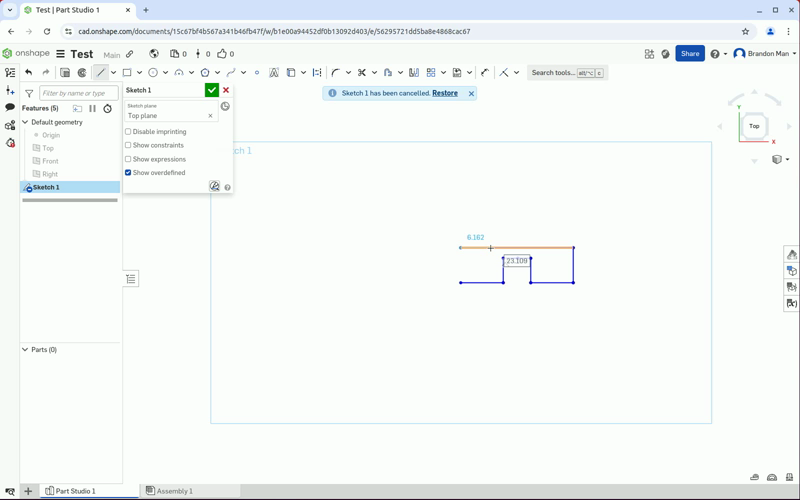
key_down(shift)
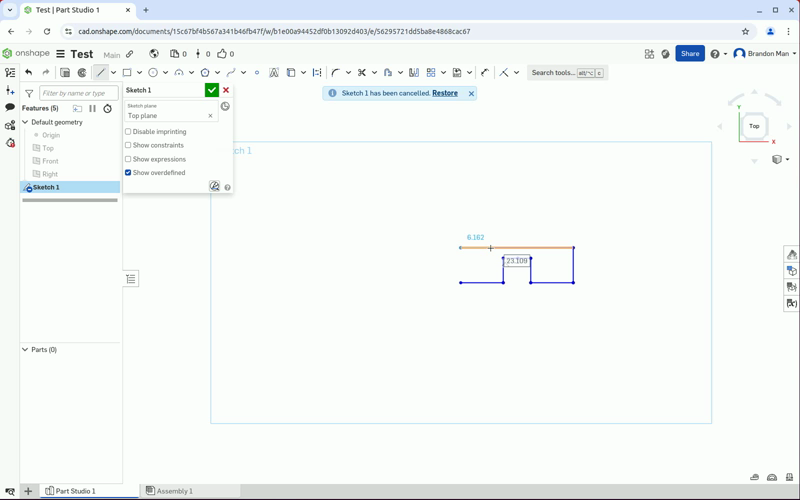
mouse_move(460, 282)
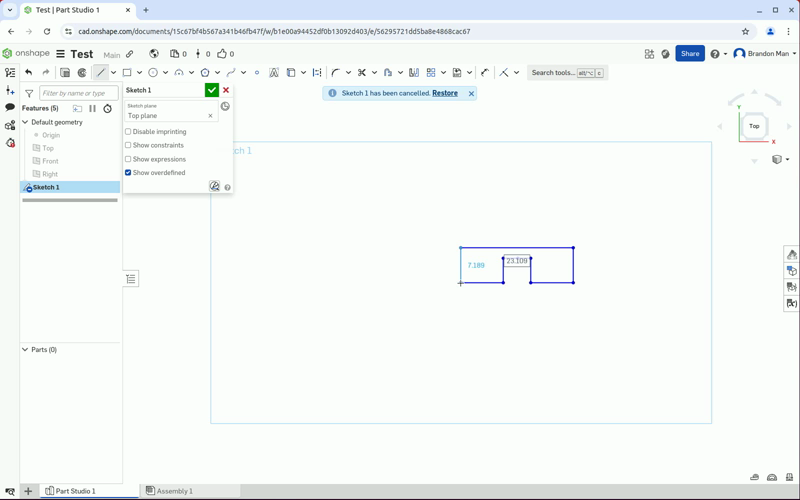
key_up(shift)
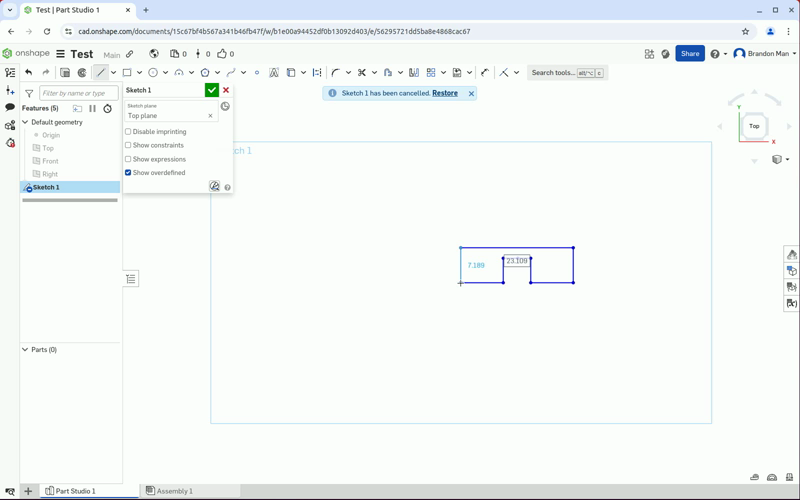
click(460, 282)
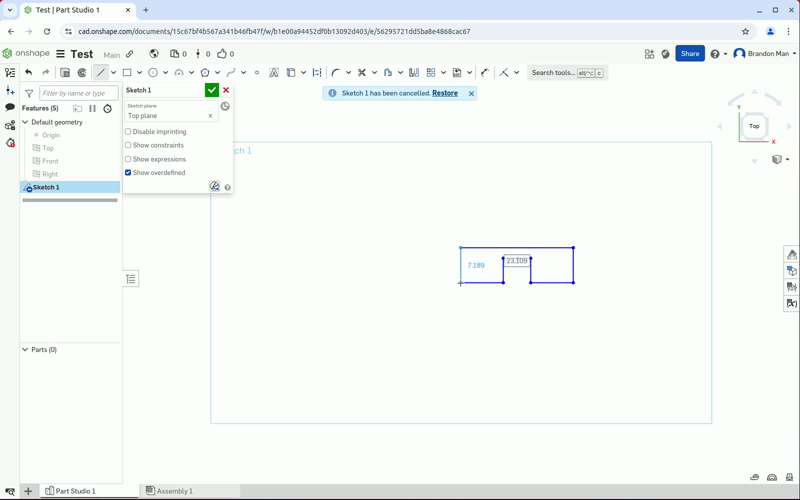
key(esc)
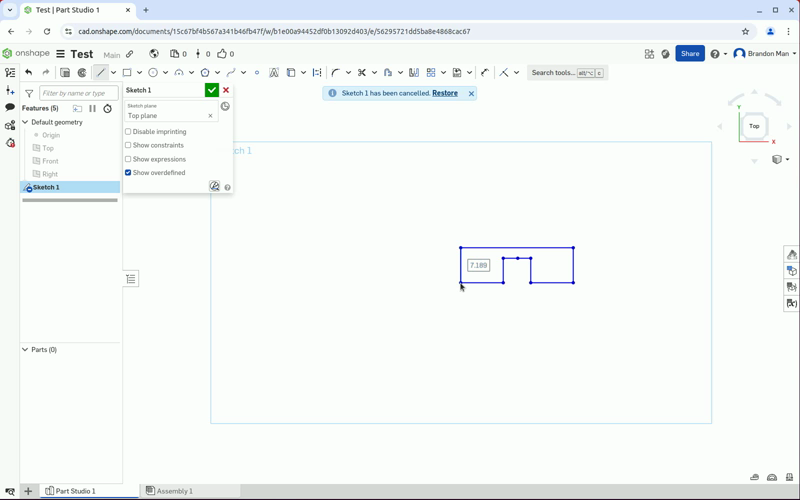
key(c)
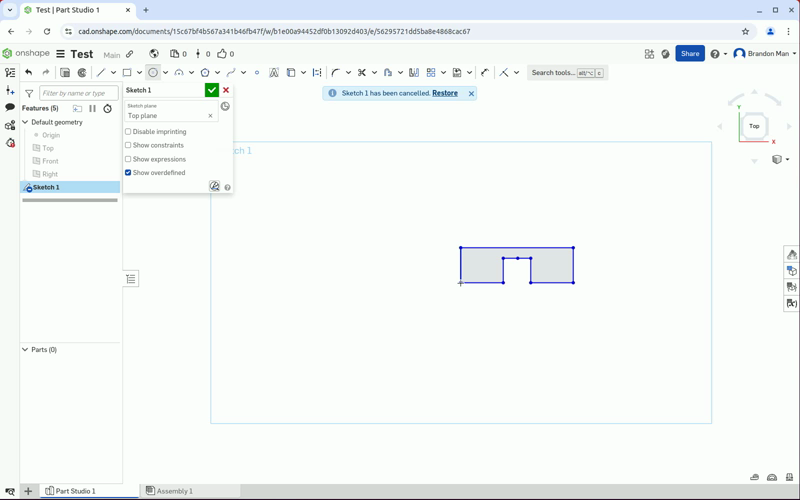
key_down(shift)
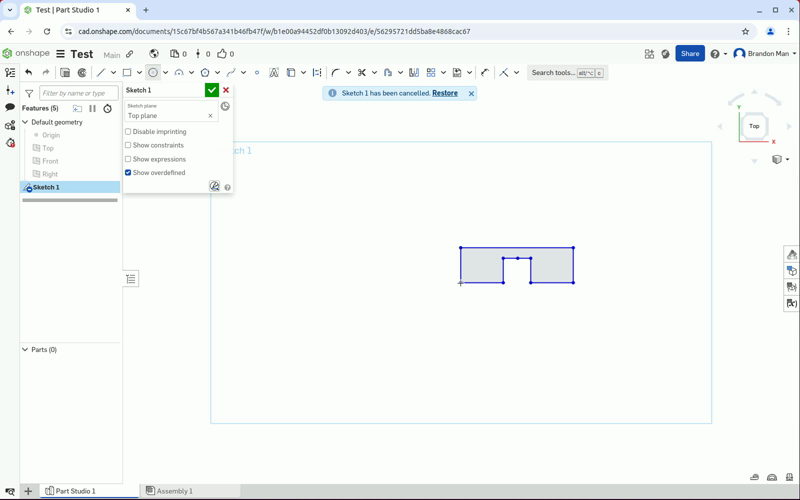
mouse_move(470, 265)
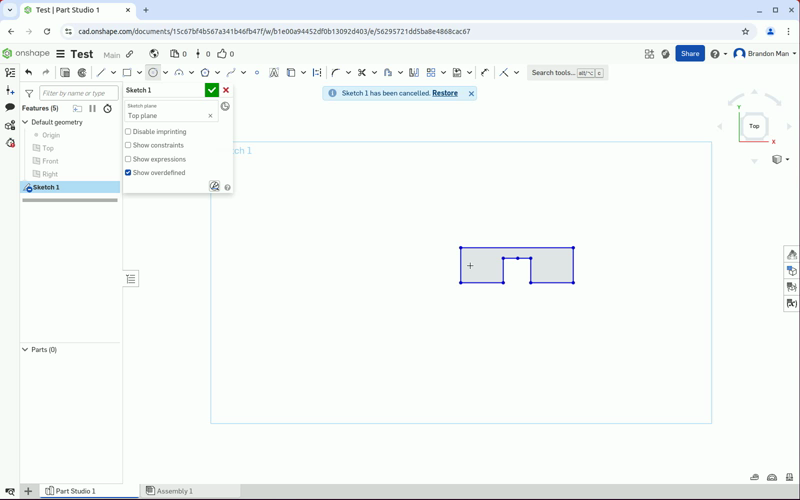
click(470, 265)
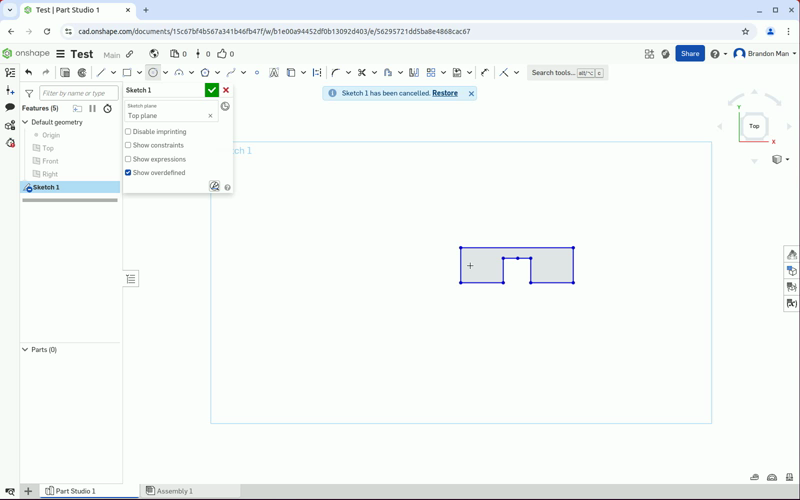
key_up(shift)
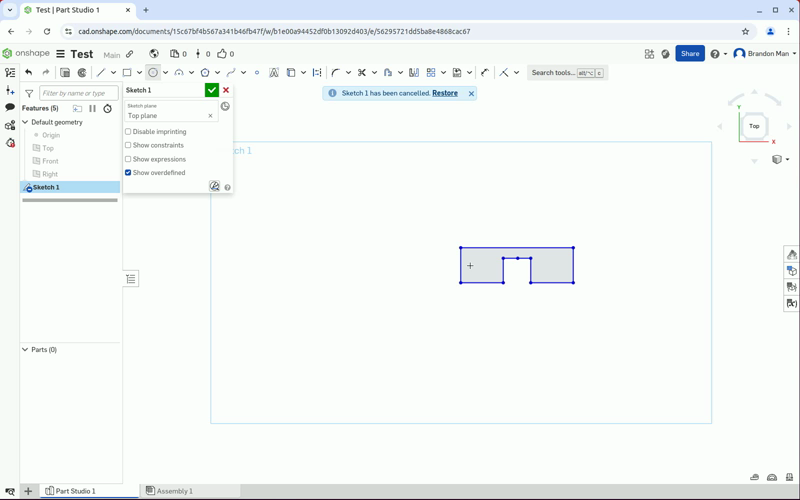
mouse_move(472, 265)
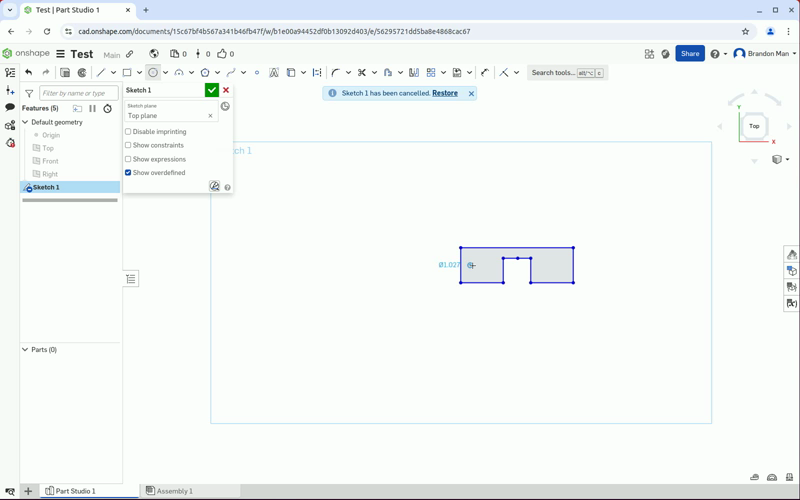
scroll(6)
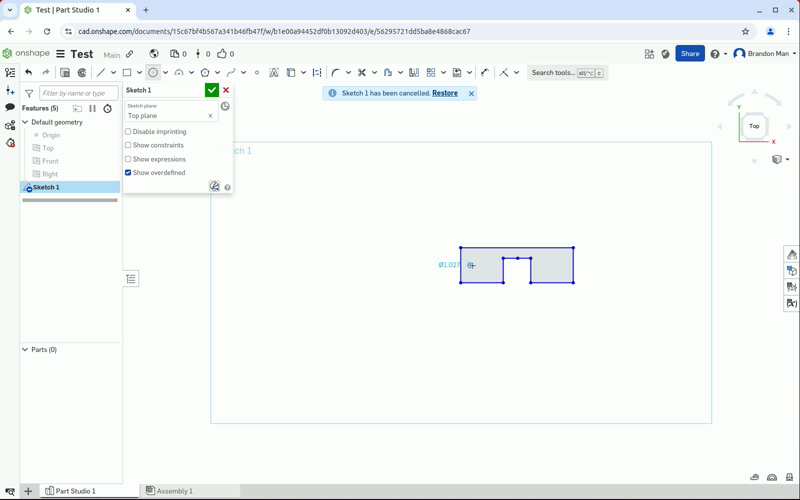
scroll(6)
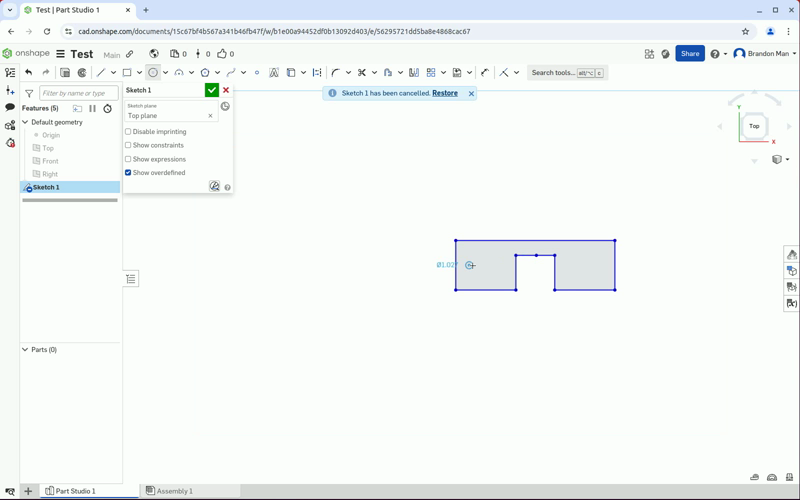
scroll(6)
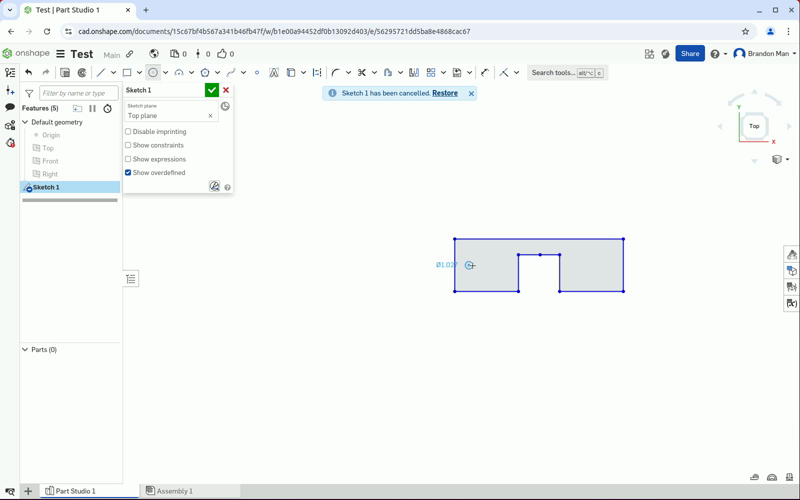
scroll(6)
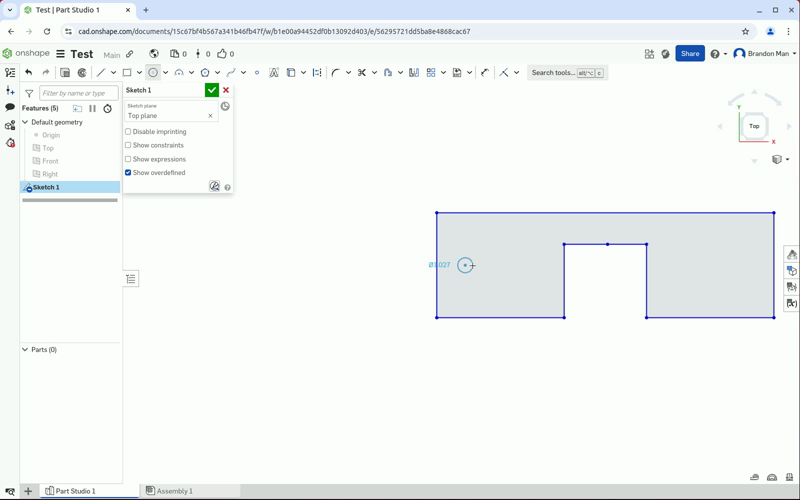
scroll(6)
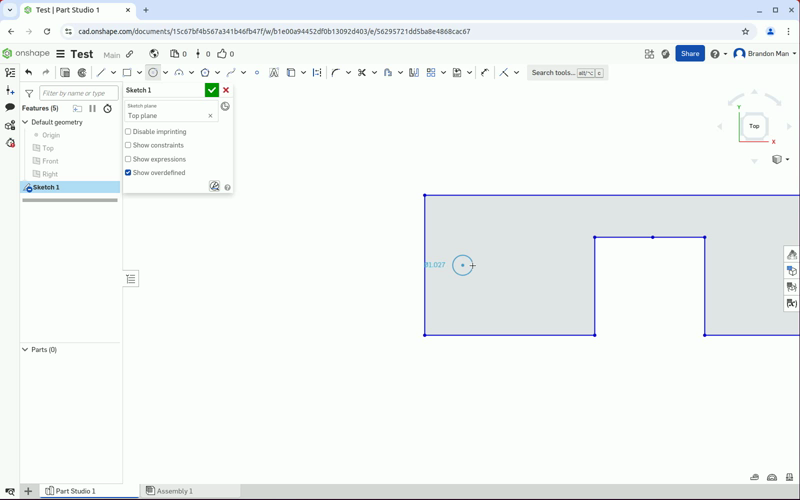
scroll(6)
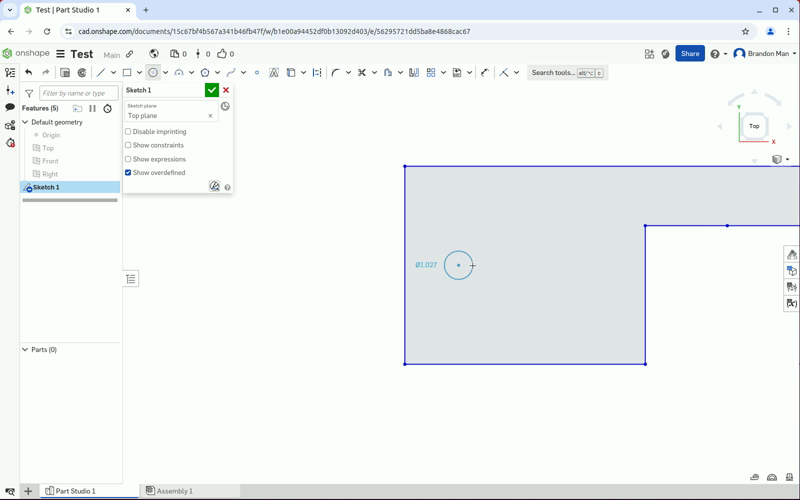
scroll(6)
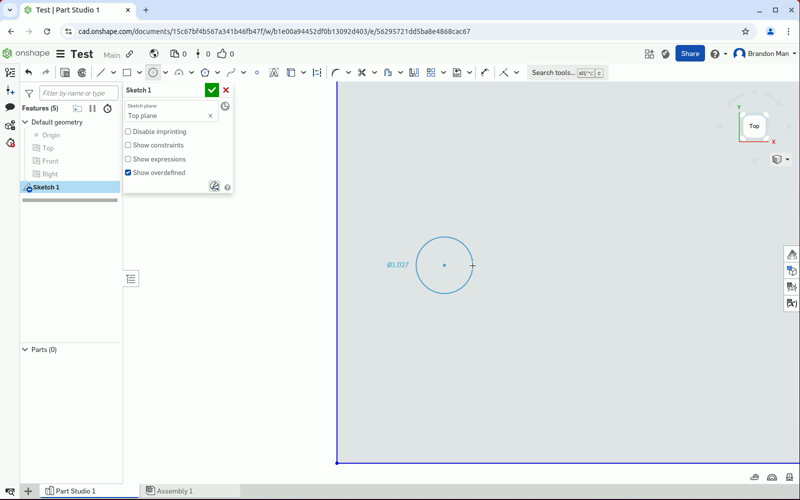
click(472, 265)
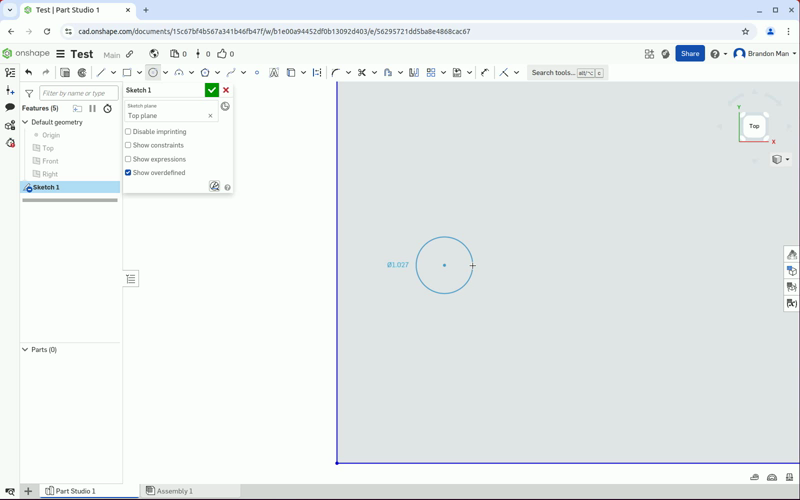
scroll(-6)
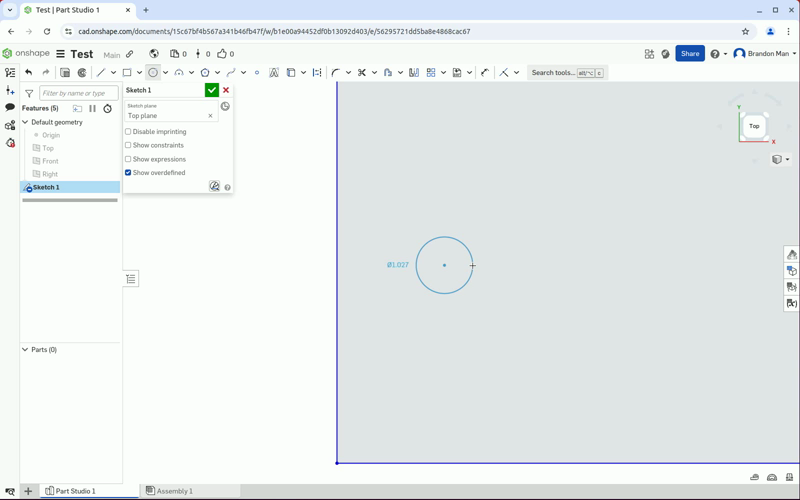
scroll(-6)
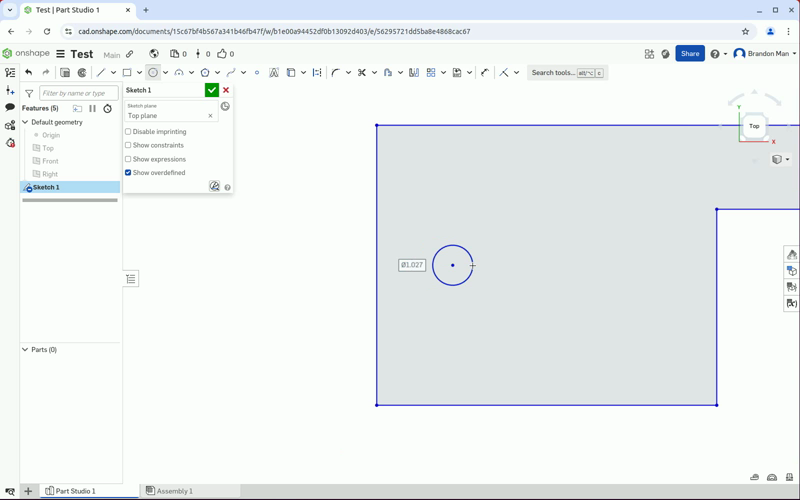
scroll(-6)
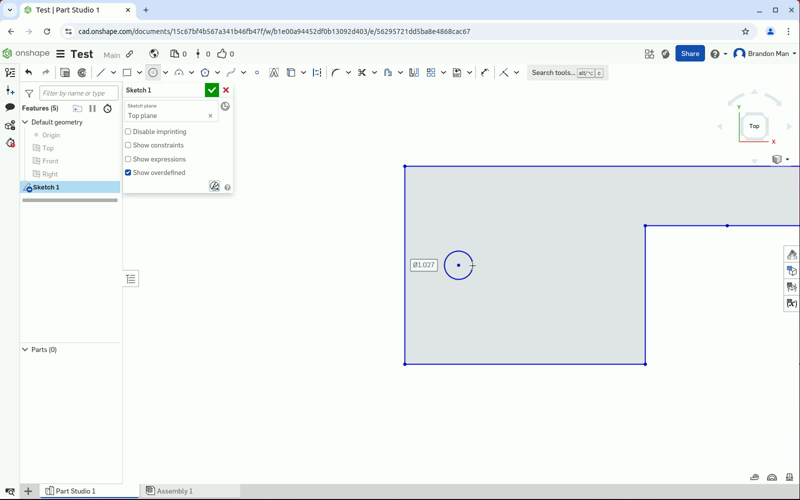
scroll(-6)
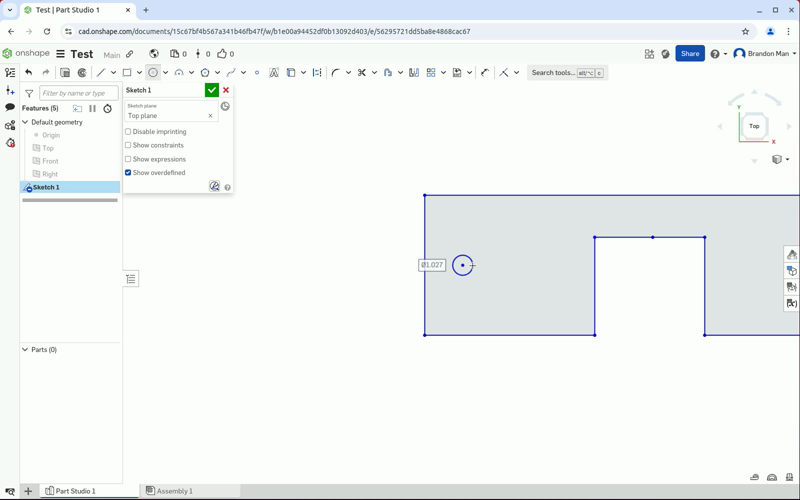
scroll(-6)
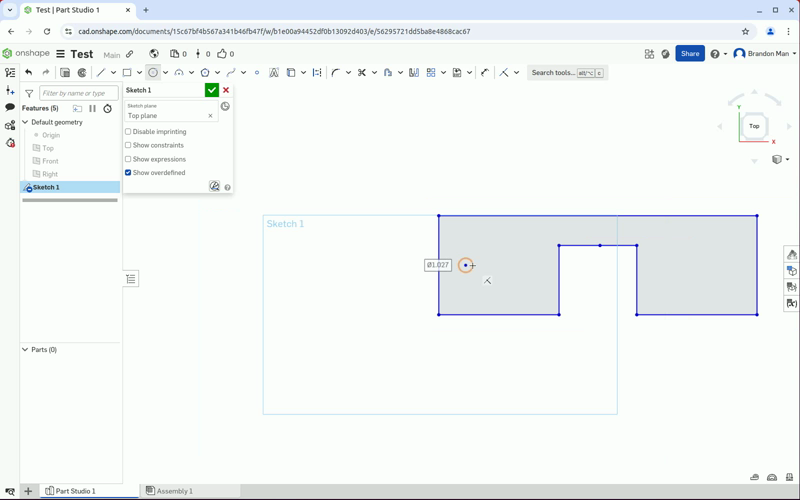
scroll(-6)
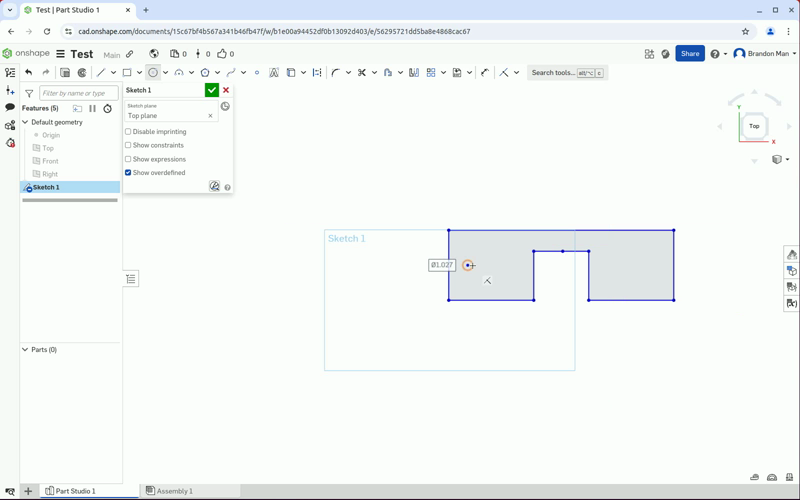
scroll(-6)
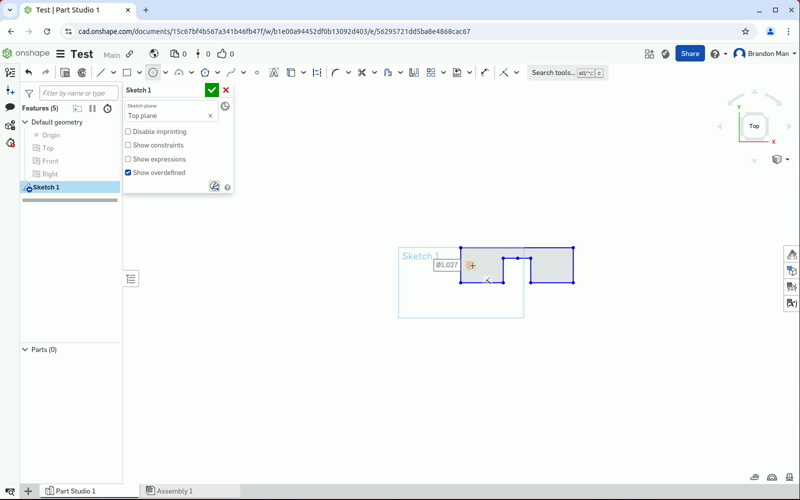
key(esc)
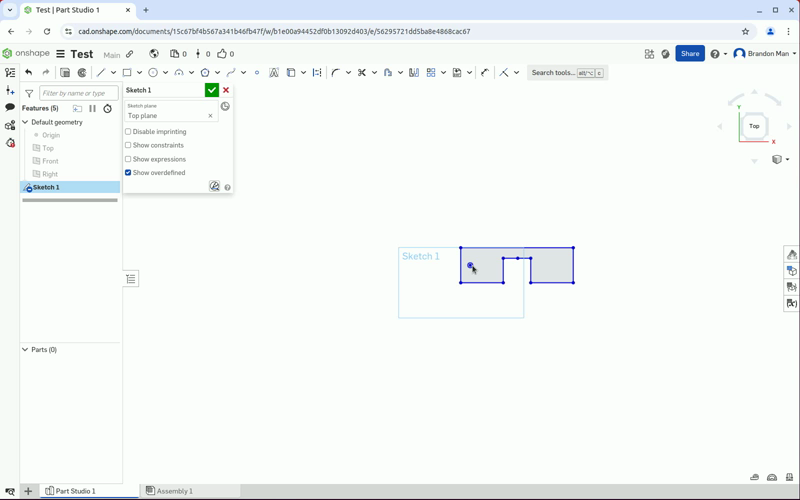
key(c)
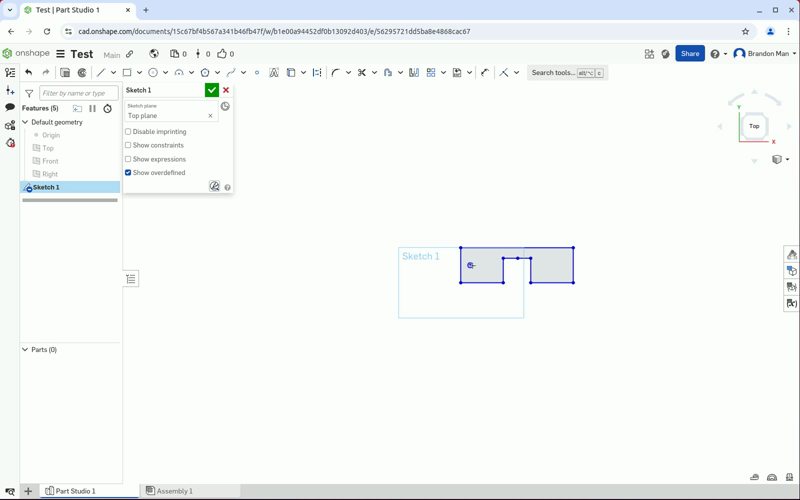
key_down(shift)
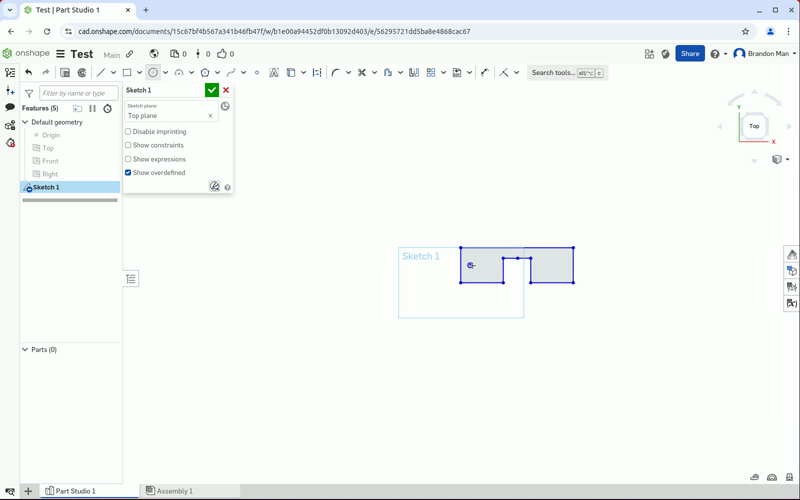
mouse_move(489, 265)
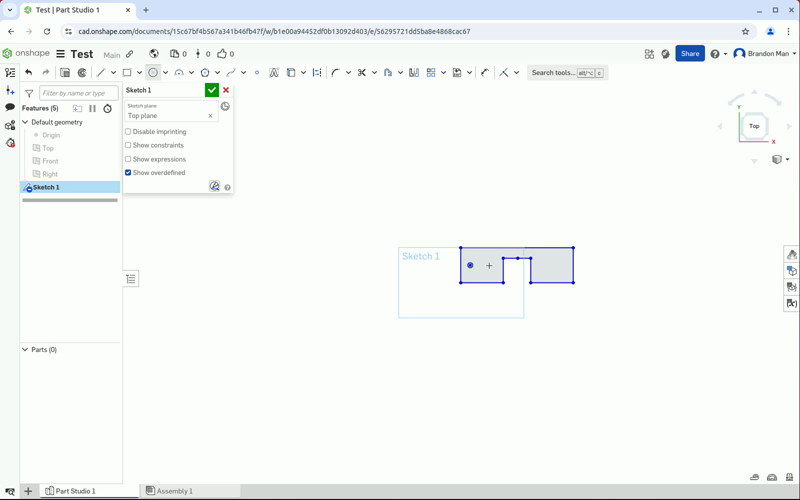
click(489, 265)
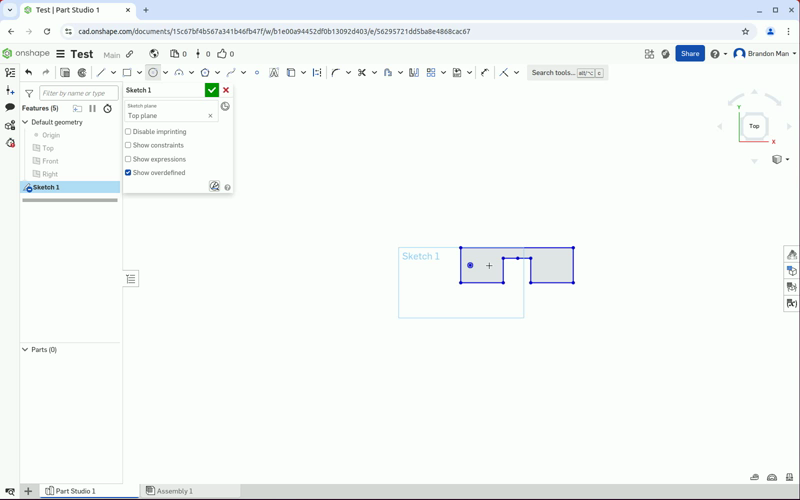
key_up(shift)
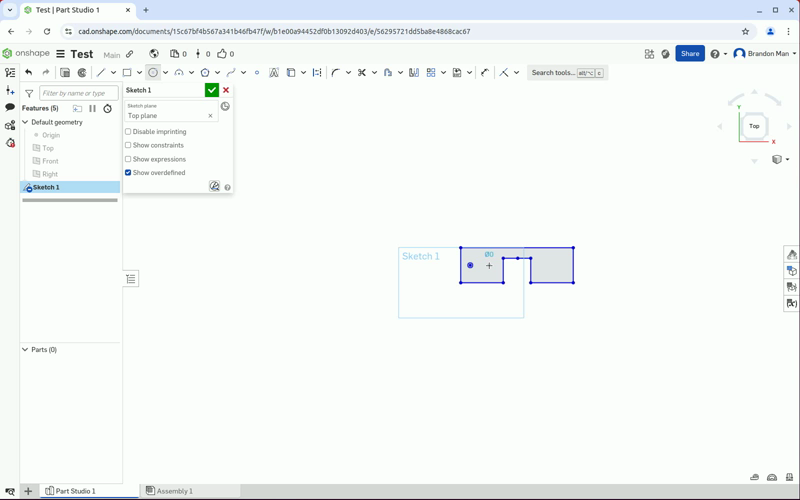
mouse_move(495, 265)
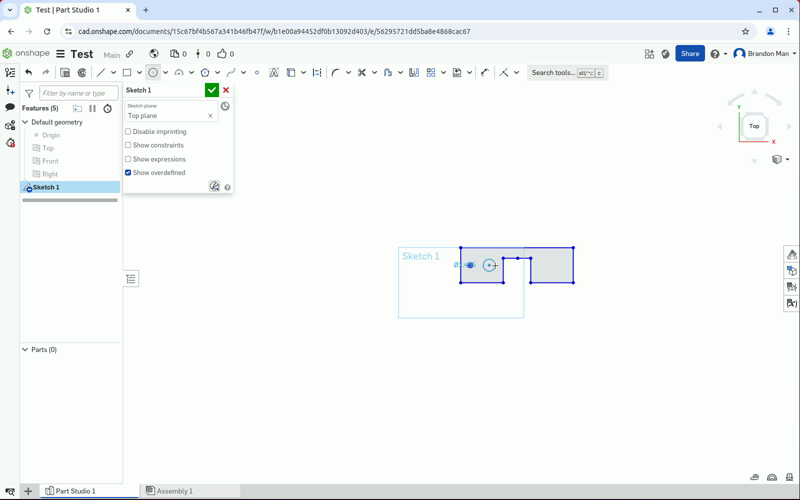
click(495, 265)
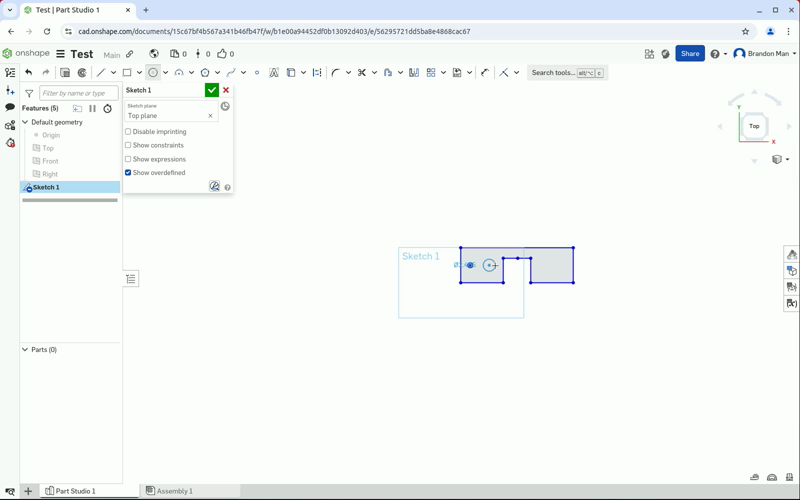
key(esc)
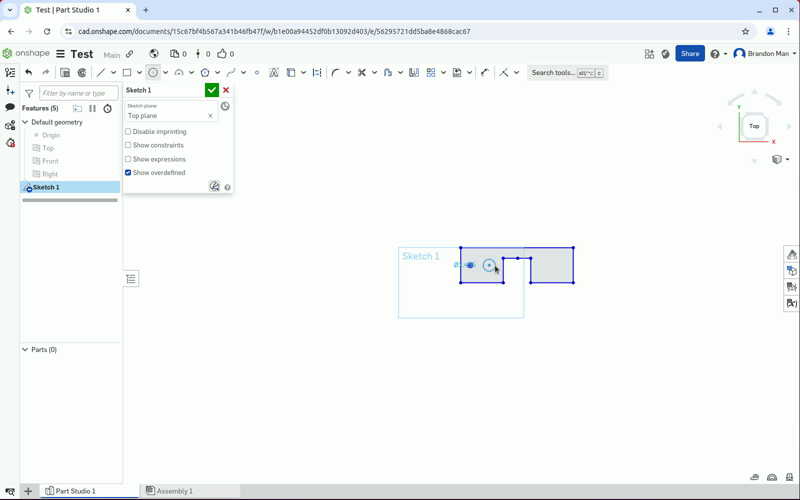
key(c)
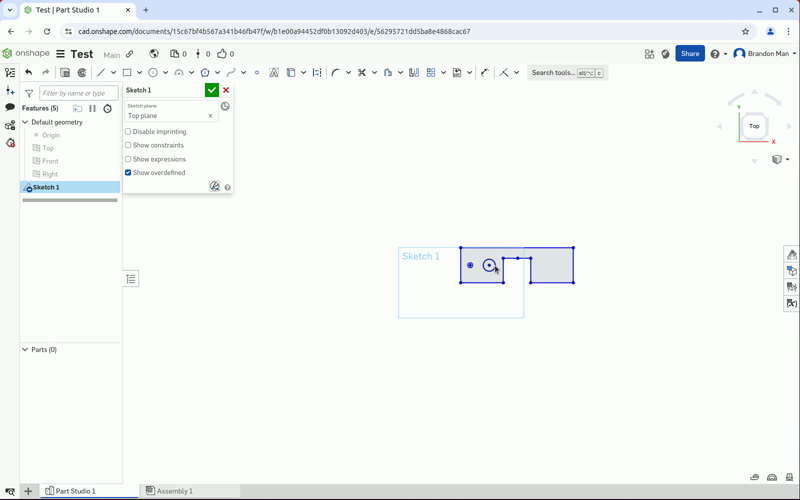
key_down(shift)
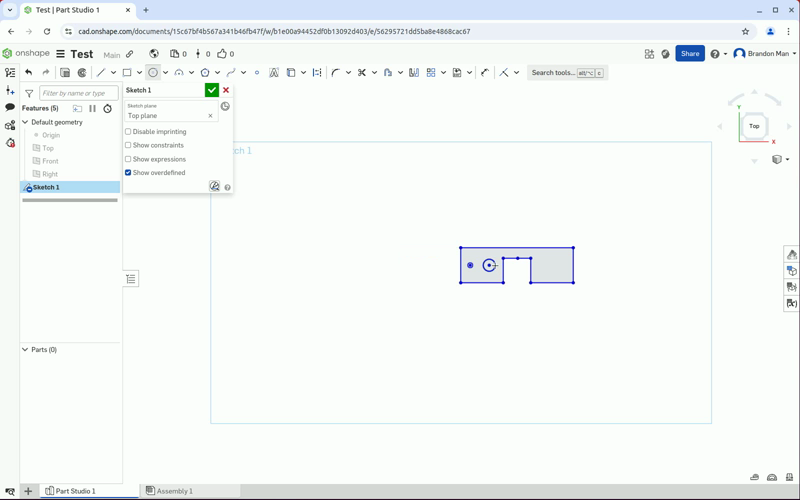
mouse_move(544, 265)
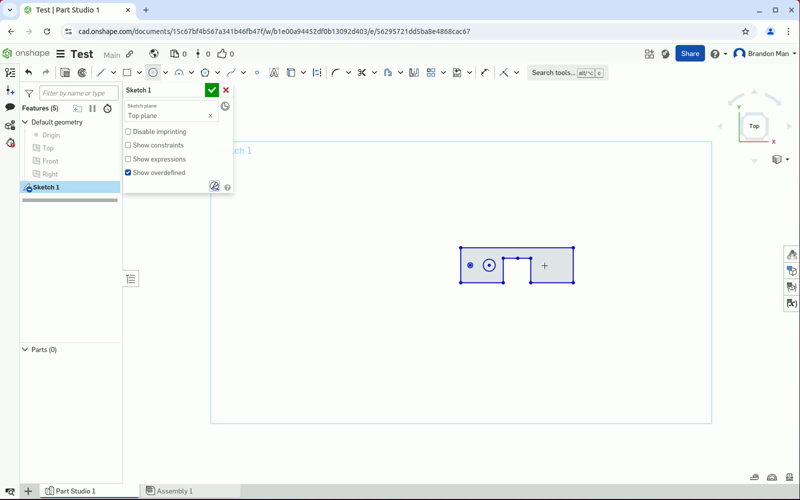
click(544, 265)
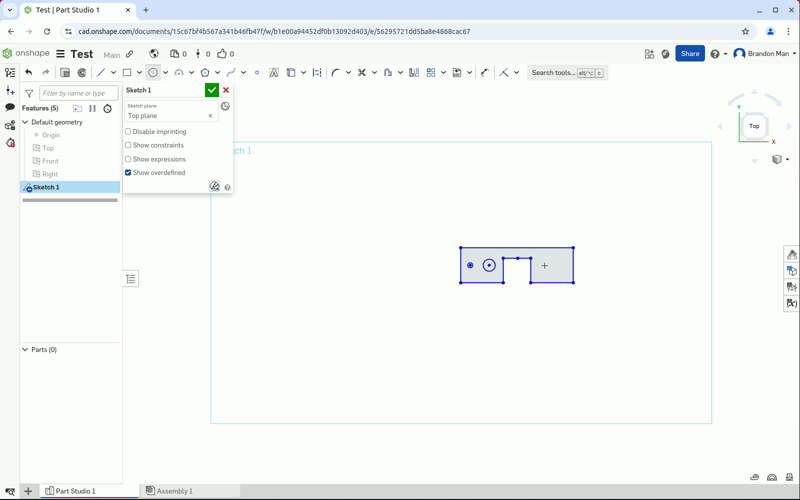
key_up(shift)
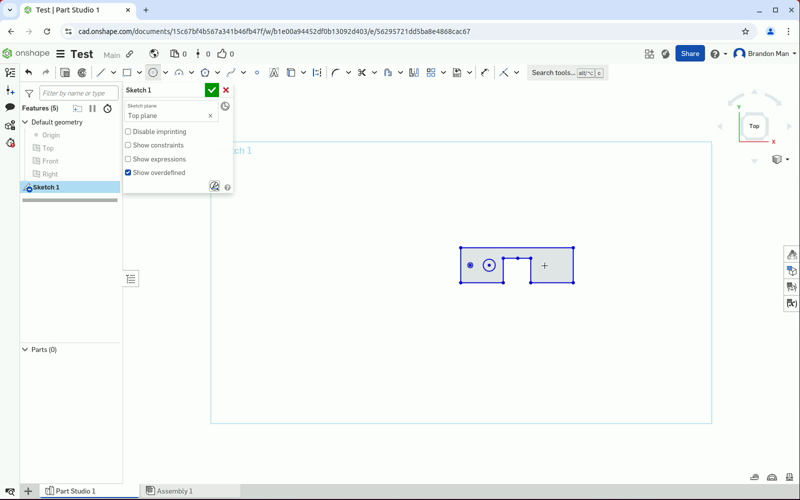
mouse_move(550, 265)
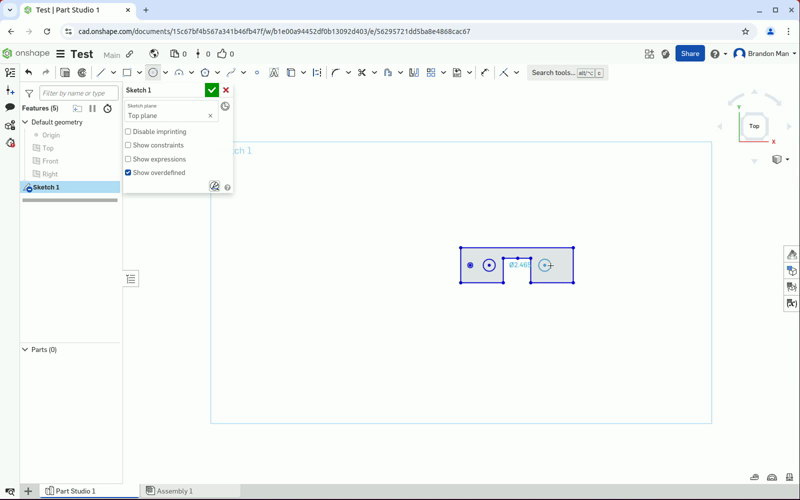
click(550, 265)
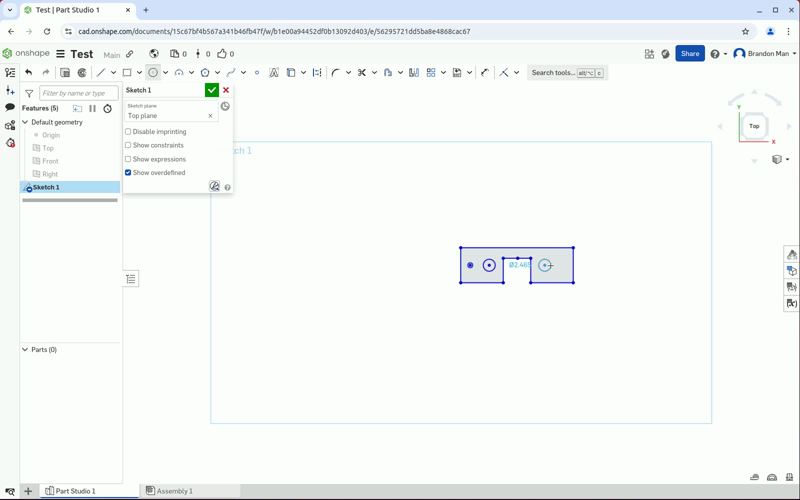
key(esc)
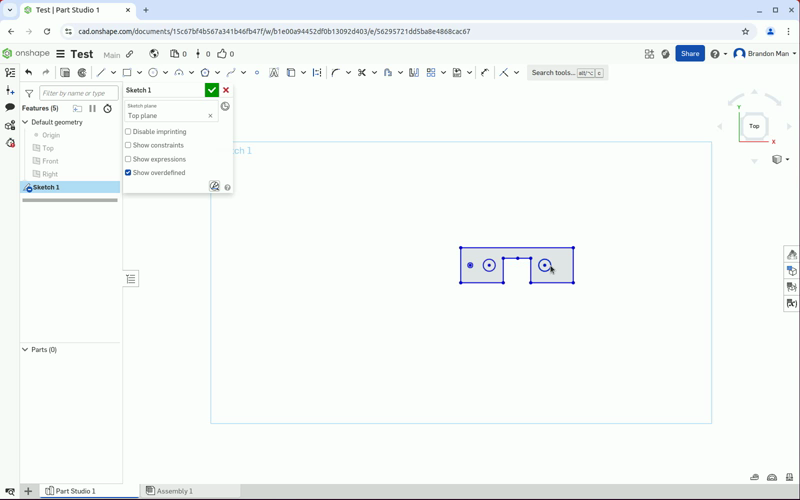
key(c)
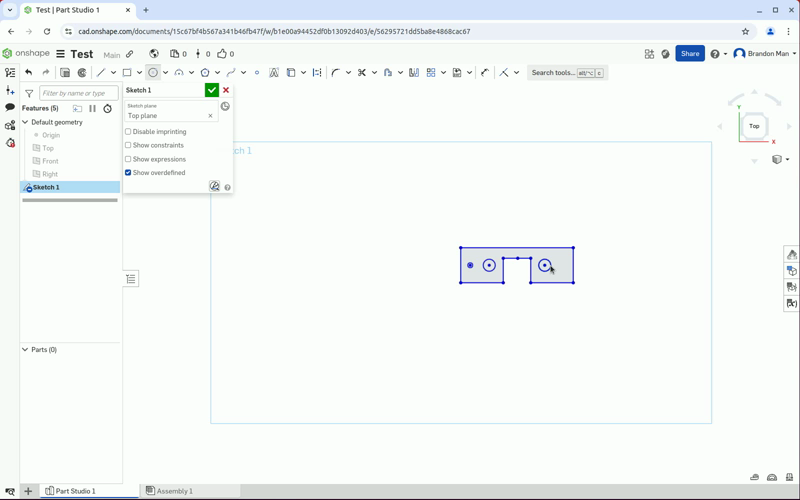
key_down(shift)
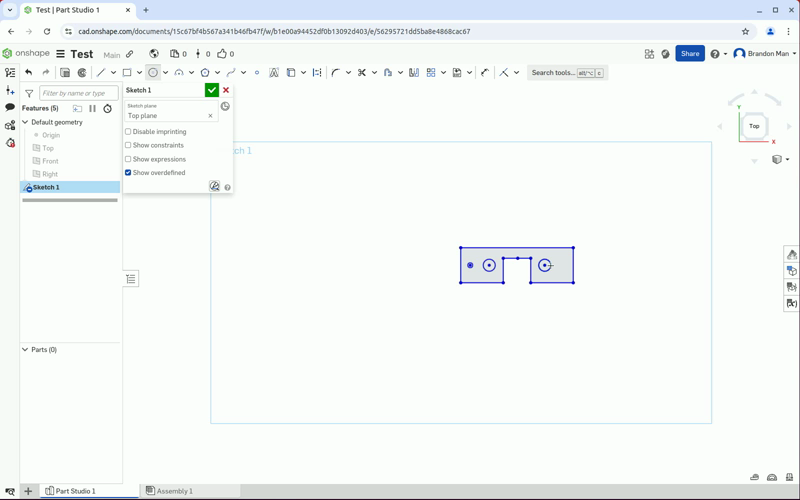
mouse_move(563, 265)
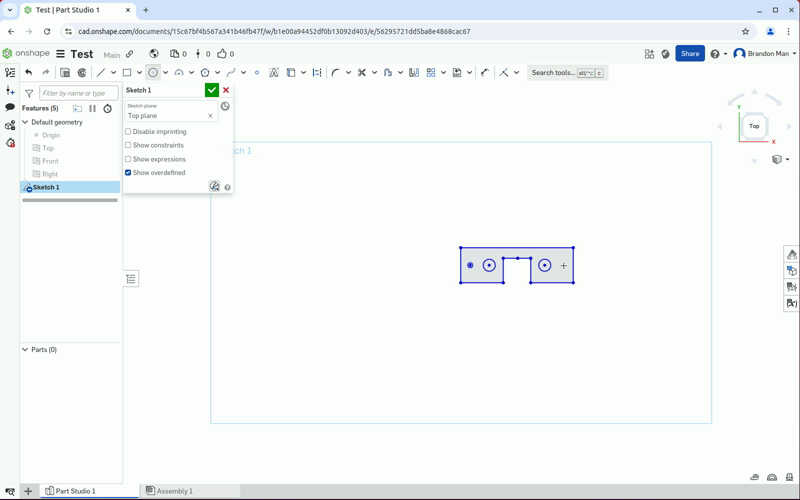
click(563, 265)
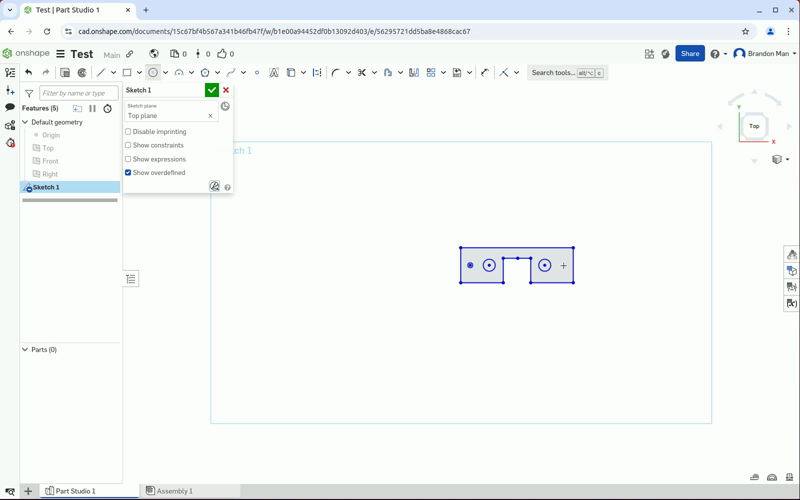
key_up(shift)
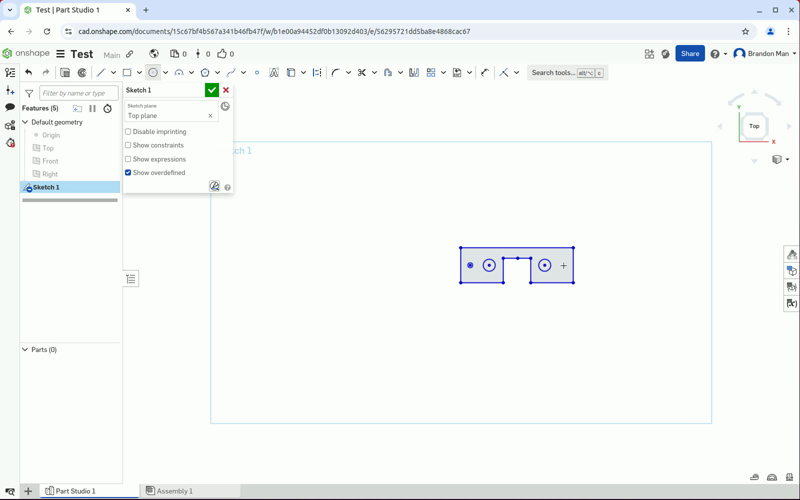
mouse_move(566, 265)
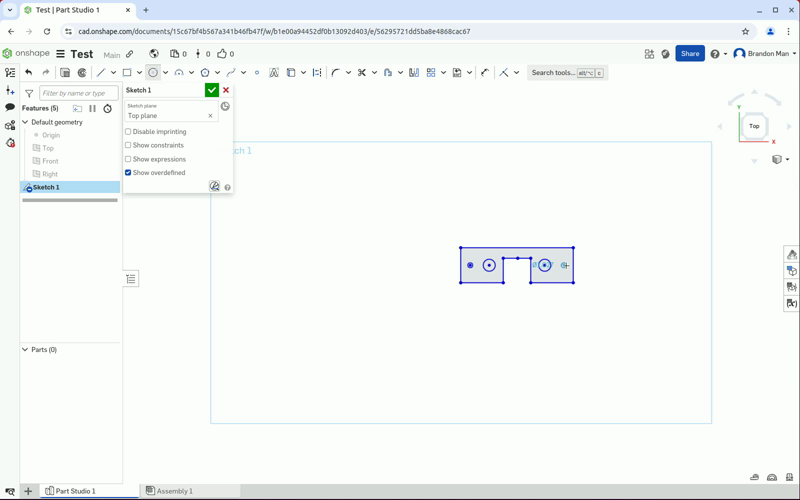
scroll(6)
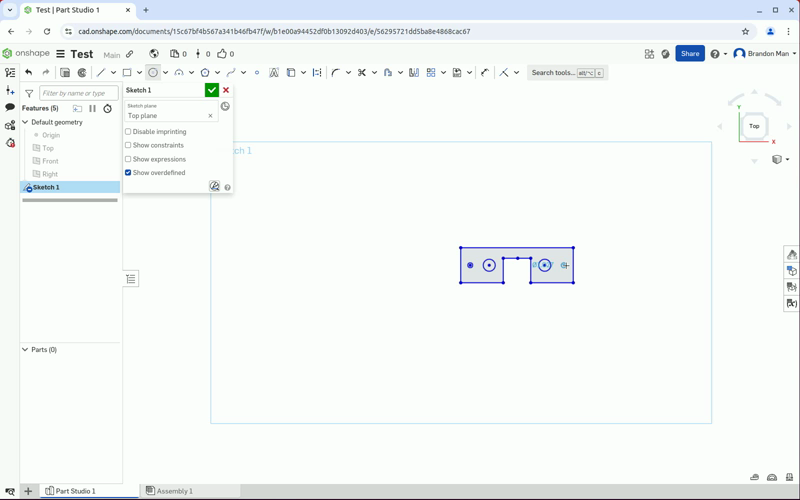
scroll(6)
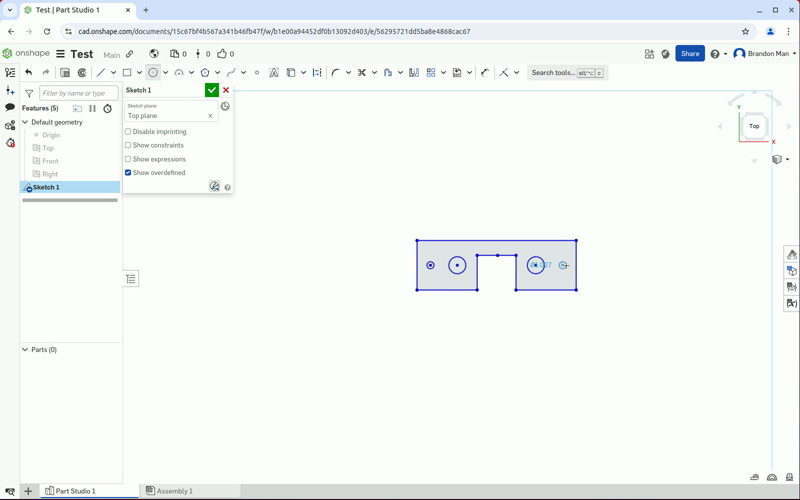
scroll(6)
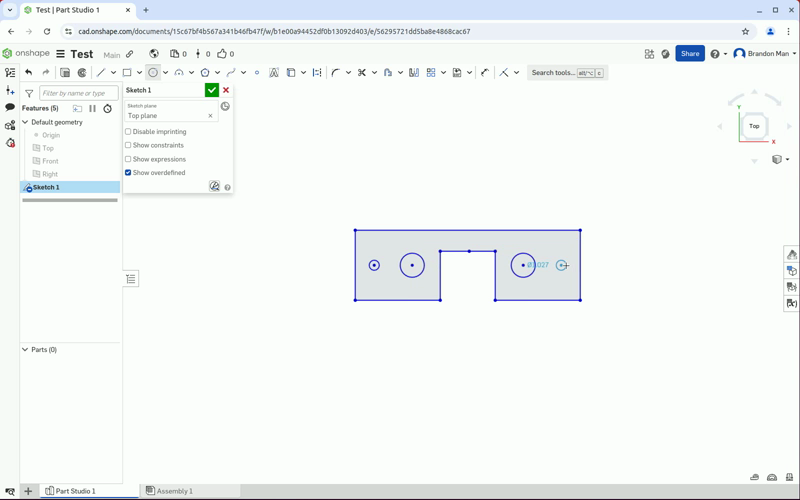
scroll(6)
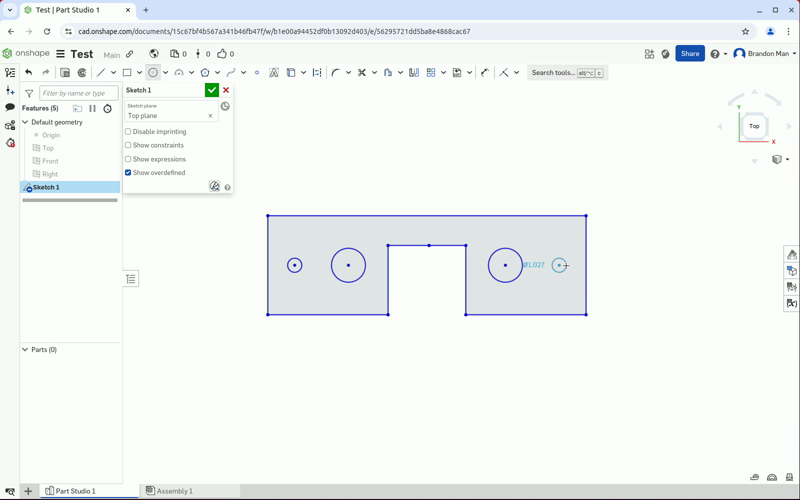
scroll(6)
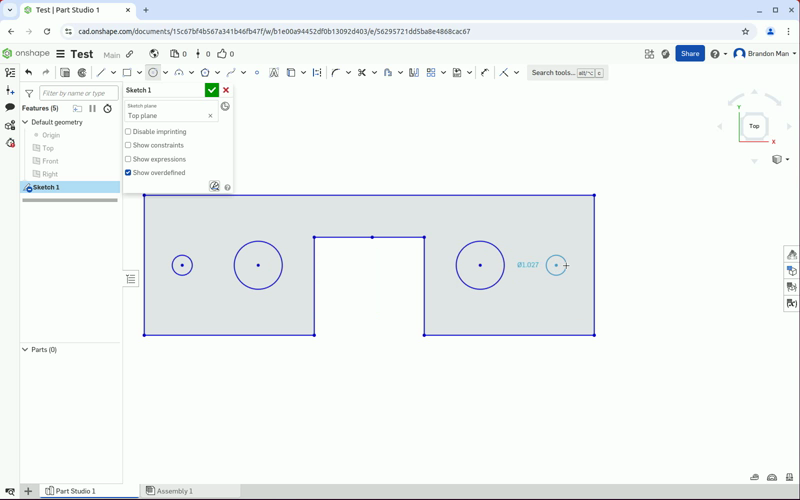
scroll(6)
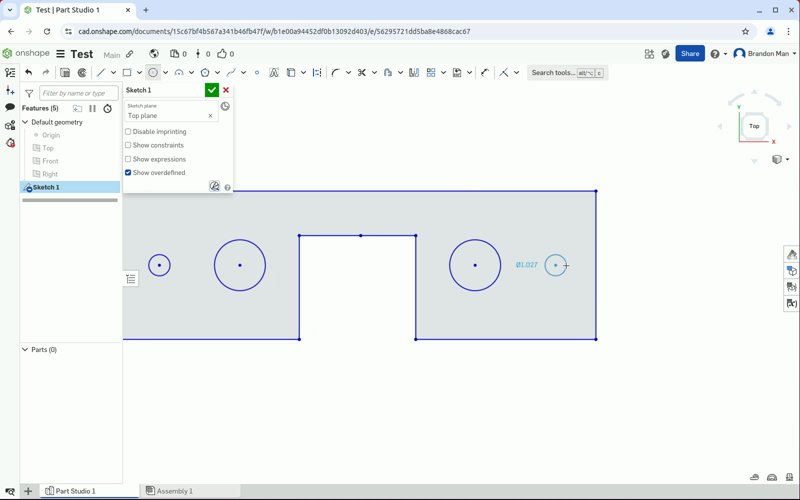
scroll(6)
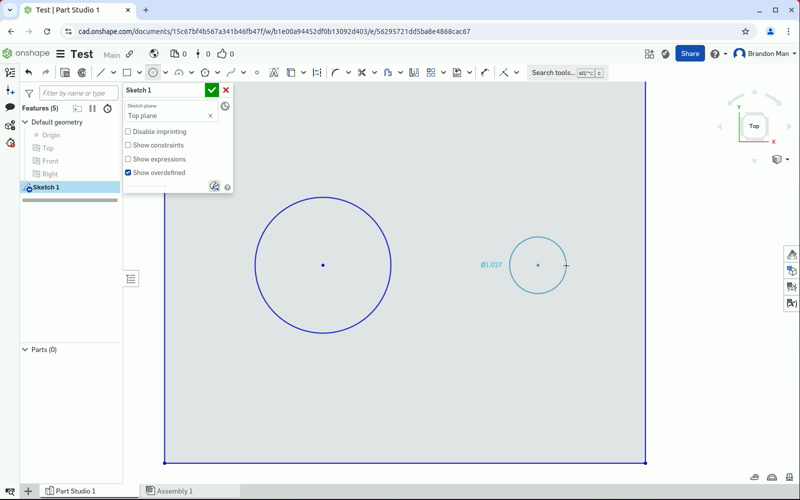
click(566, 265)
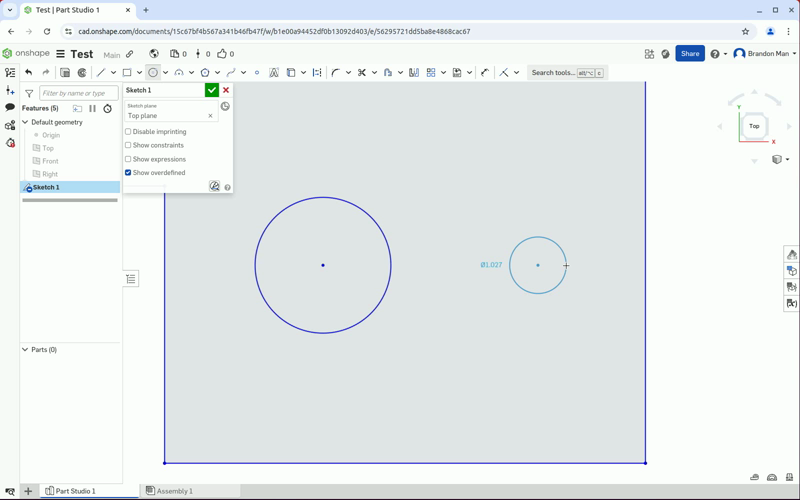
scroll(-6)
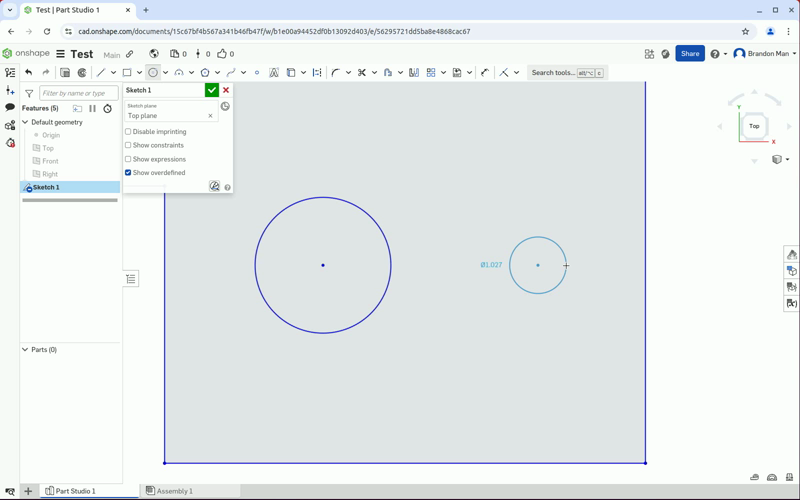
scroll(-6)
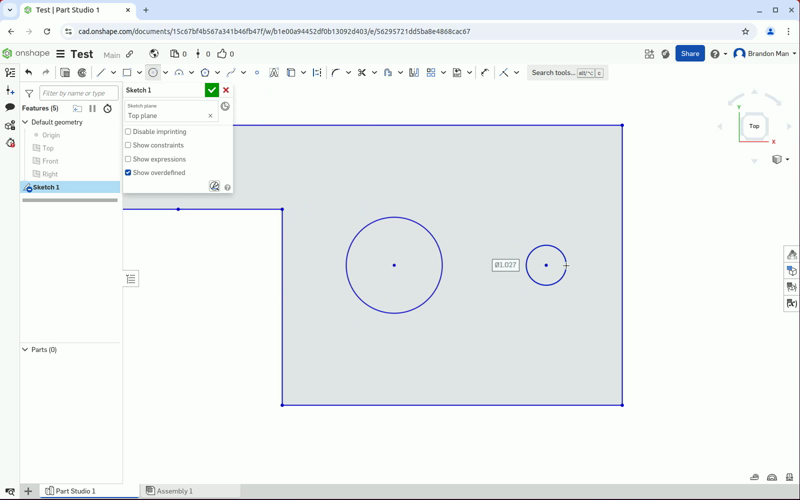
scroll(-6)
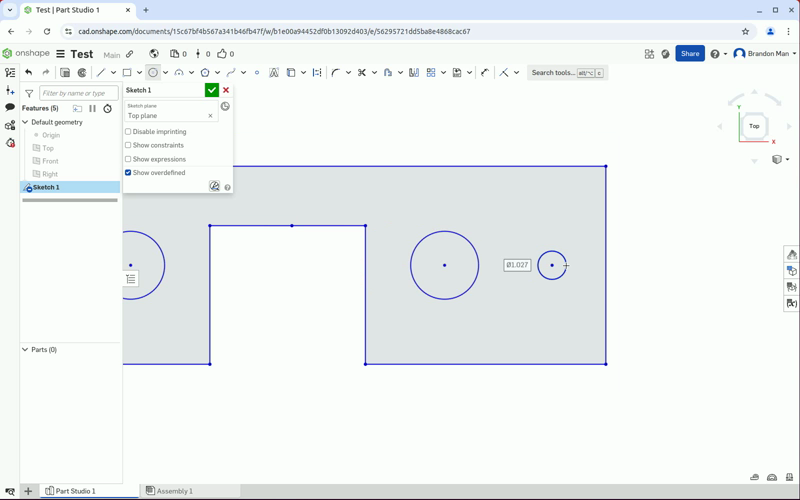
scroll(-6)
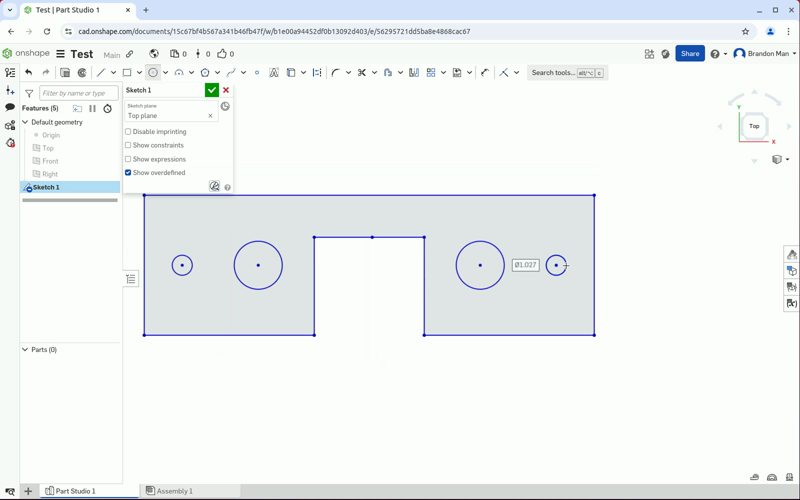
scroll(-6)
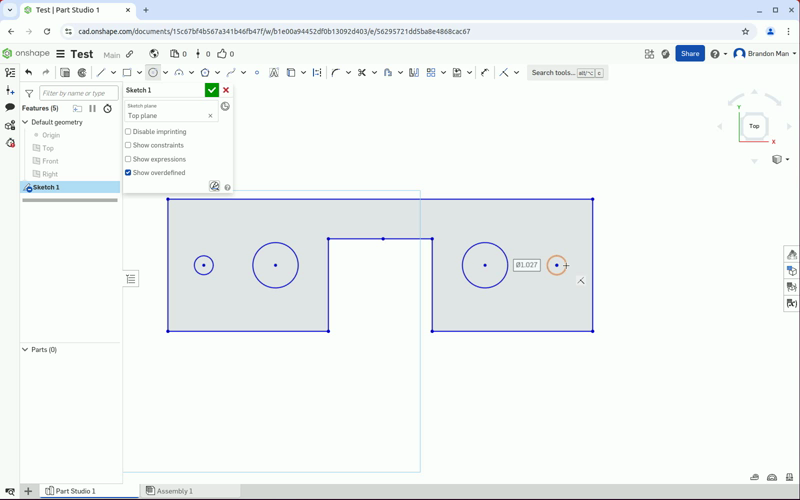
scroll(-6)
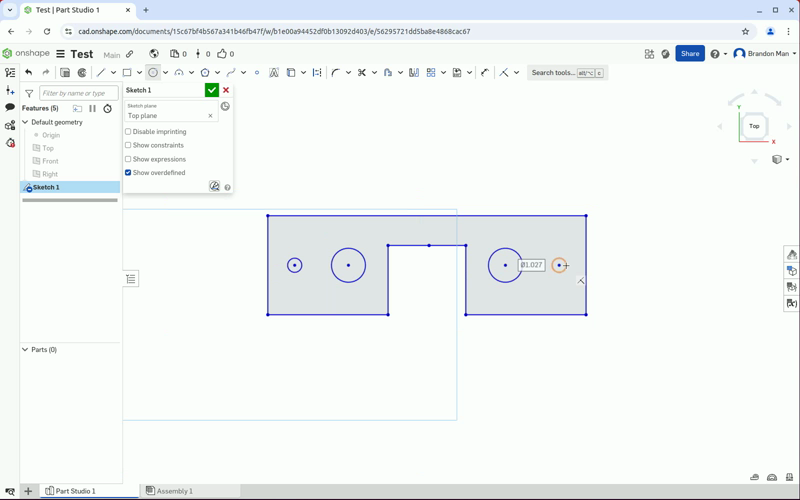
scroll(-6)
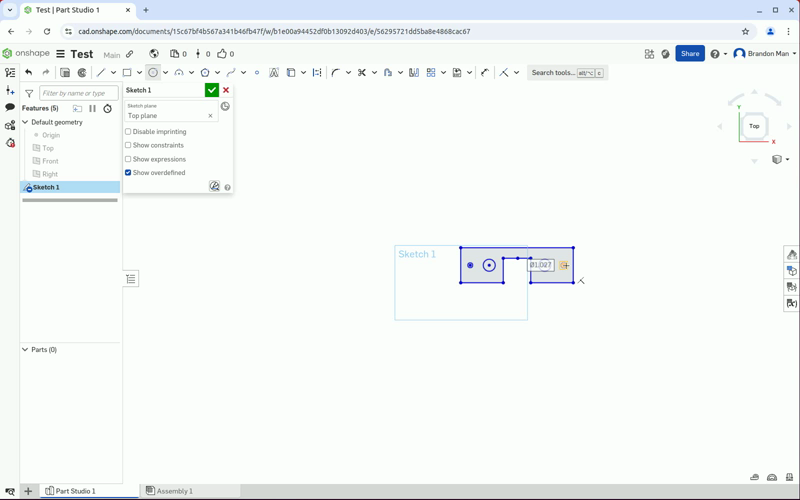
key(esc)
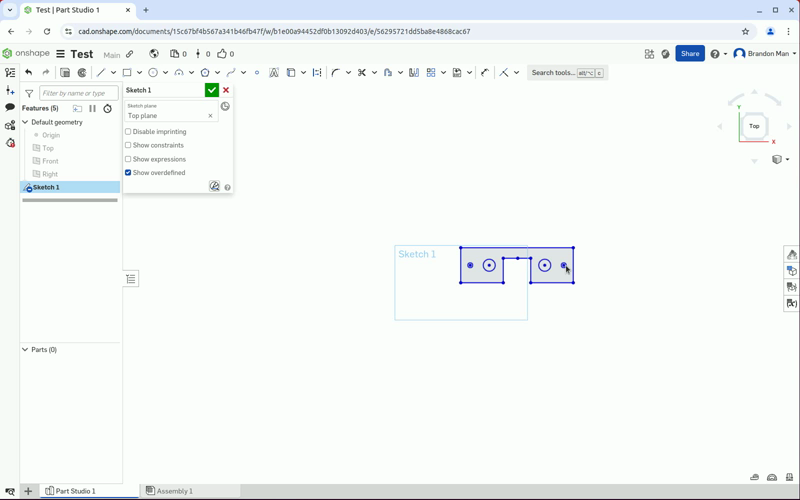
mouse_move(480, 259)
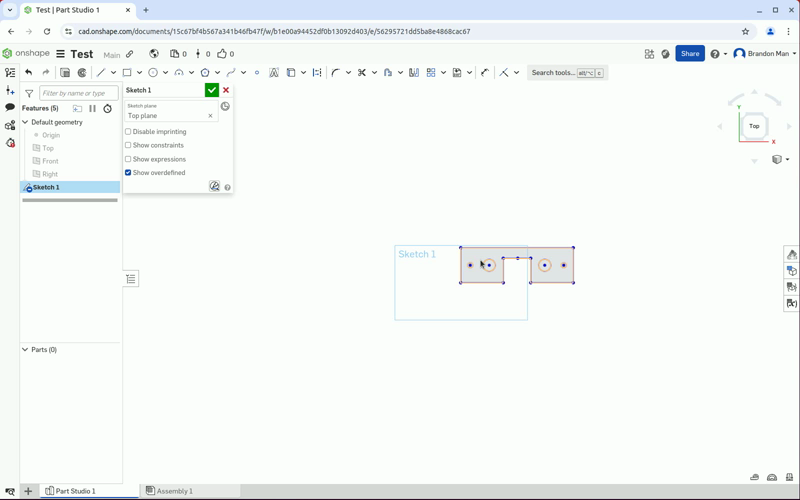
click(480, 259)
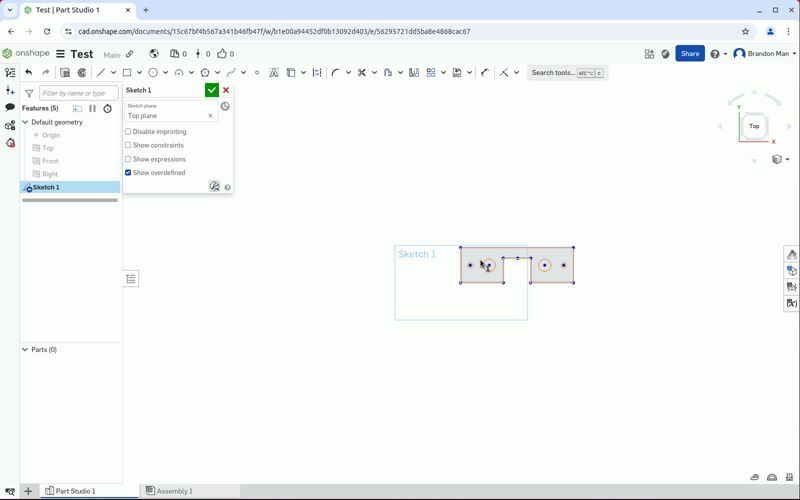
mouse_move(73, 352)
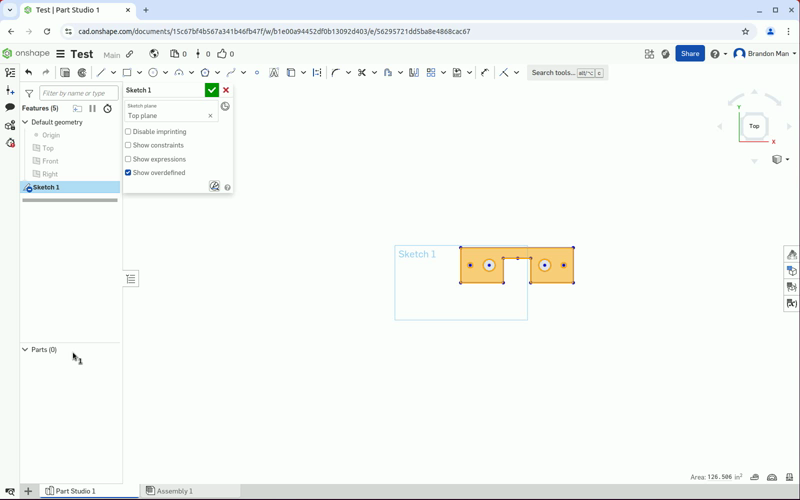
key(shift+y)
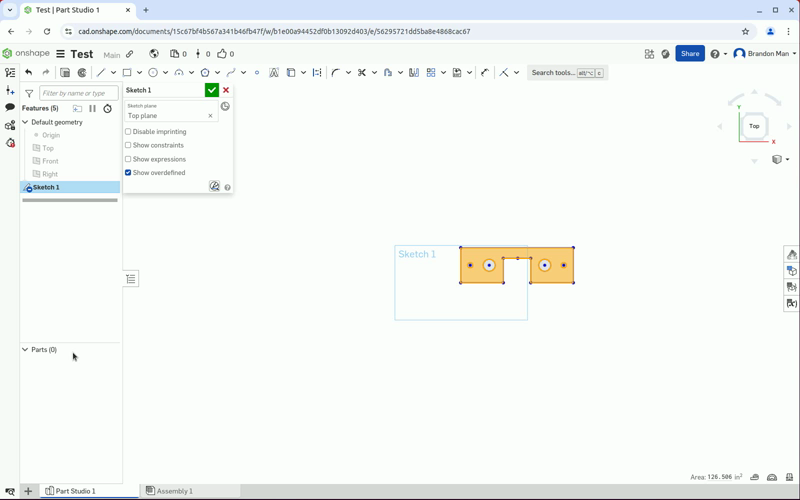
key(shift+e)
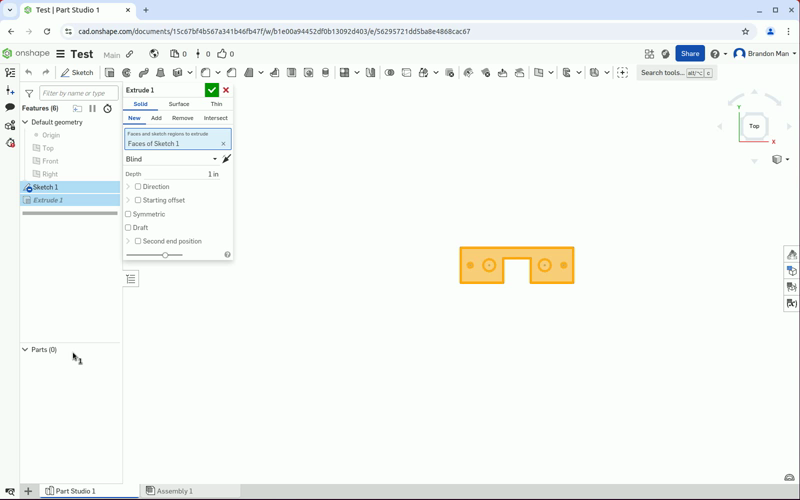
mouse_move(143, 106)
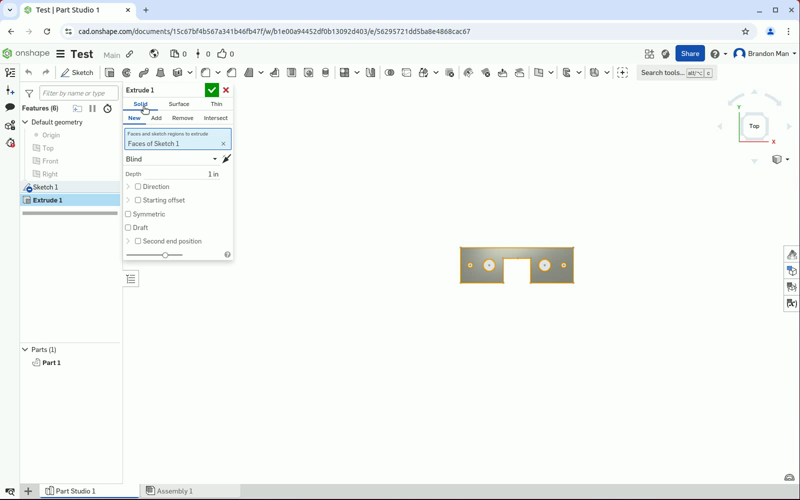
click(143, 106)
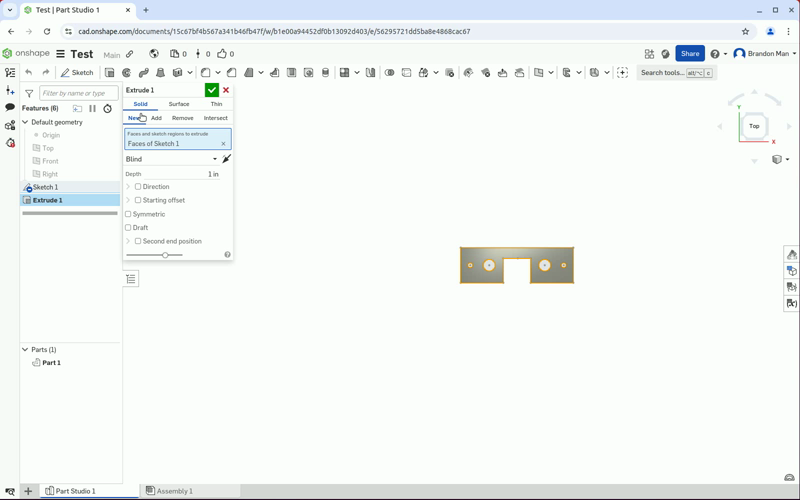
mouse_move(137, 120)
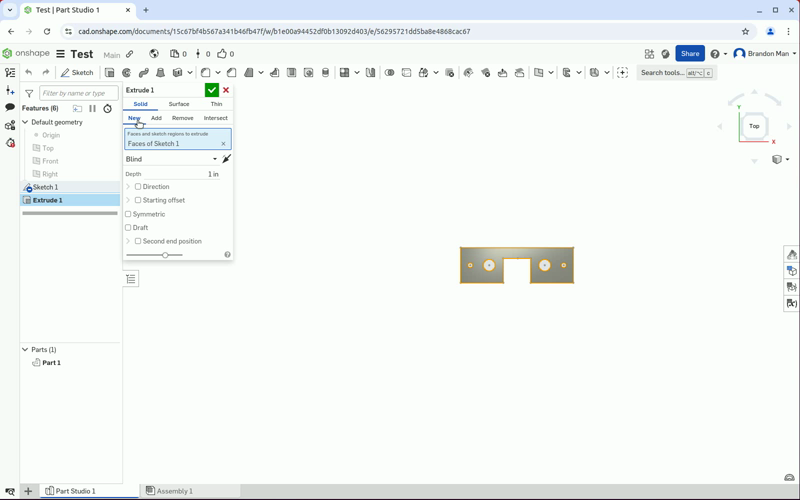
click(137, 120)
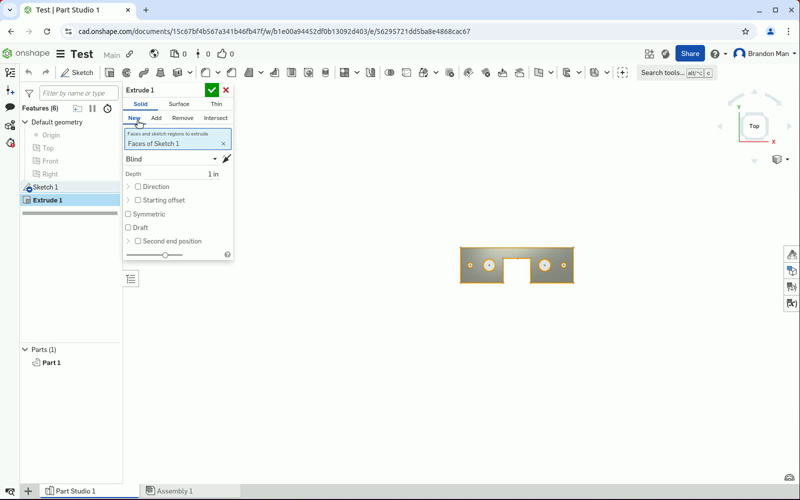
key(tab, 4)
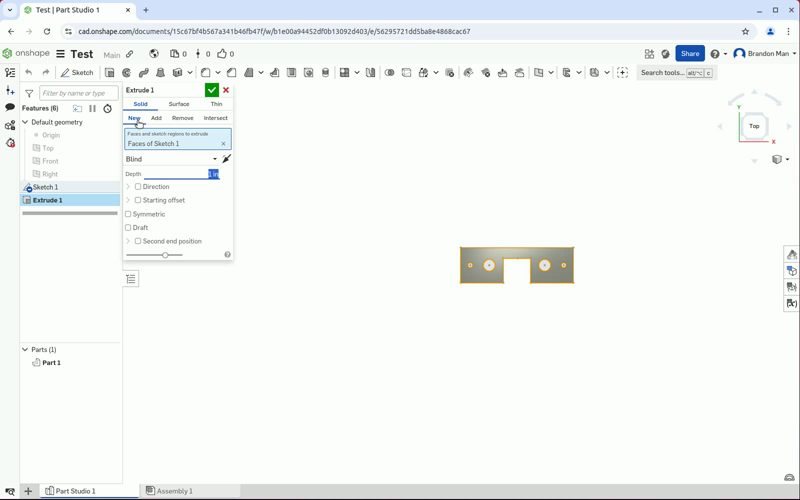
text(4.333)
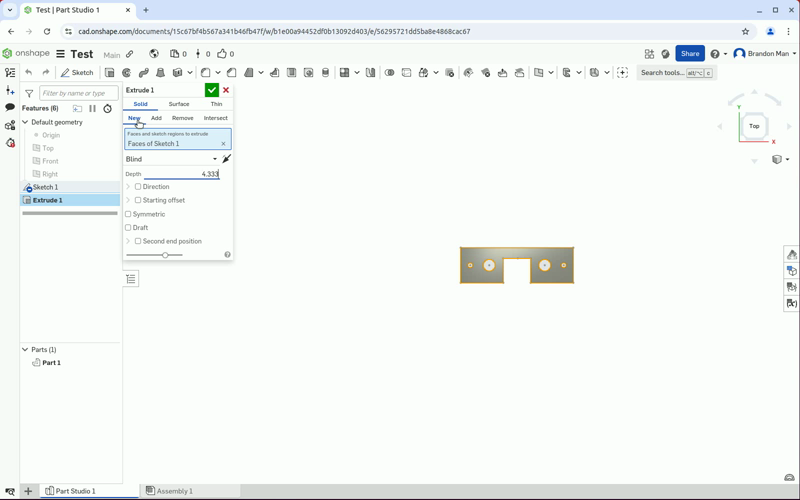
key(enter)
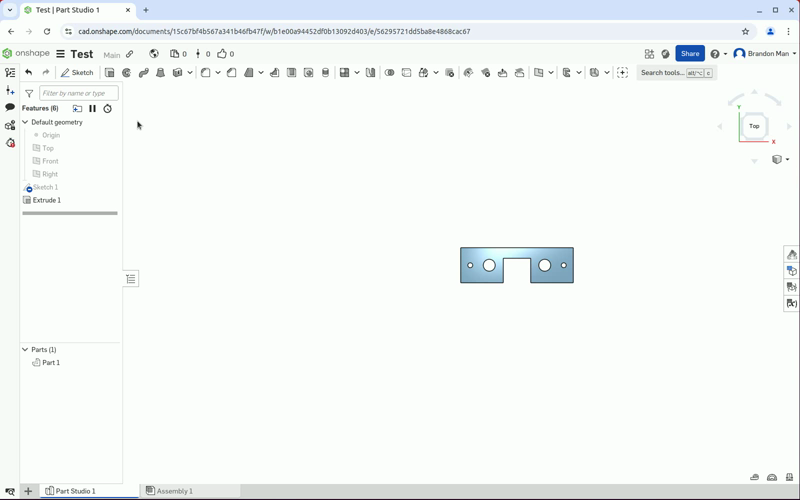
key(shift+h)
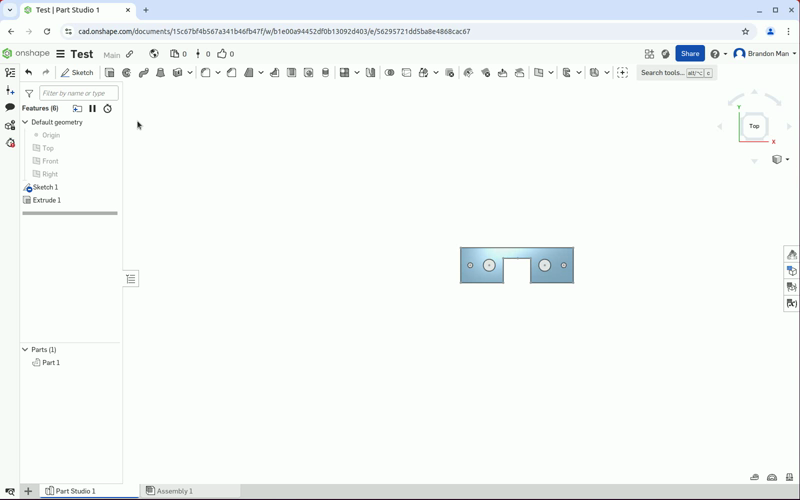
key(shift+h)
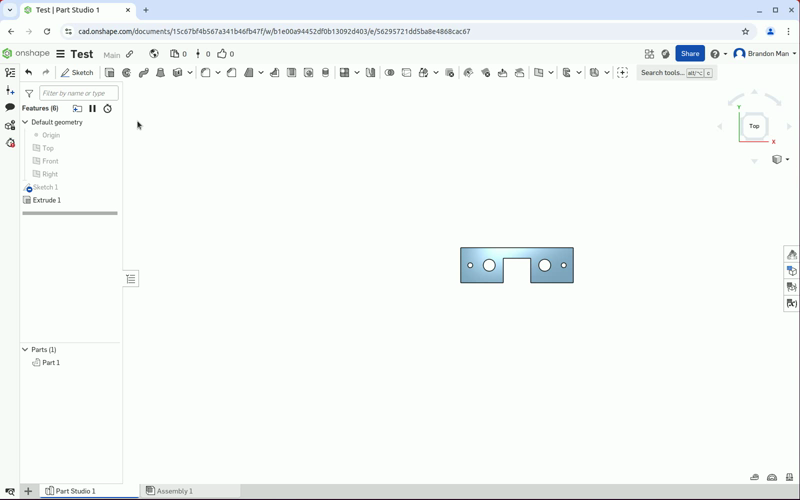
mouse_move(73, 189)
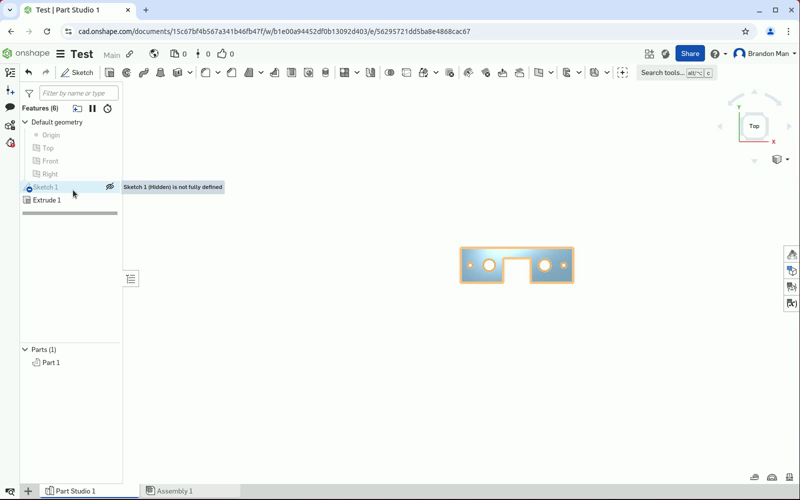
click(73, 189)
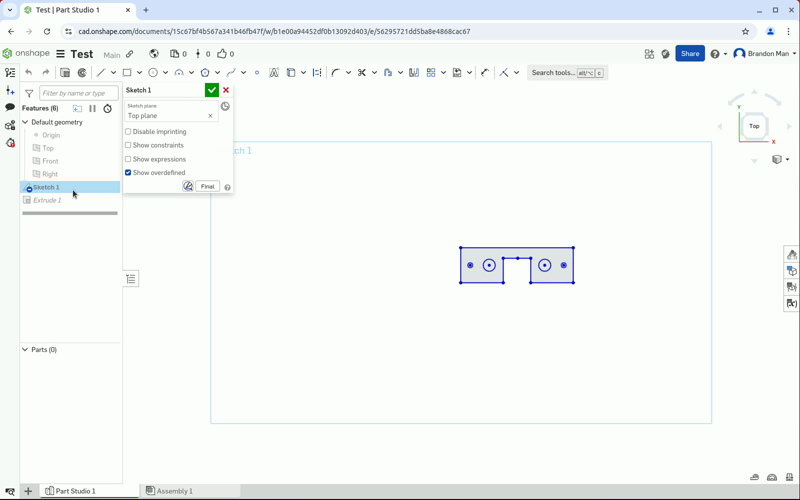
mouse_move(229, 92)
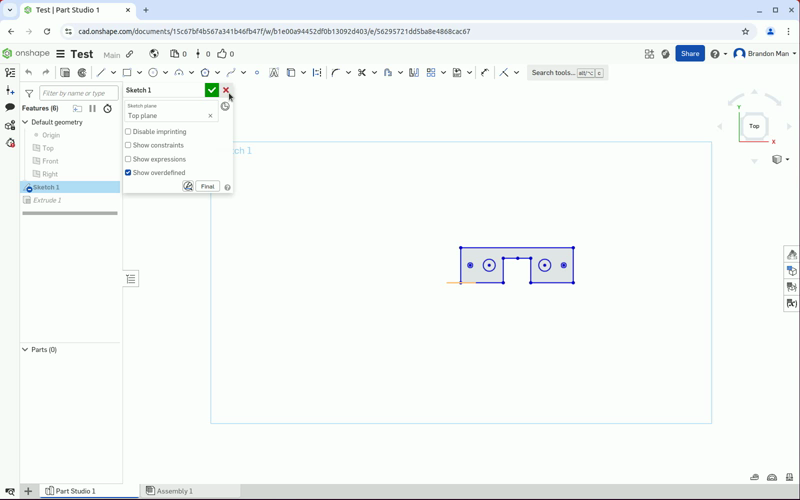
click(229, 92)
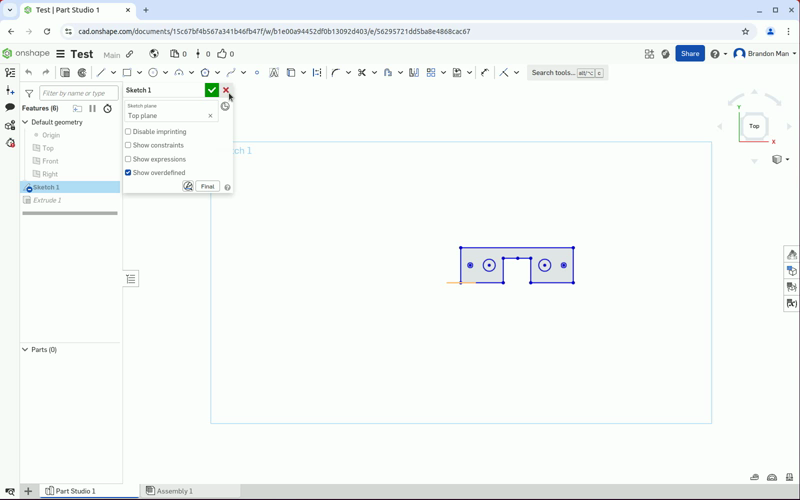
key(shift+s)
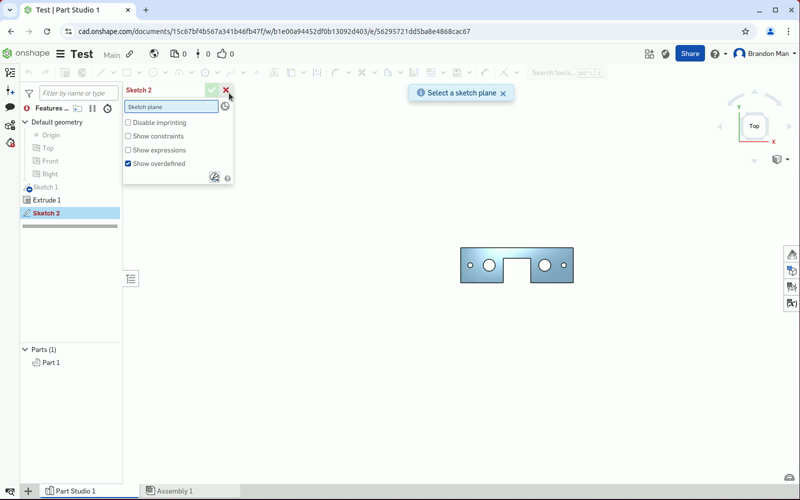
mouse_move(73, 150)
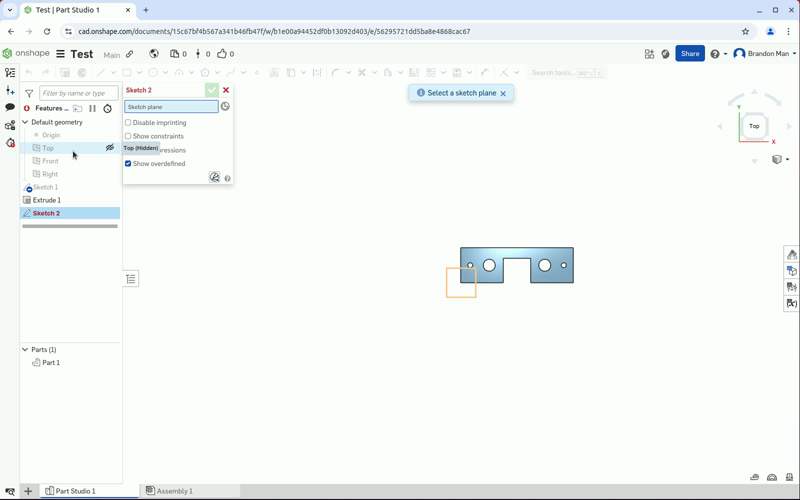
click(73, 150)
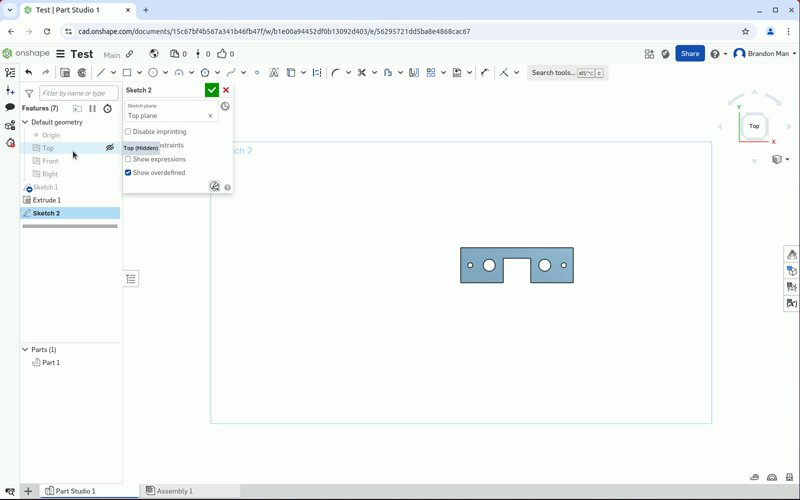
mouse_move(73, 352)
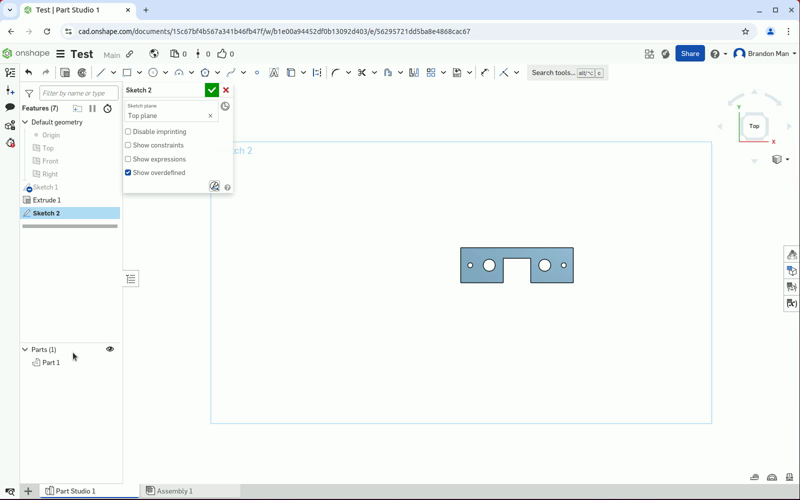
key(y)
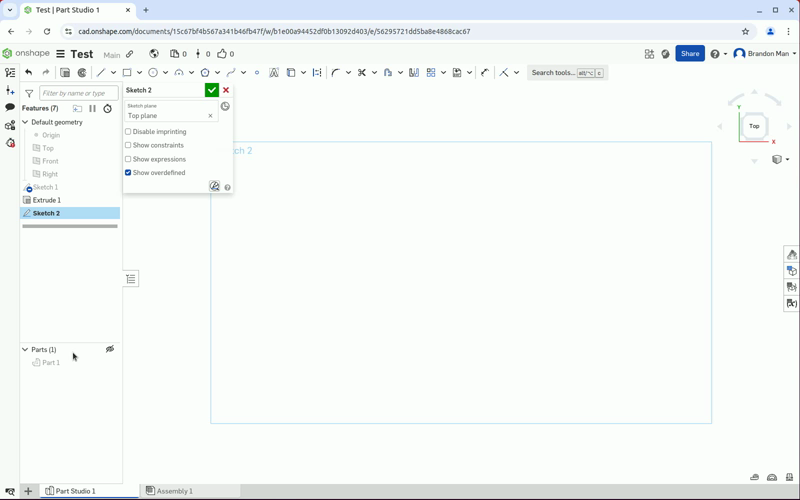
key(l)
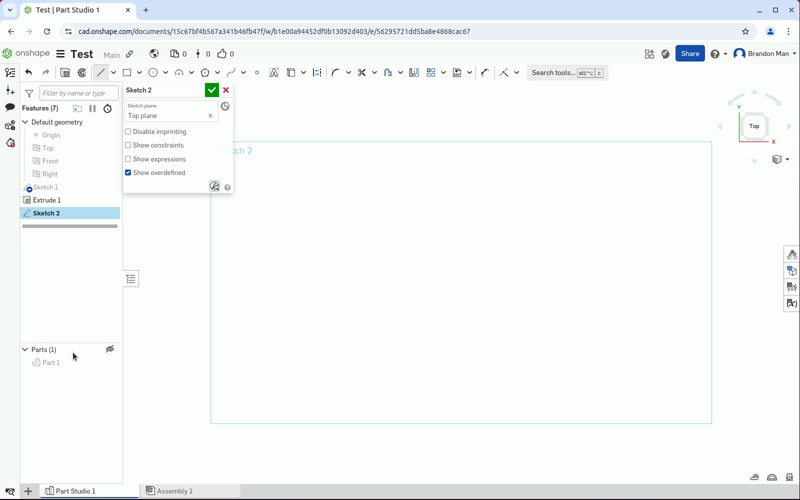
key_down(shift)
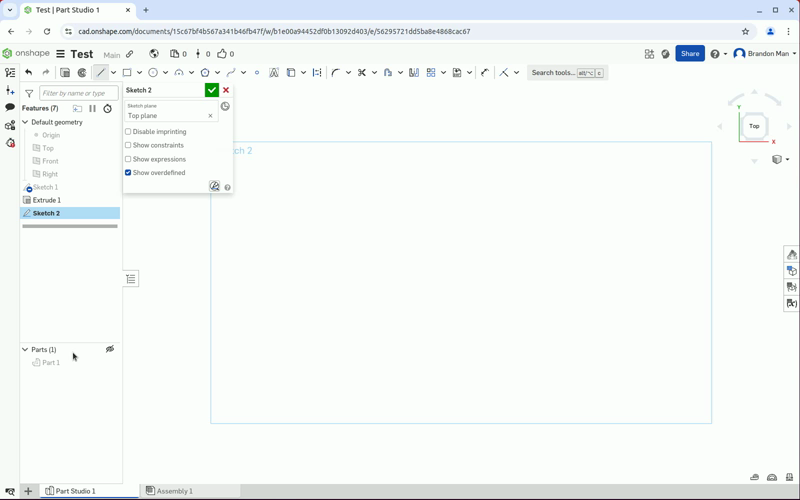
mouse_move(460, 290)
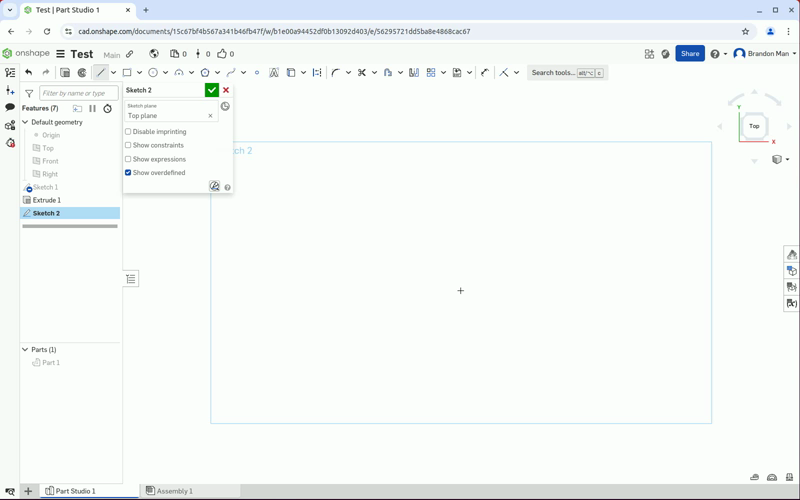
click(460, 290)
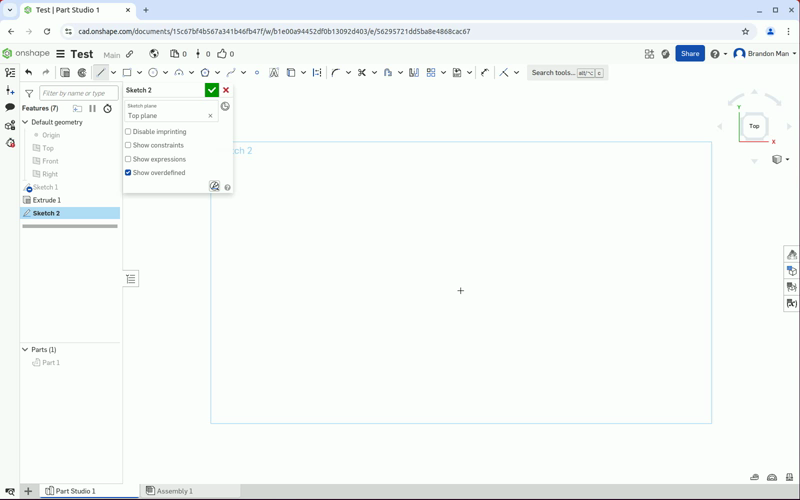
key_up(shift)
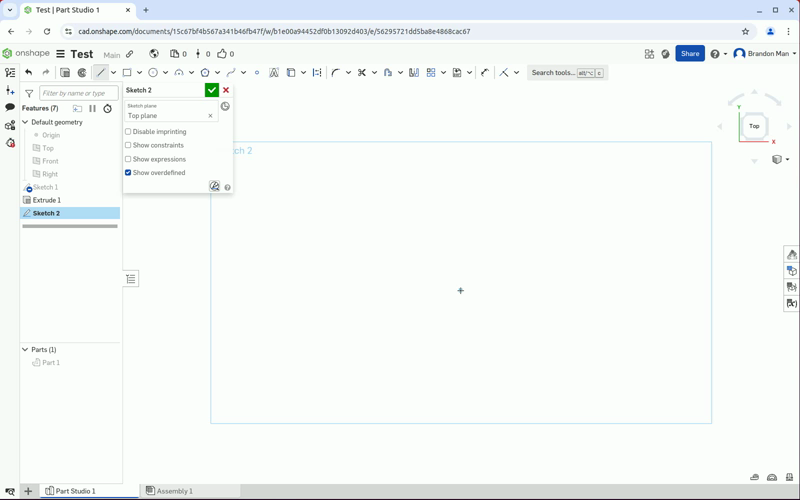
key_down(shift)
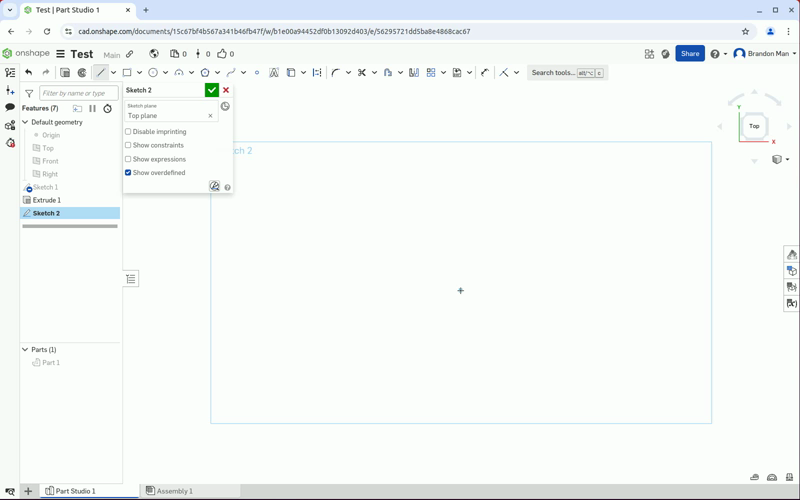
mouse_move(573, 290)
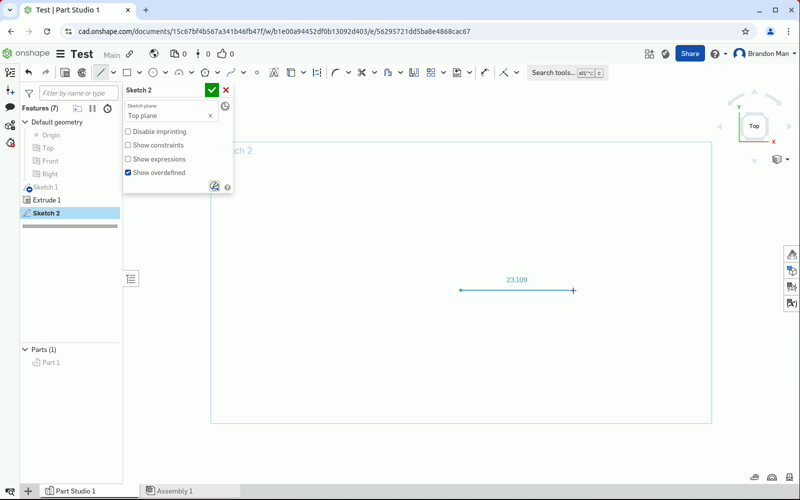
click(573, 290)
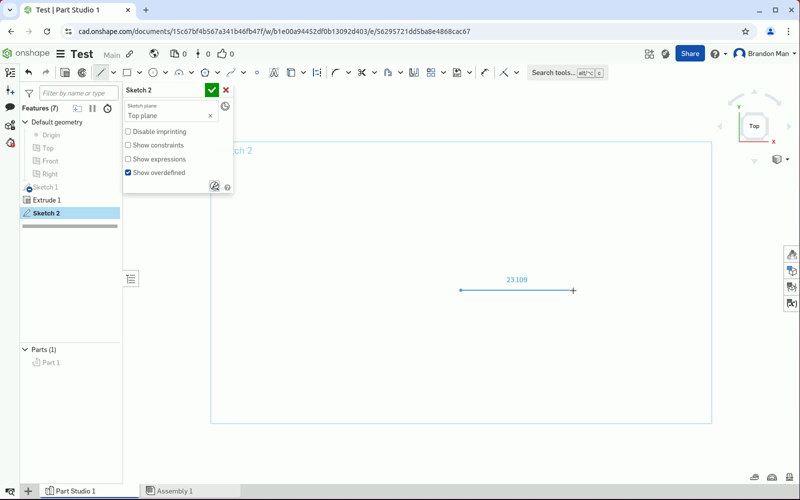
key_up(shift)
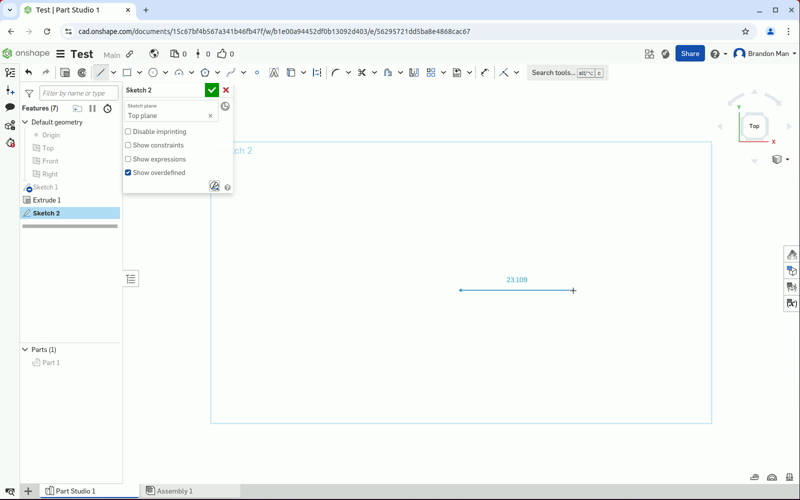
key_down(shift)
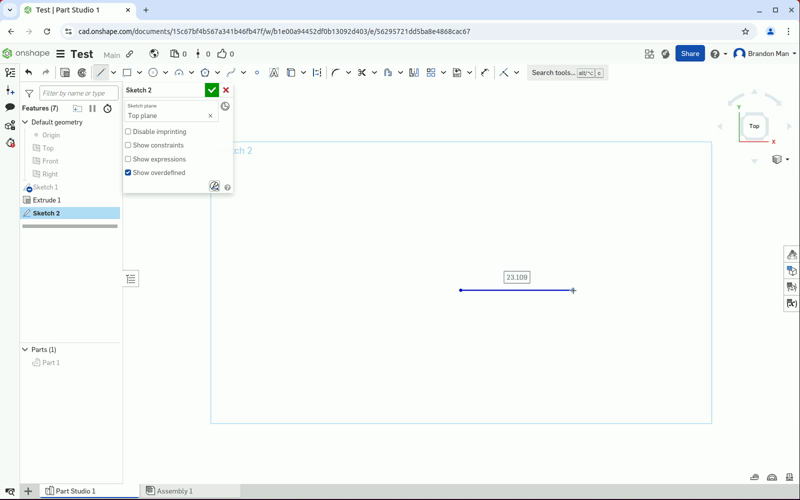
mouse_move(589, 290)
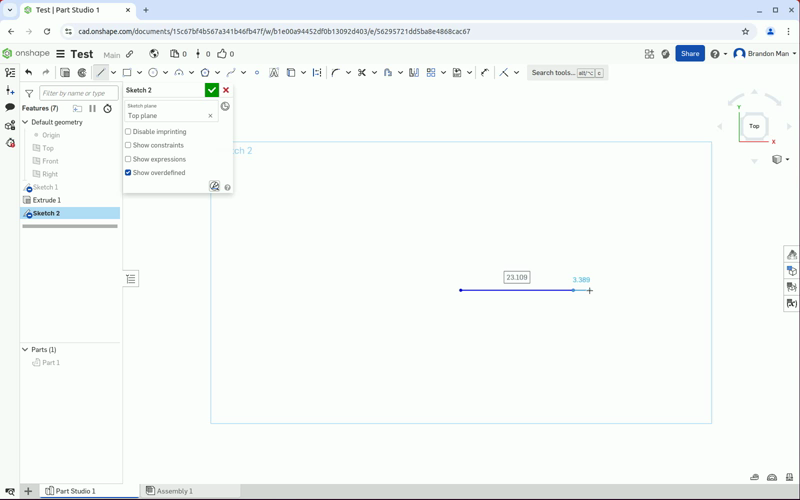
mouse_move(573, 282)
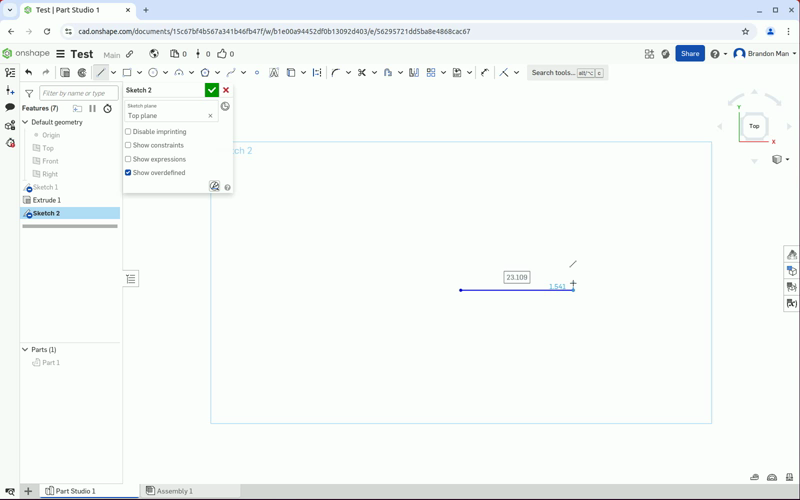
scroll(6)
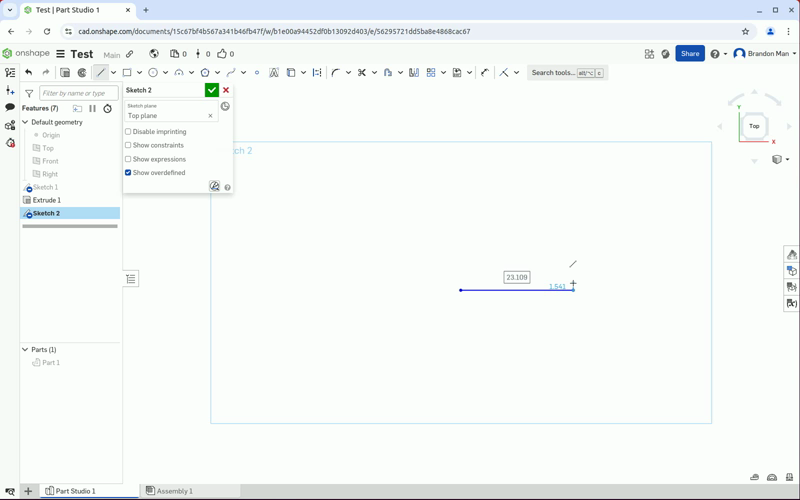
scroll(6)
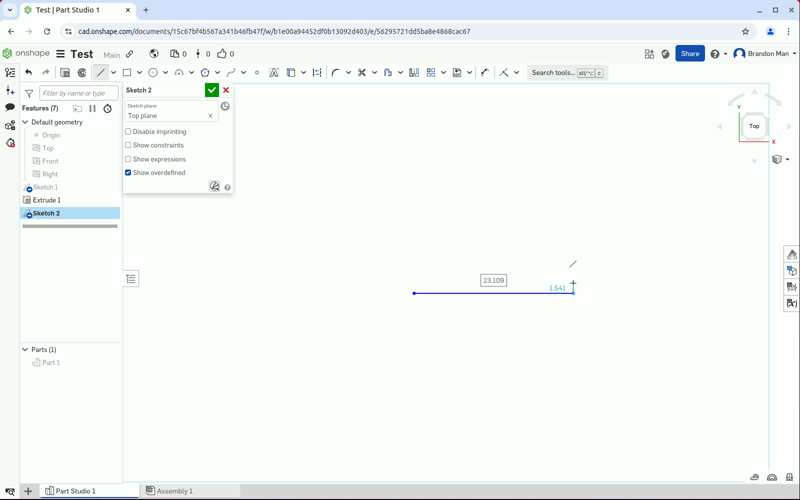
scroll(6)
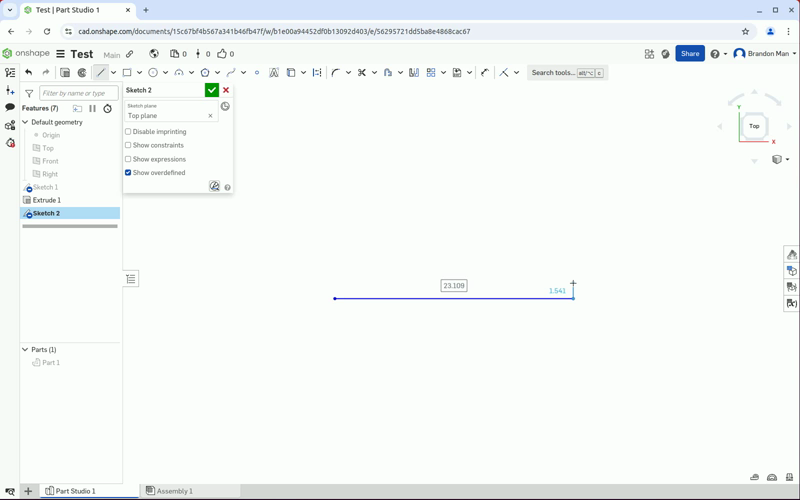
scroll(6)
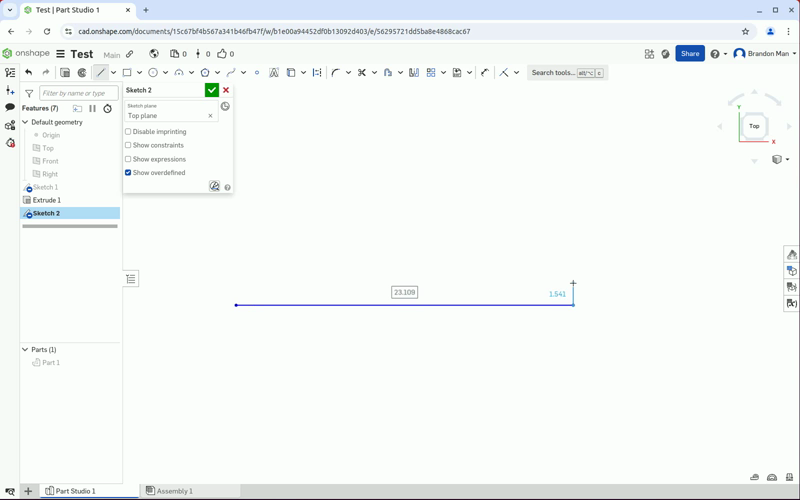
scroll(6)
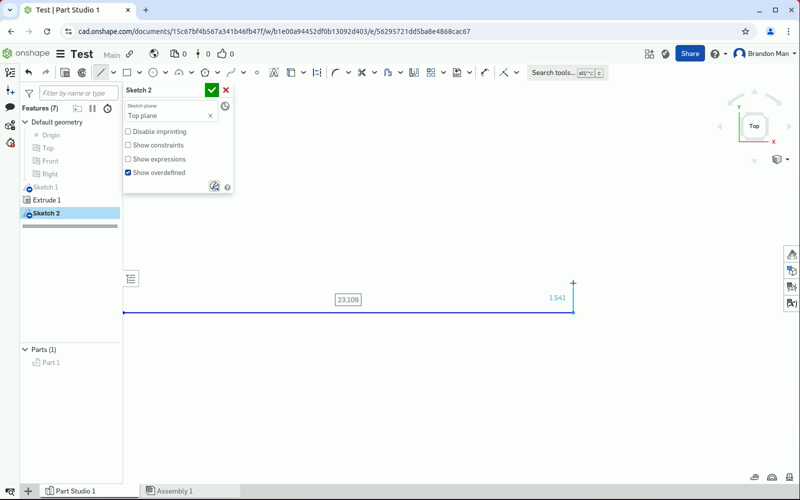
scroll(6)
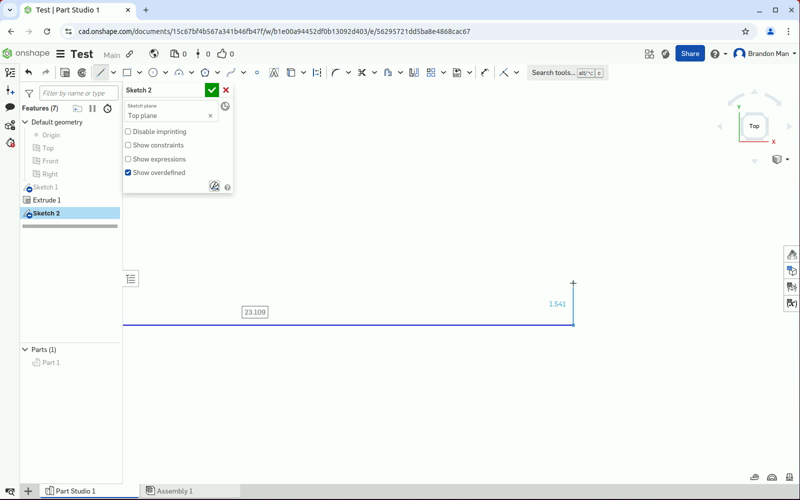
scroll(6)
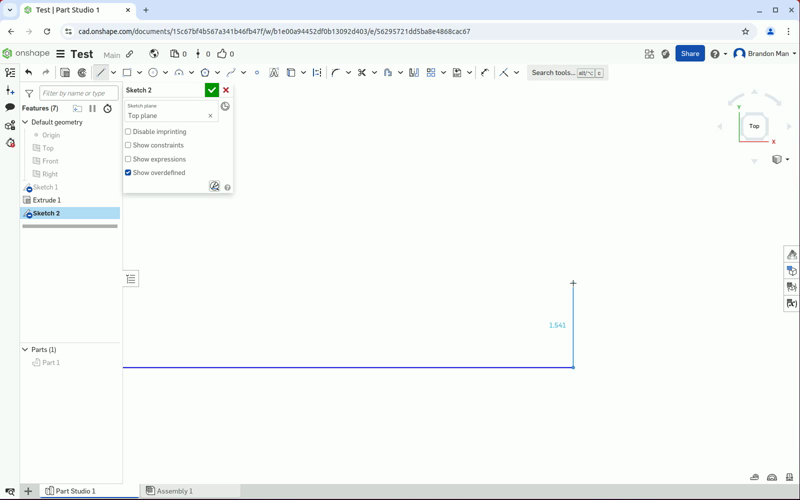
click(573, 282)
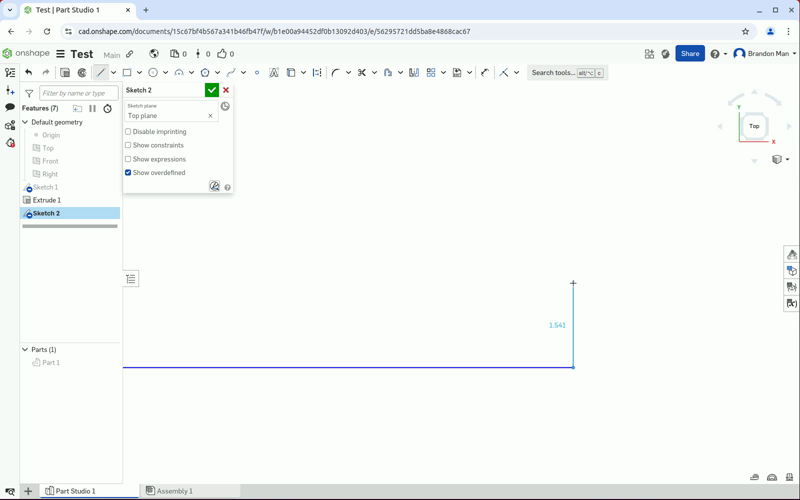
scroll(-6)
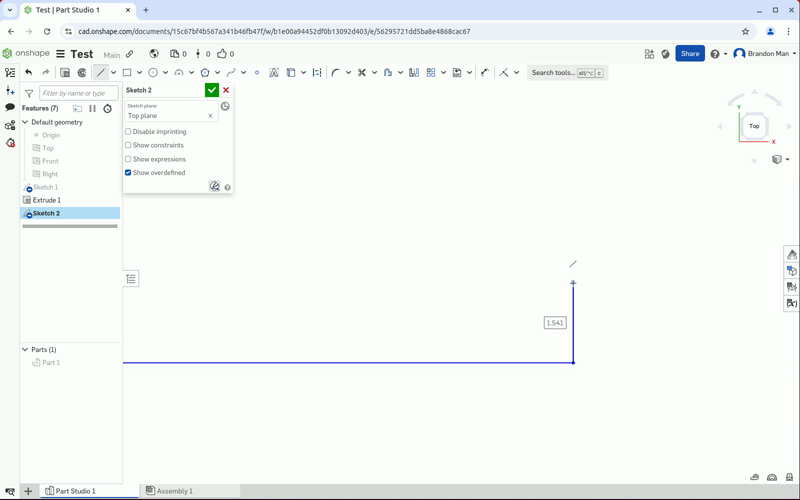
scroll(-6)
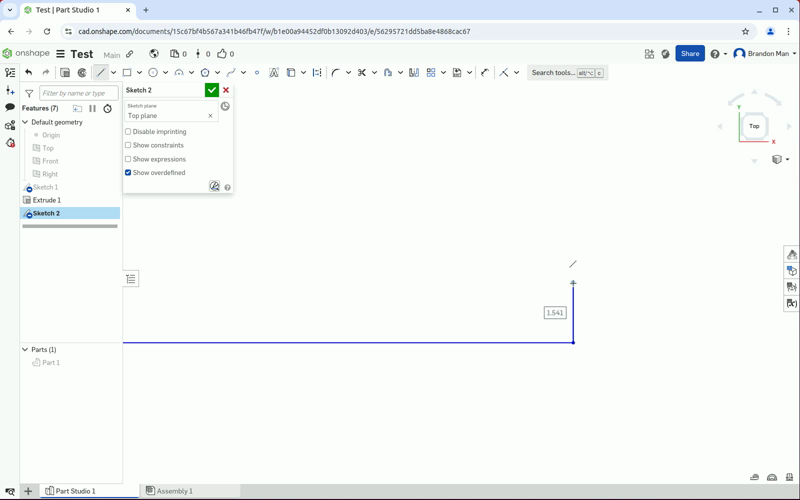
scroll(-6)
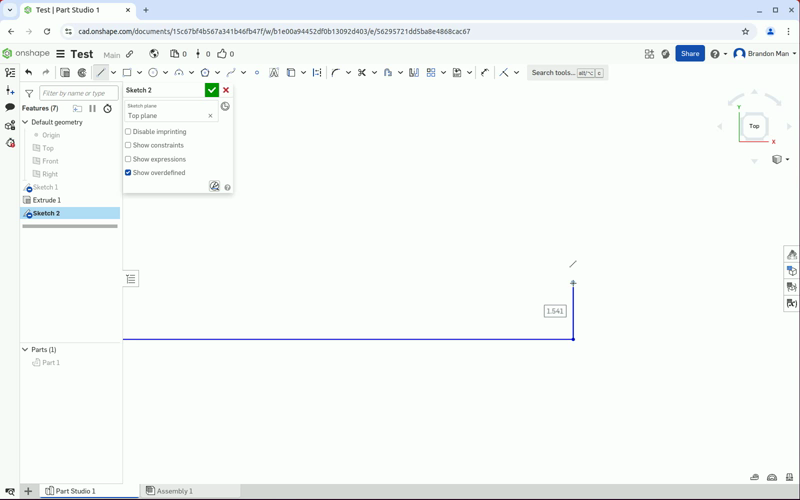
scroll(-6)
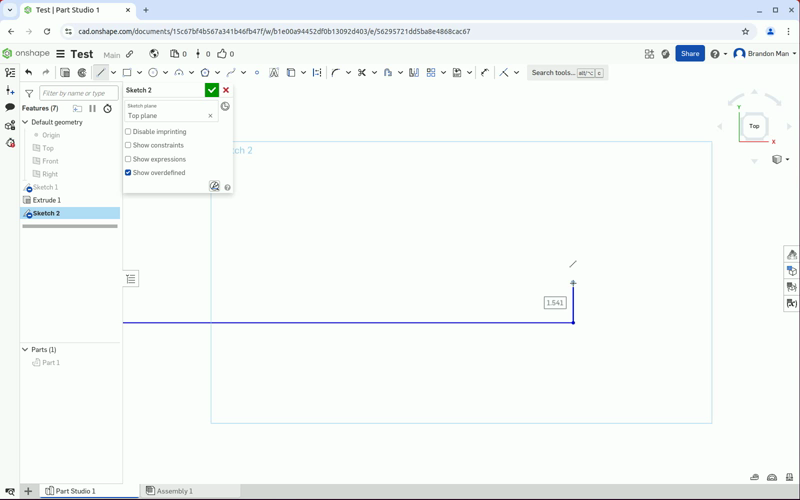
scroll(-6)
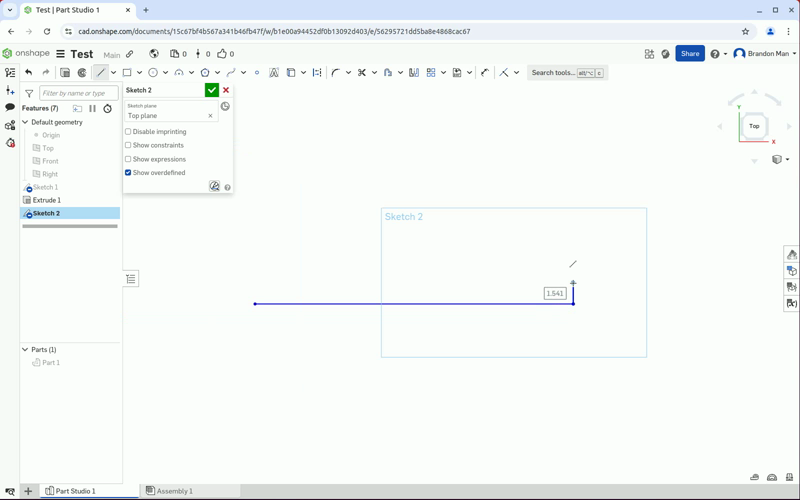
scroll(-6)
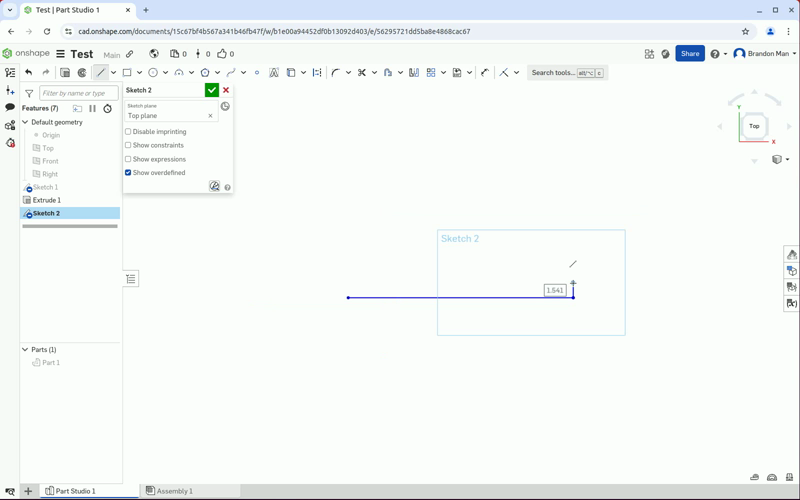
scroll(-6)
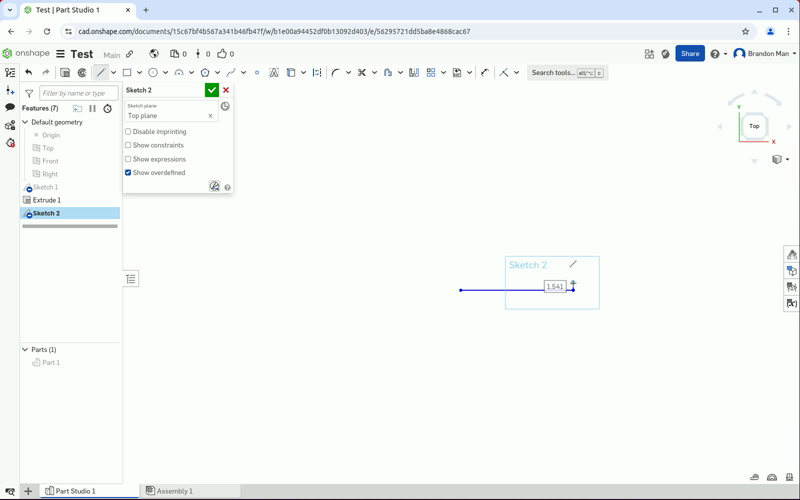
key_up(shift)
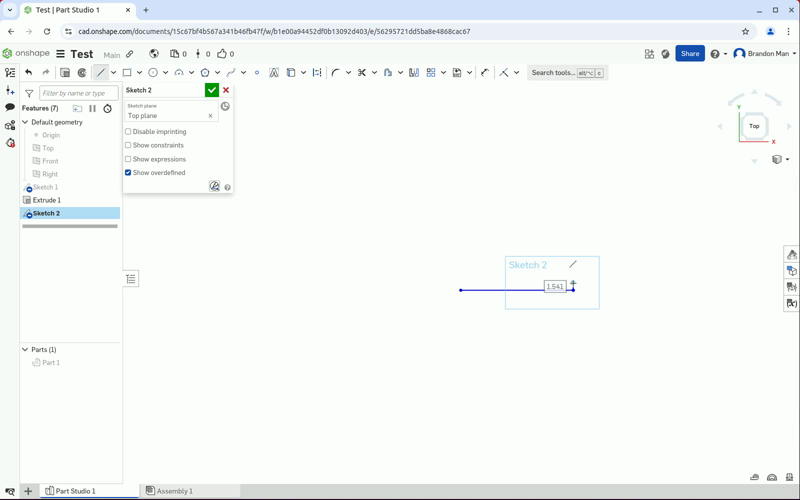
key_down(shift)
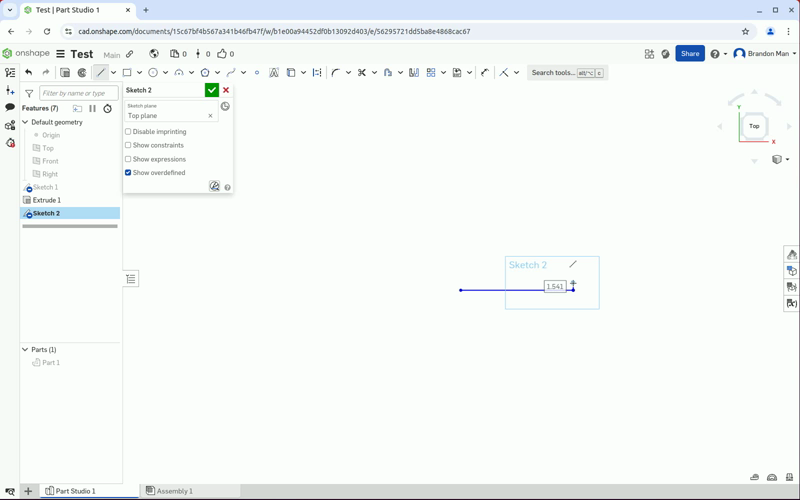
mouse_move(589, 282)
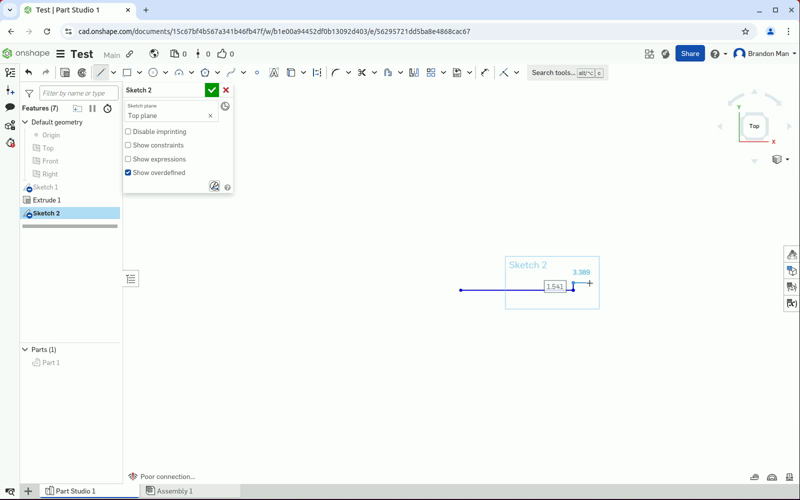
mouse_move(530, 282)
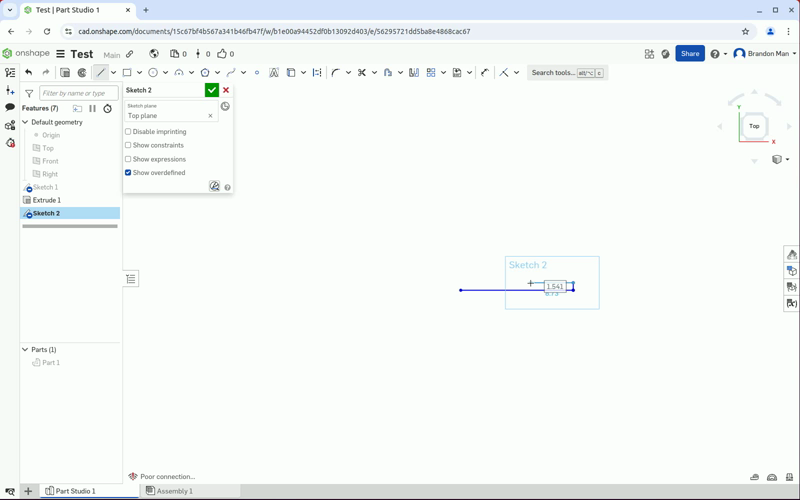
click(530, 282)
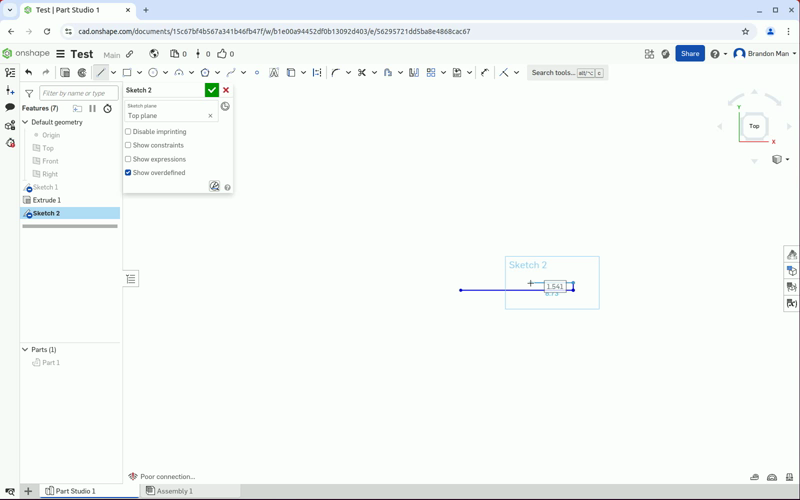
key_up(shift)
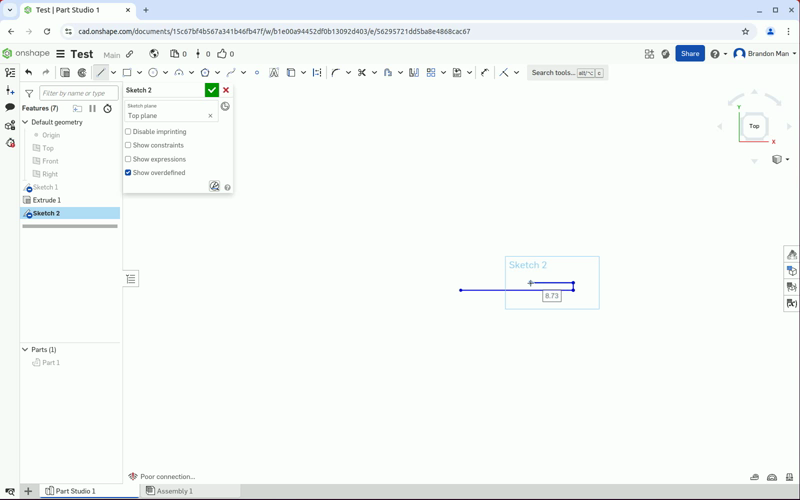
key_down(shift)
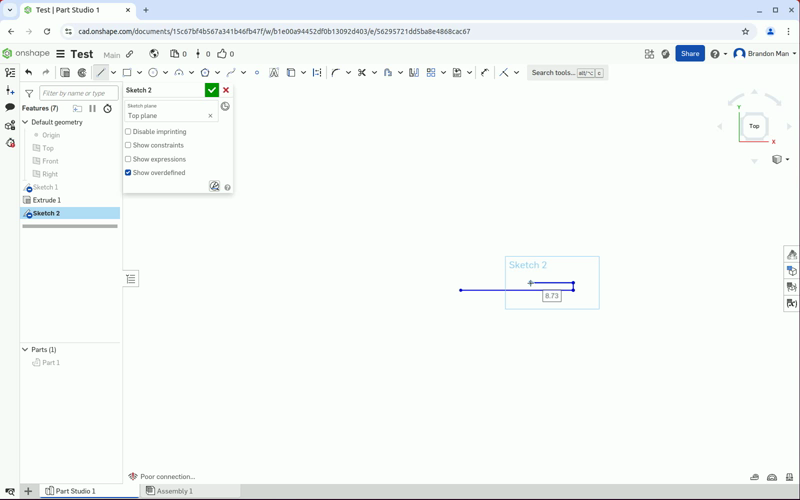
mouse_move(560, 282)
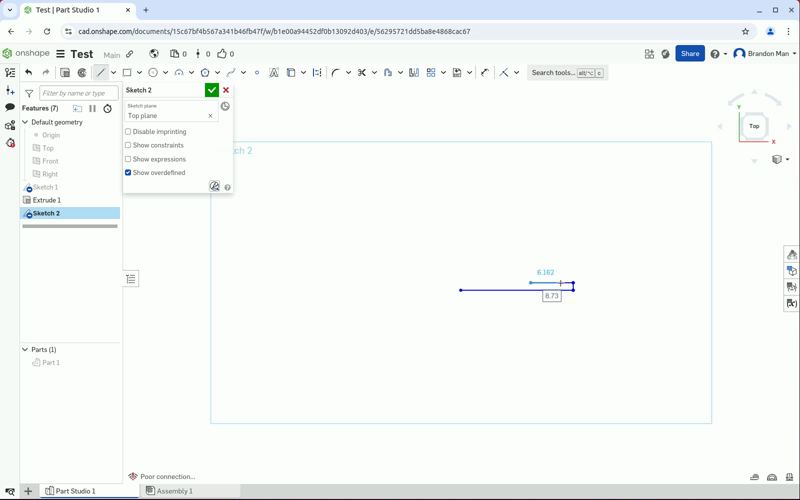
mouse_move(503, 282)
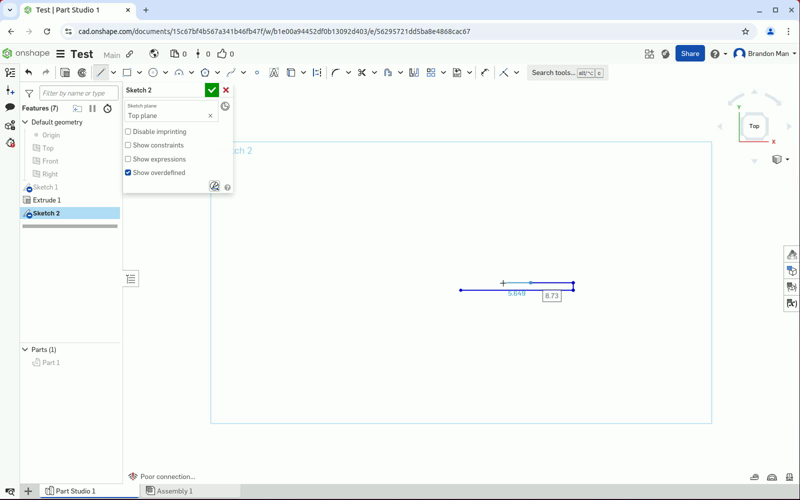
click(503, 282)
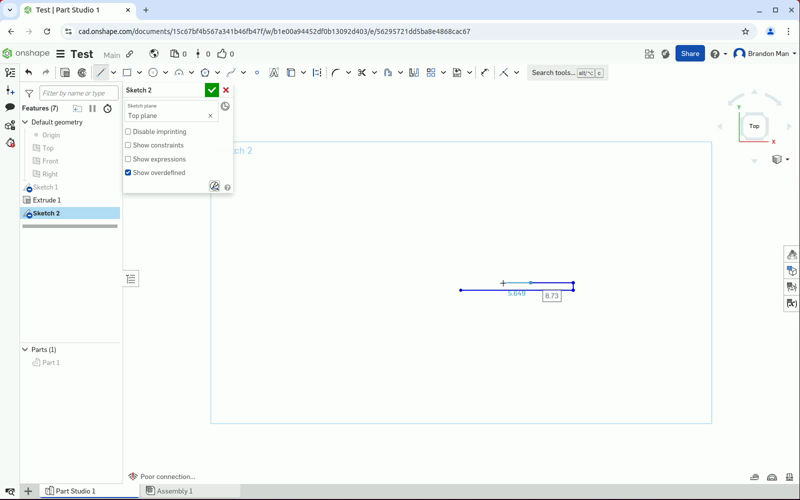
key_up(shift)
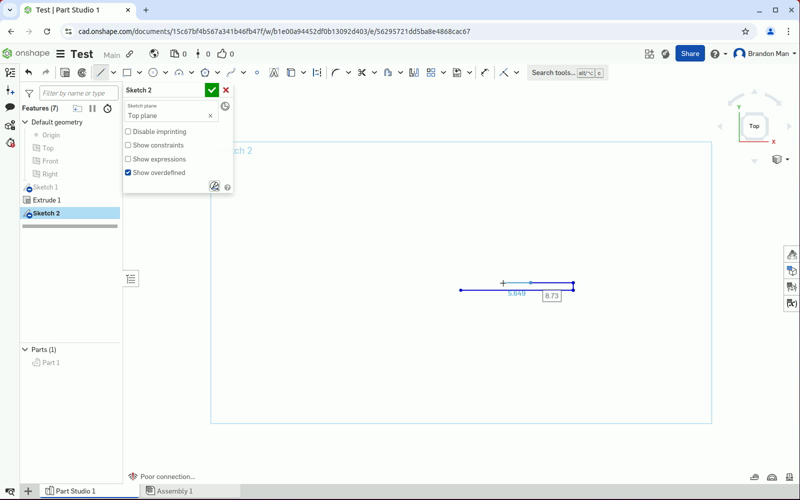
key_down(shift)
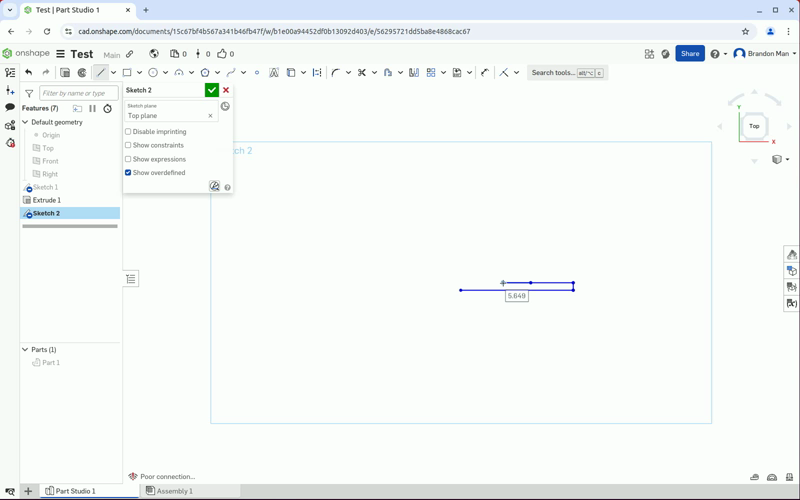
mouse_move(533, 282)
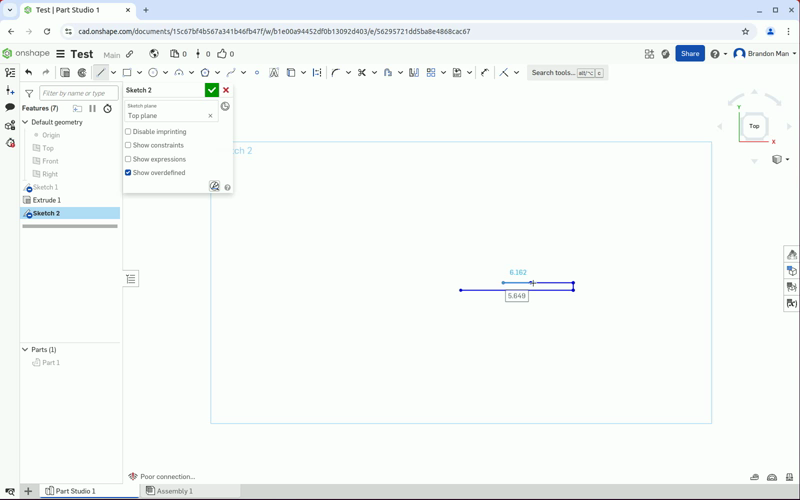
mouse_move(460, 282)
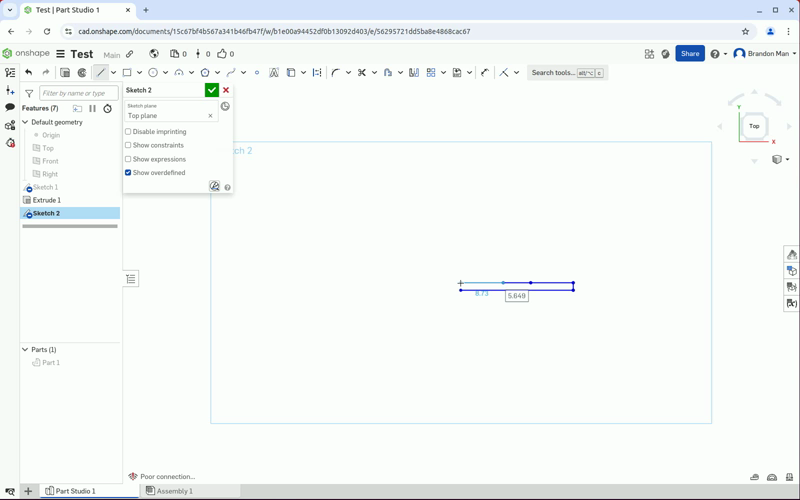
click(460, 282)
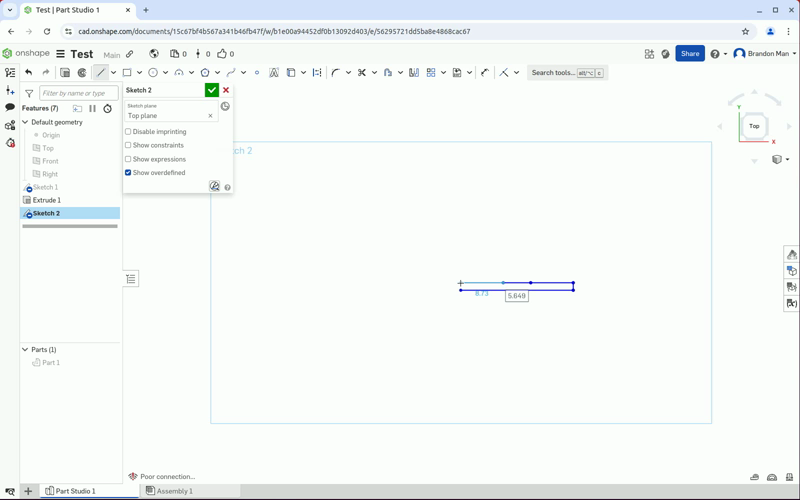
key_up(shift)
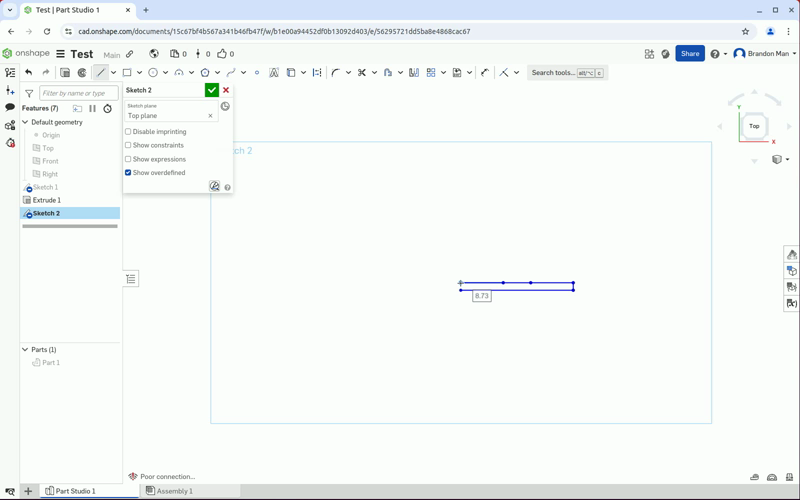
mouse_move(490, 282)
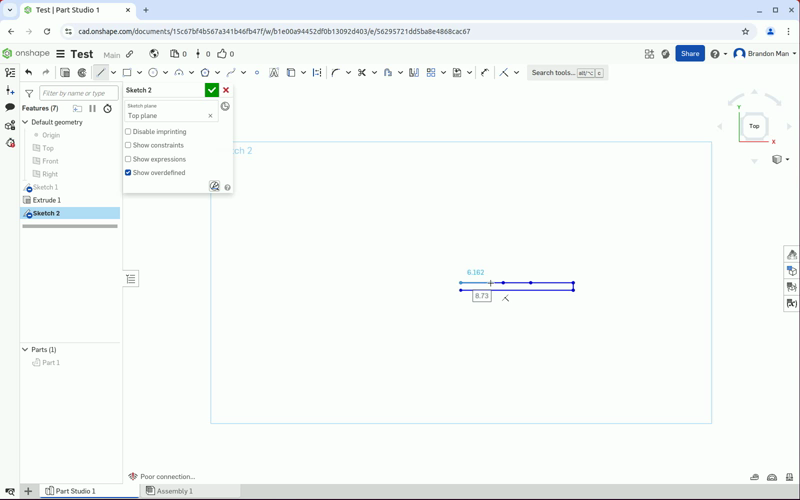
key_down(shift)
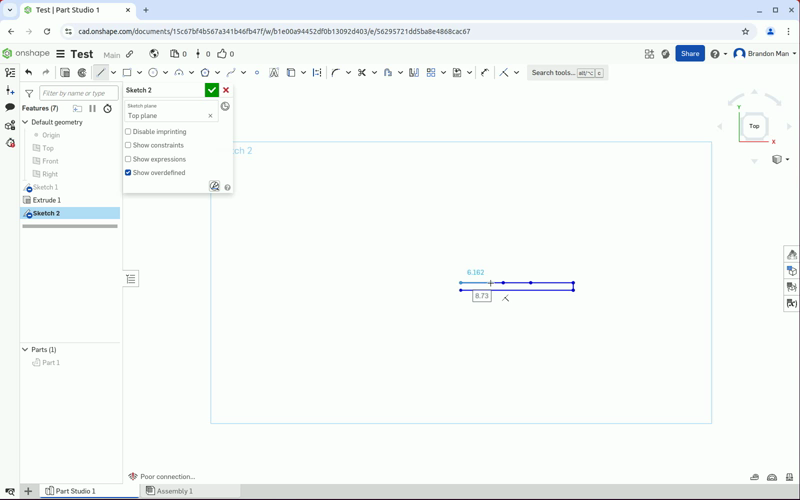
mouse_move(460, 290)
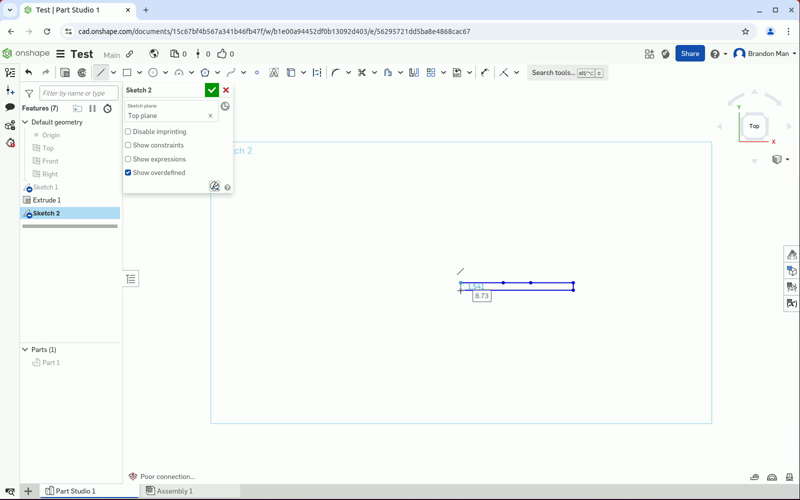
scroll(6)
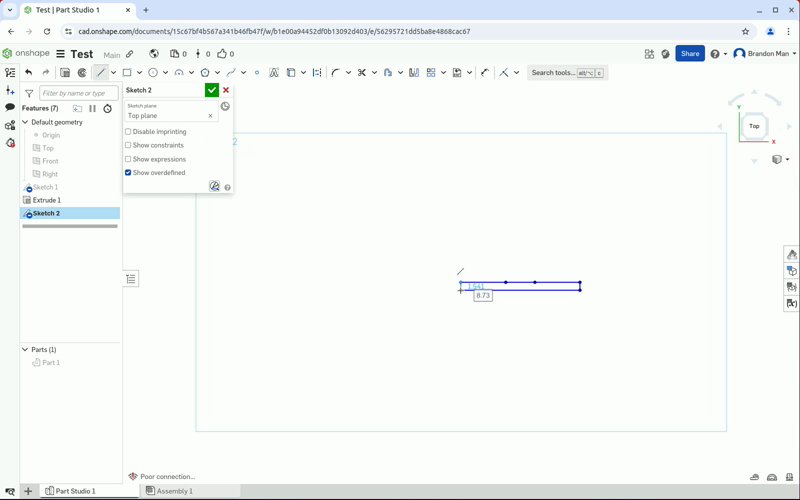
scroll(6)
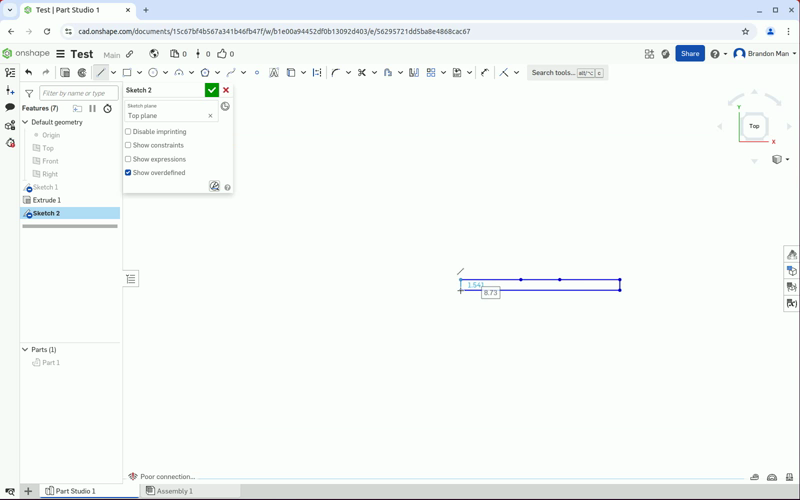
scroll(6)
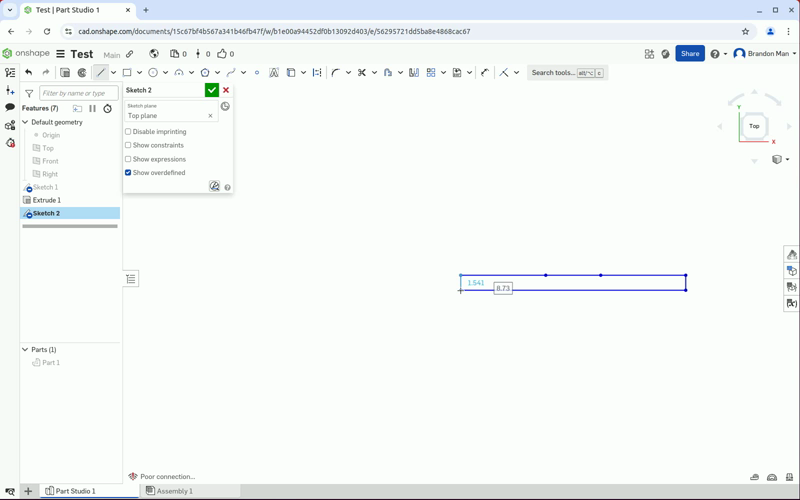
scroll(6)
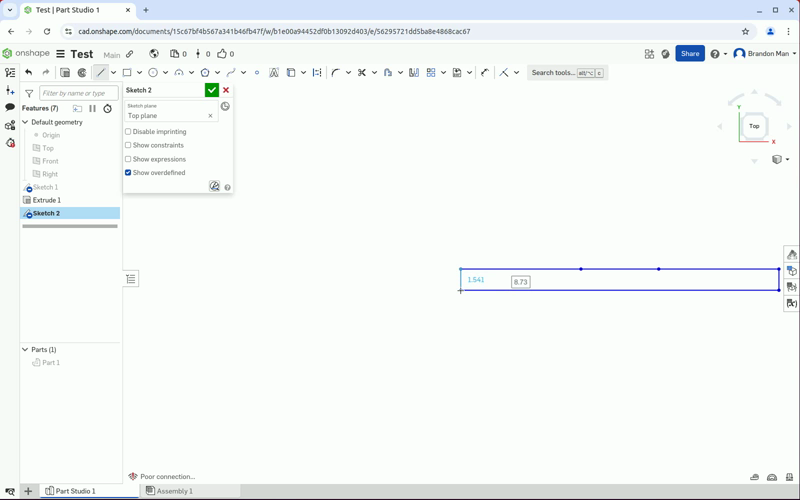
scroll(6)
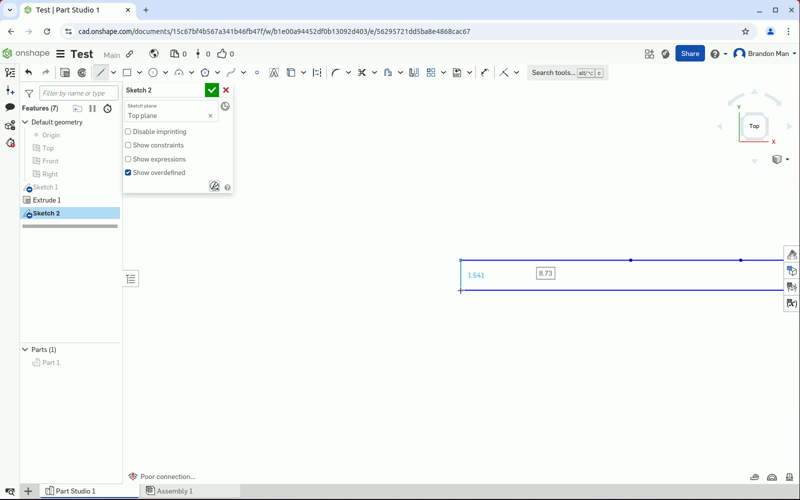
scroll(6)
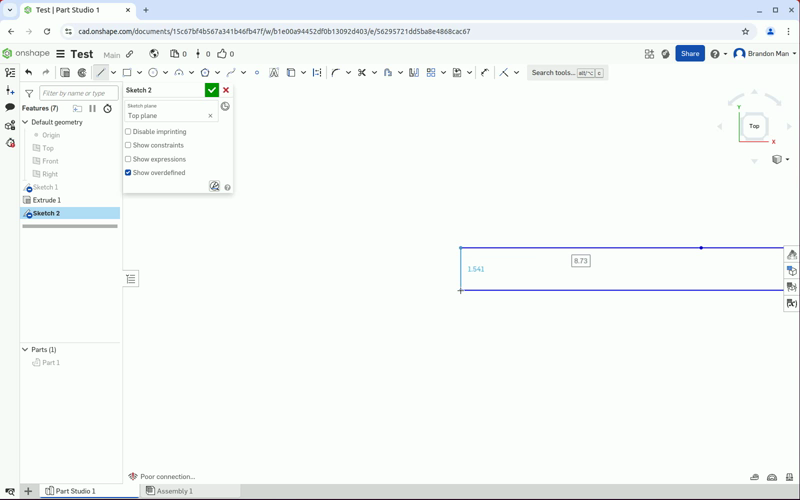
scroll(6)
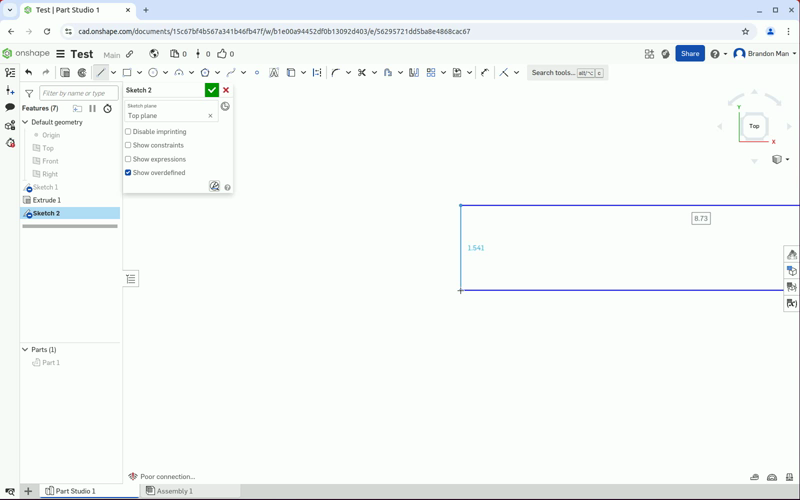
key_up(shift)
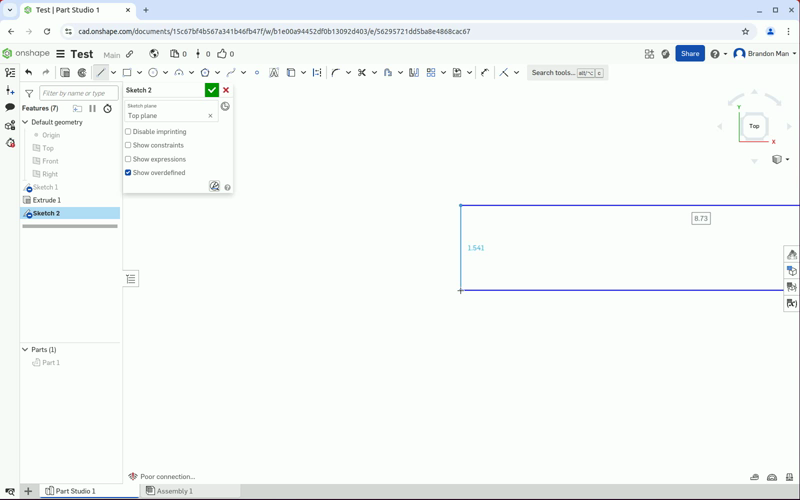
click(460, 290)
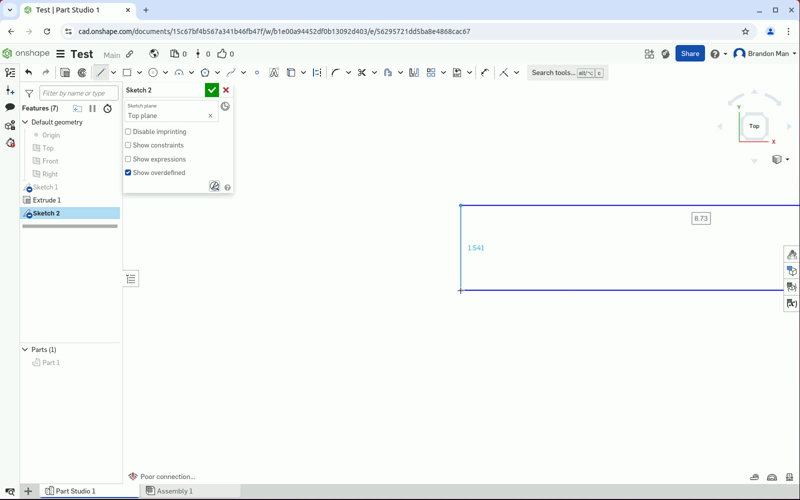
scroll(-6)
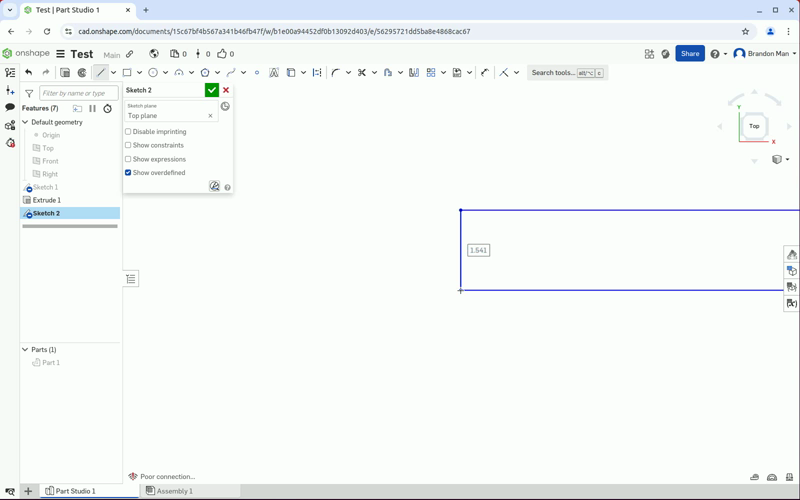
scroll(-6)
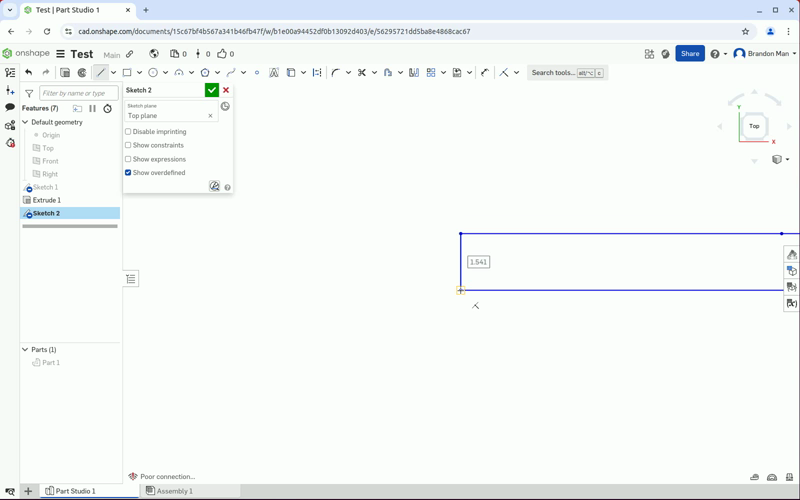
scroll(-6)
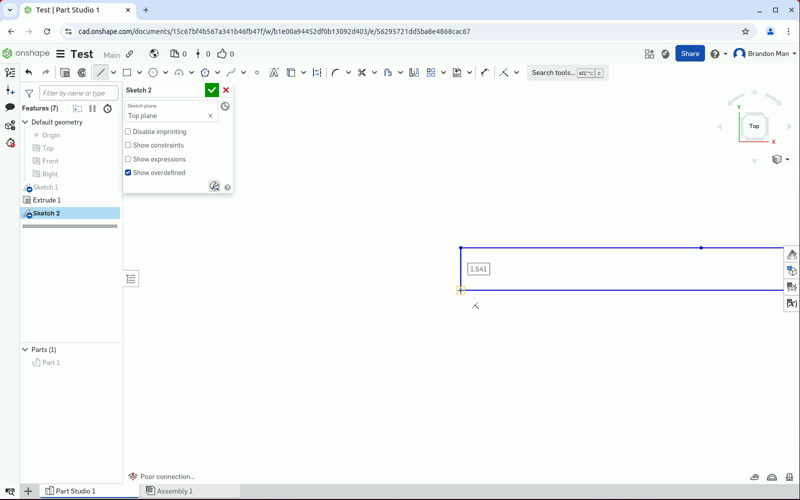
scroll(-6)
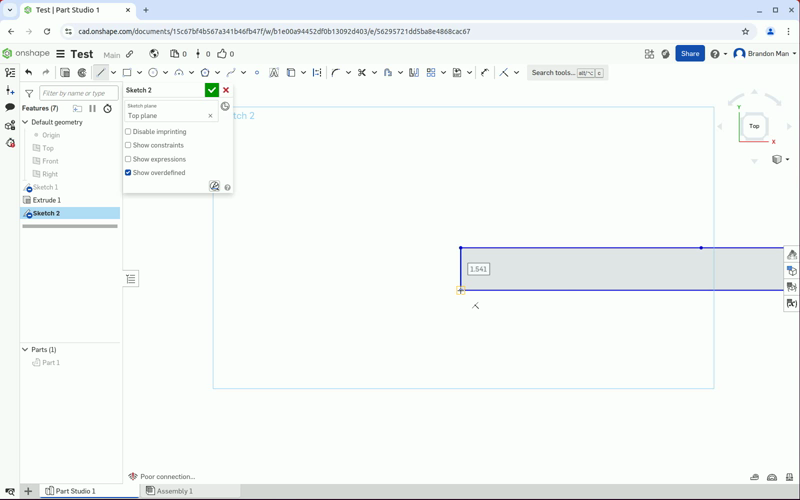
scroll(-6)
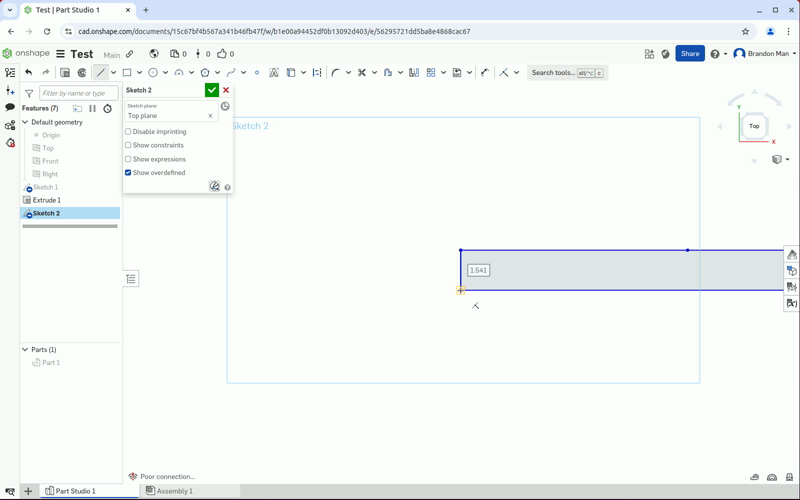
scroll(-6)
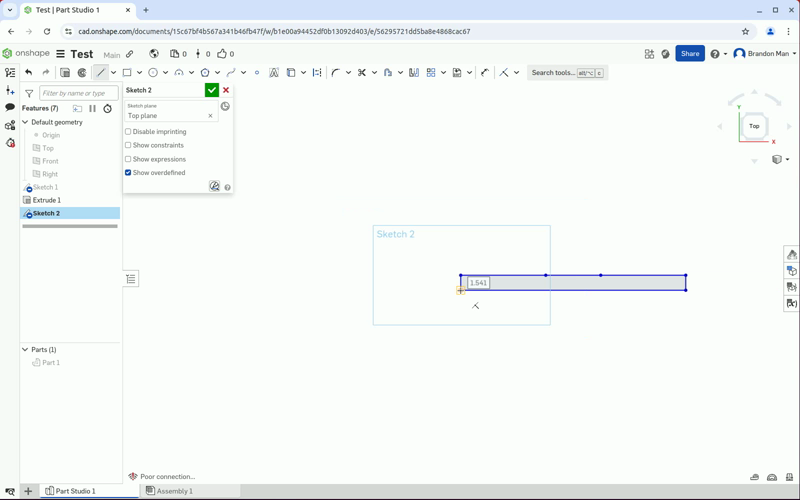
scroll(-6)
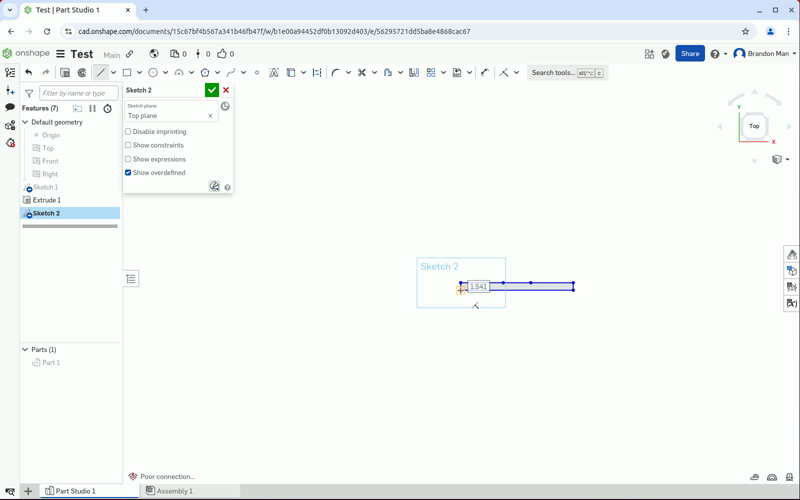
key(esc)
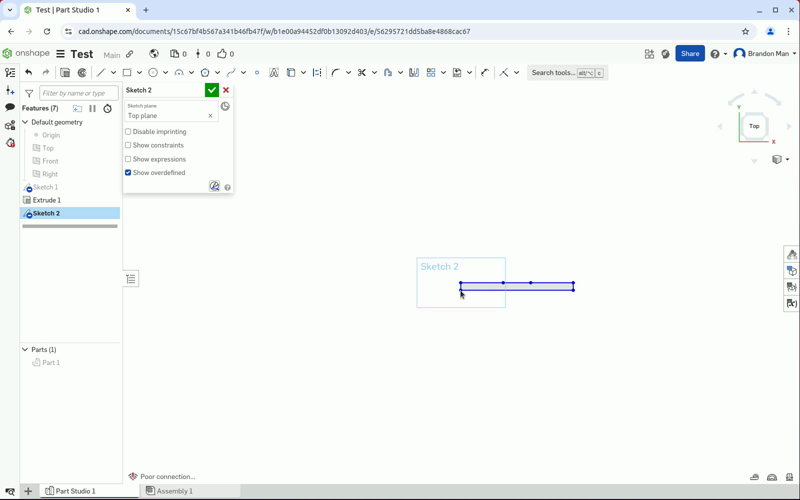
mouse_move(543, 284)
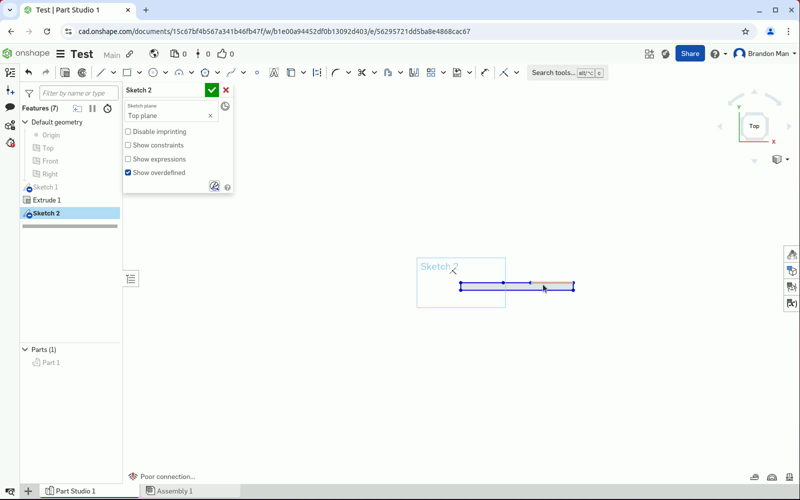
scroll(6)
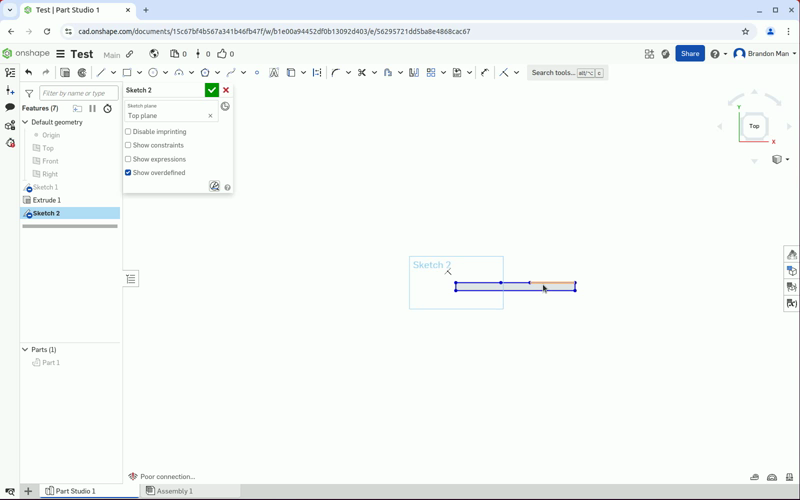
scroll(6)
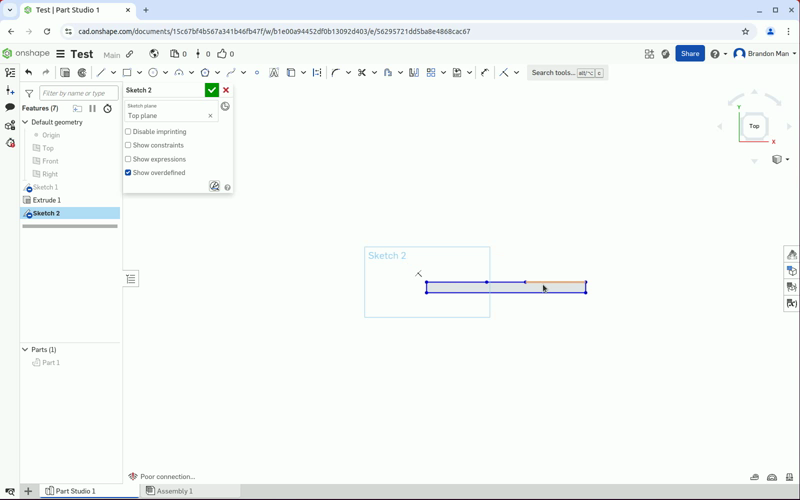
scroll(6)
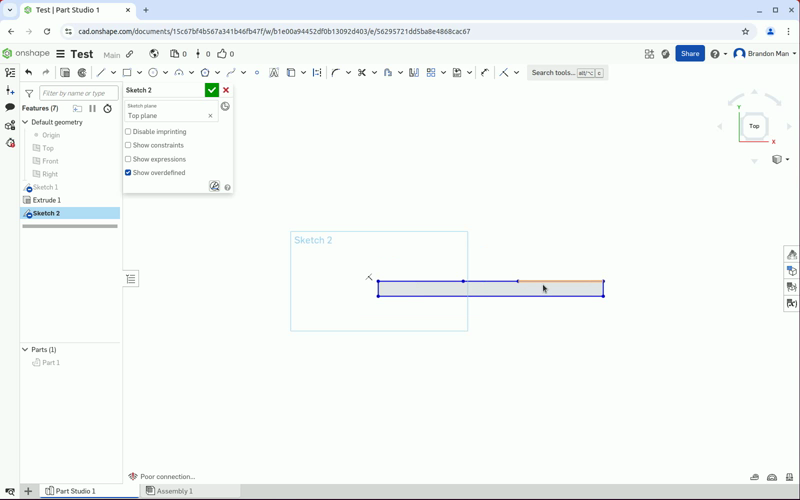
scroll(6)
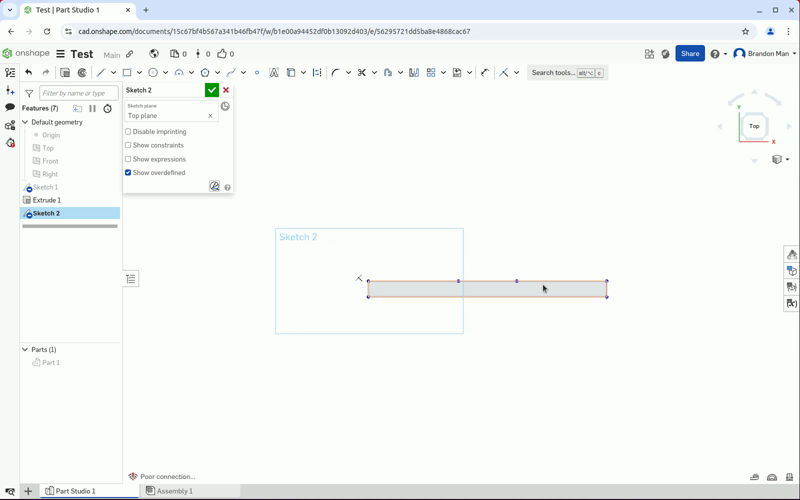
scroll(6)
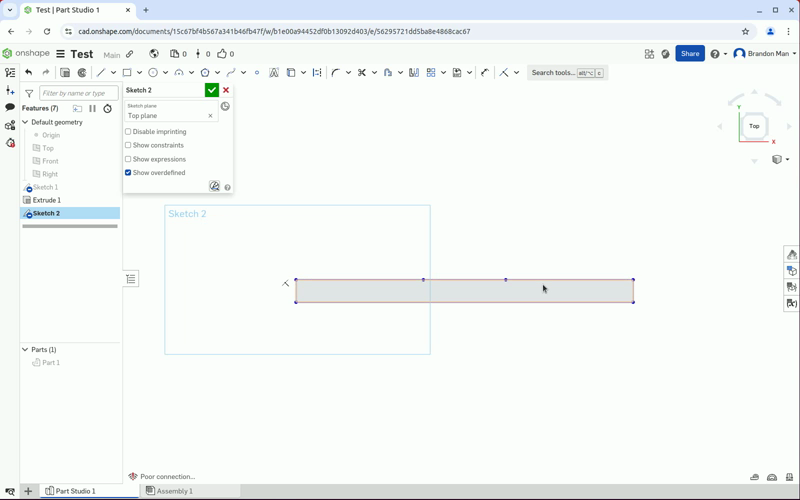
scroll(6)
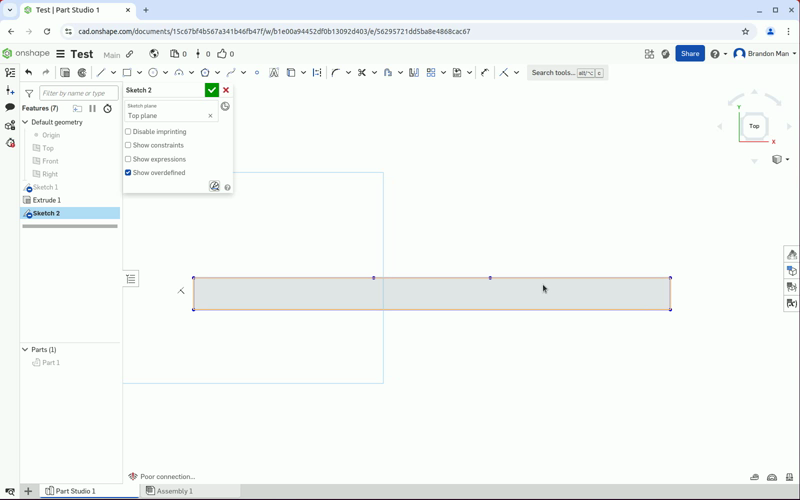
scroll(6)
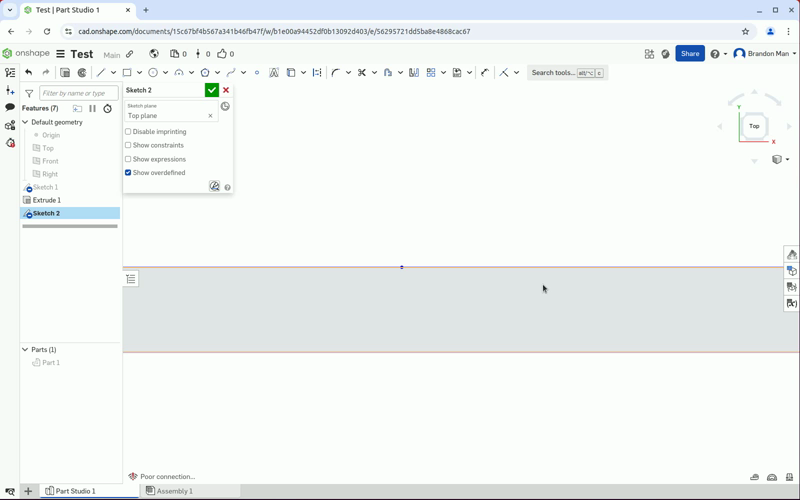
click(543, 284)
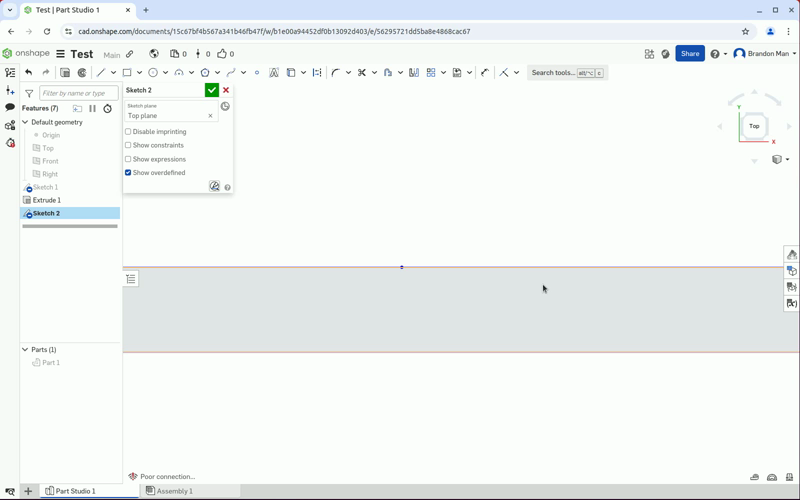
scroll(-6)
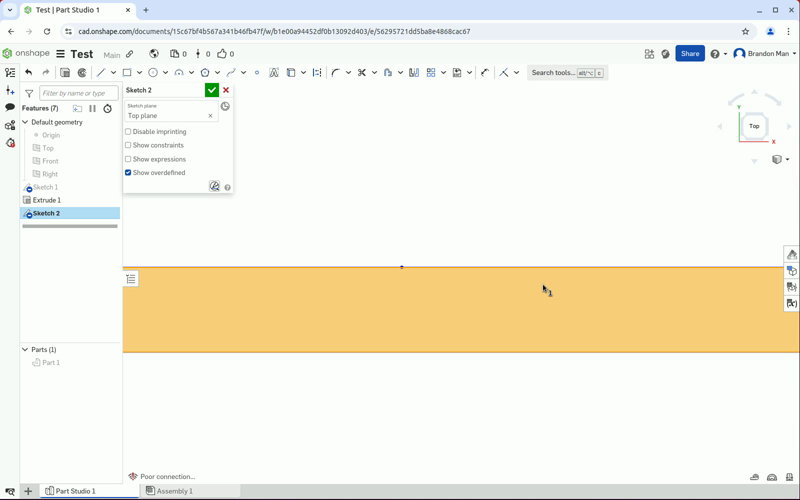
scroll(-6)
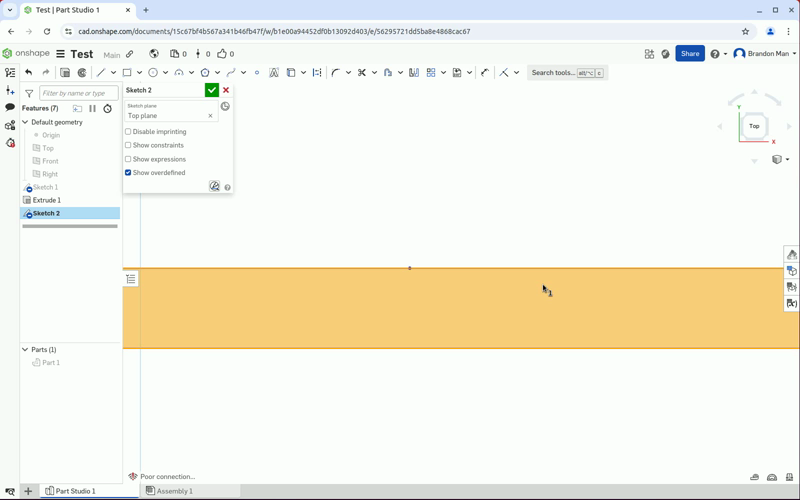
scroll(-6)
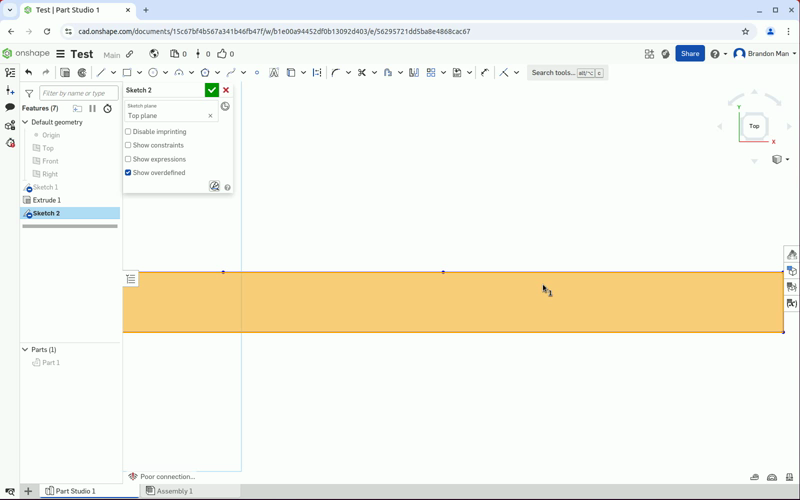
scroll(-6)
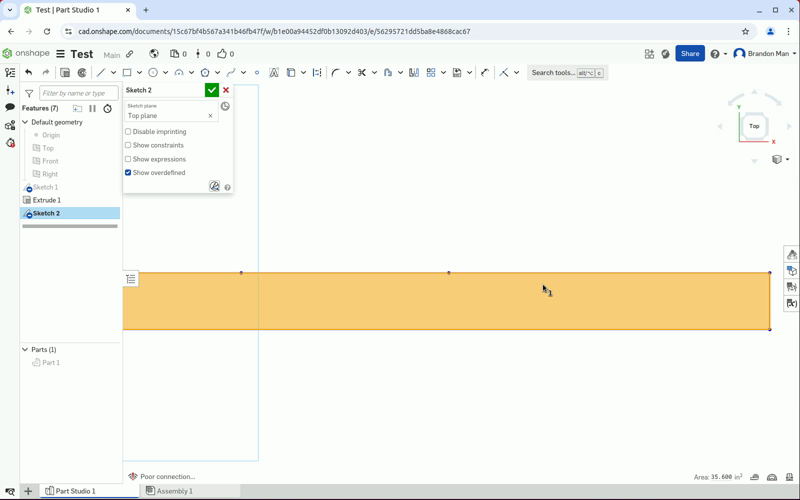
scroll(-6)
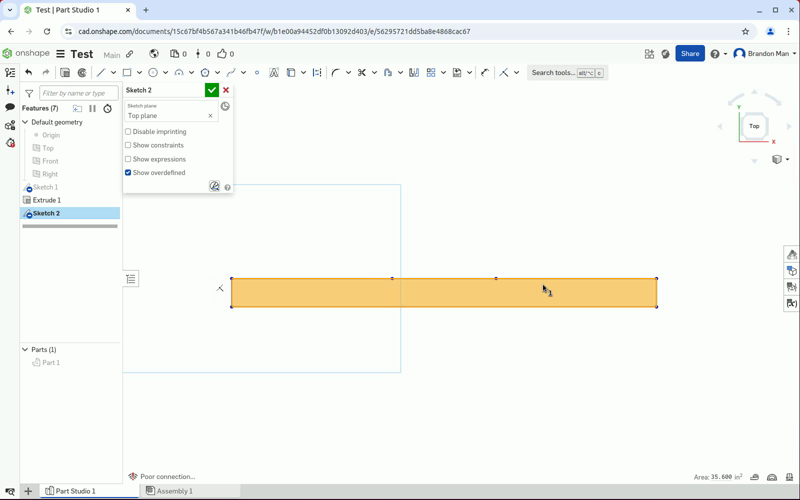
scroll(-6)
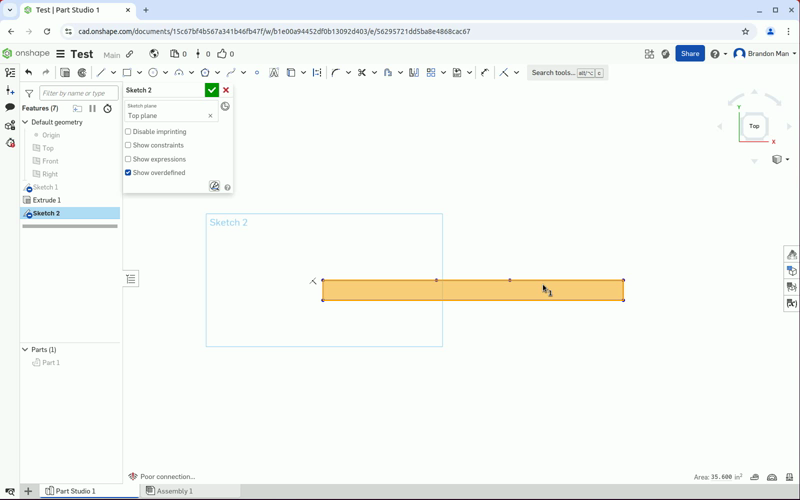
scroll(-6)
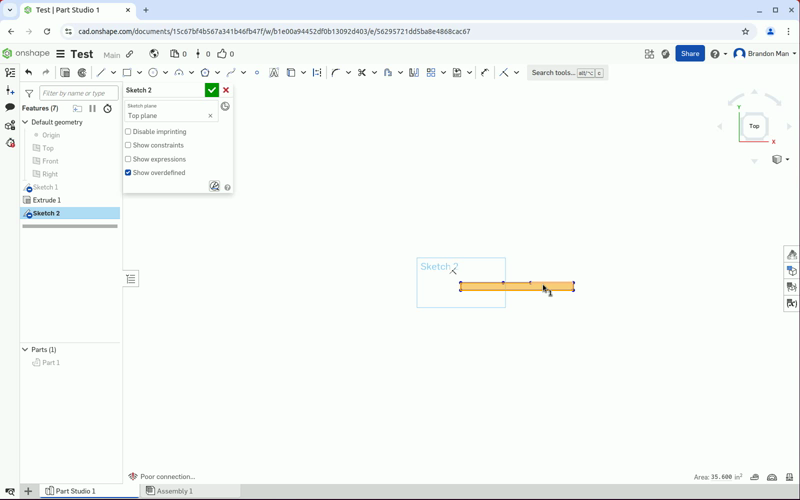
mouse_move(73, 352)
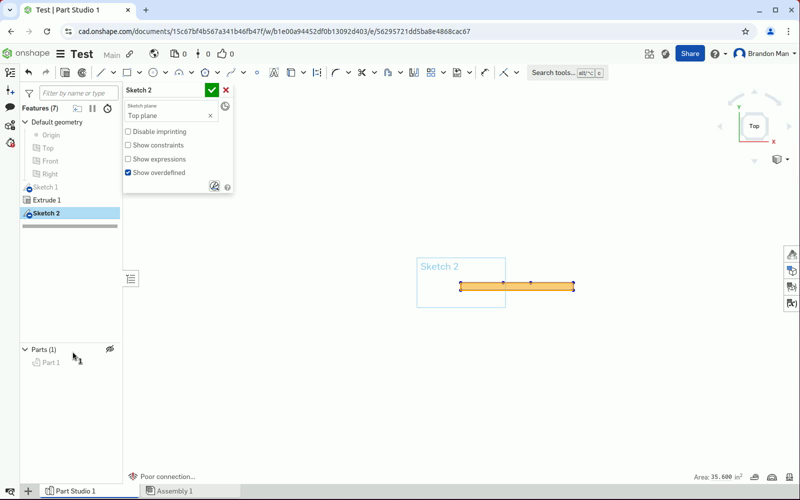
key(shift+y)
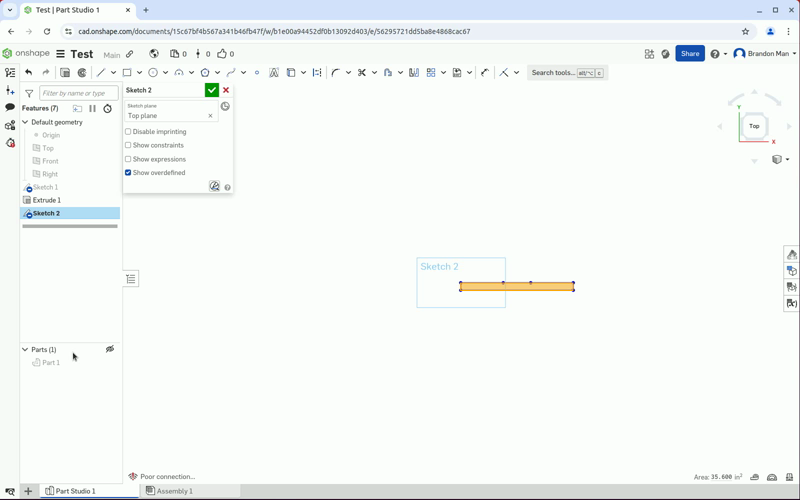
key(shift+e)
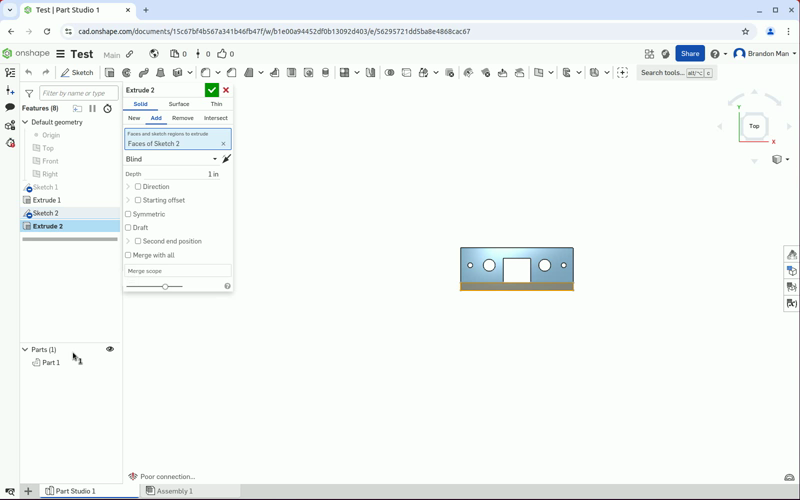
mouse_move(143, 106)
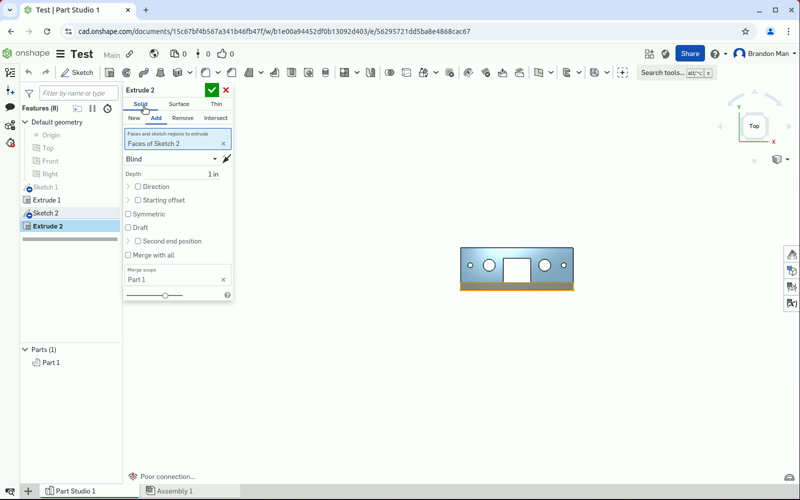
click(143, 106)
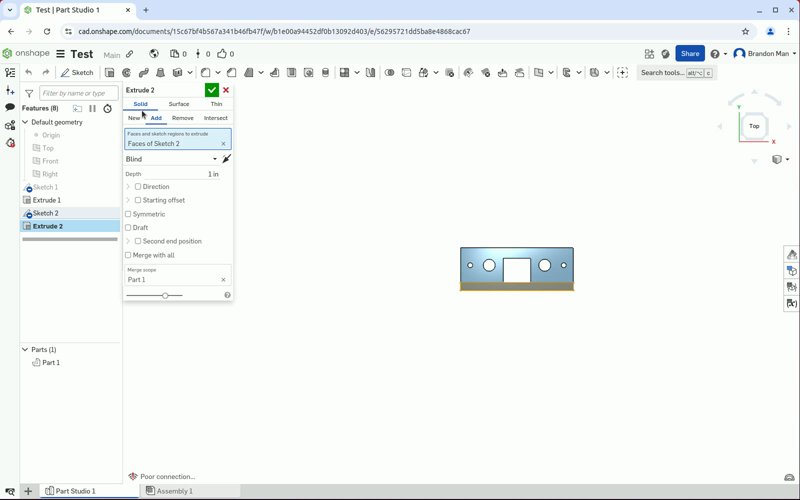
mouse_move(137, 120)
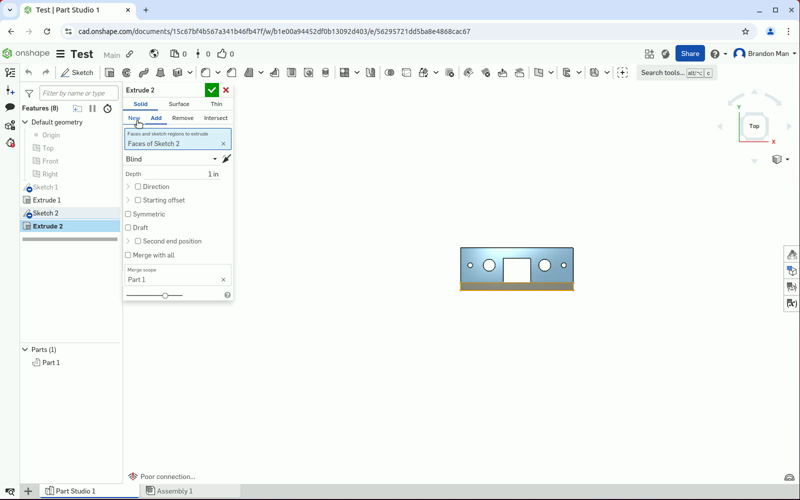
click(137, 120)
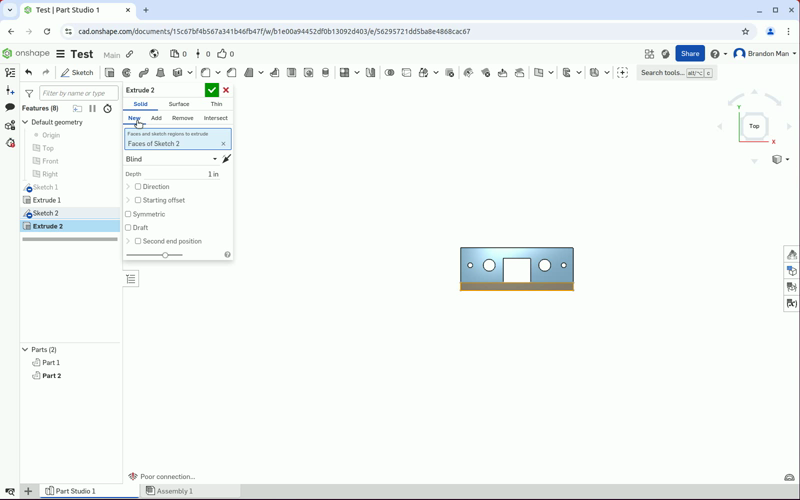
key(tab, 4)
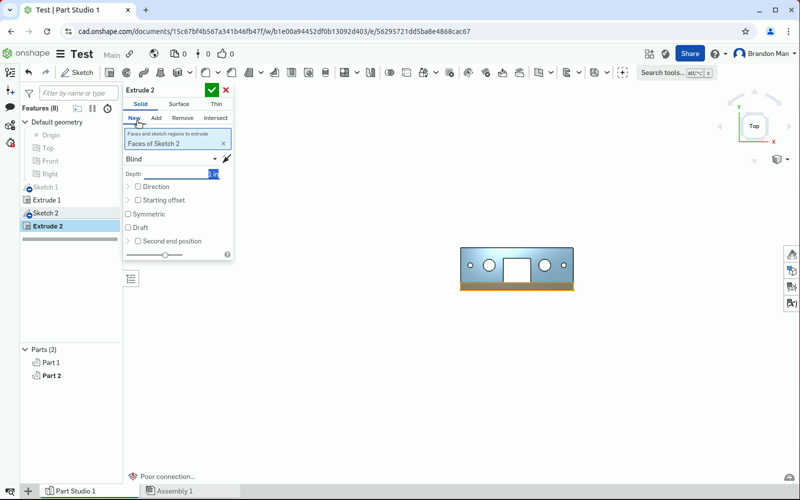
text(4.333)
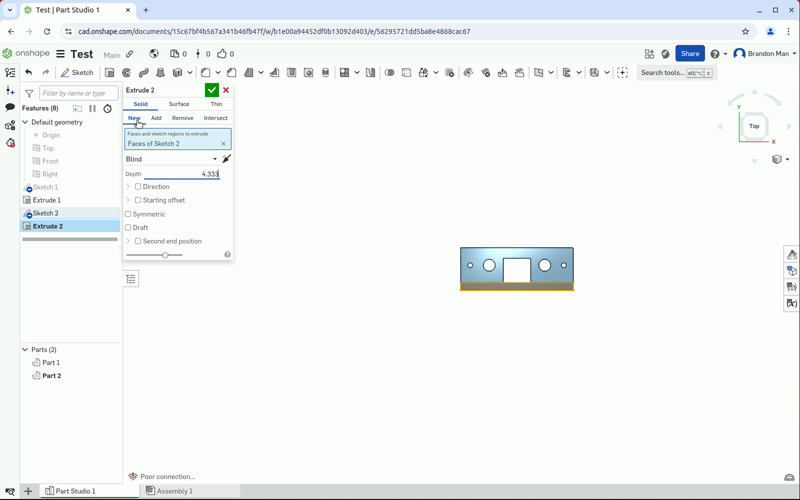
key(enter)
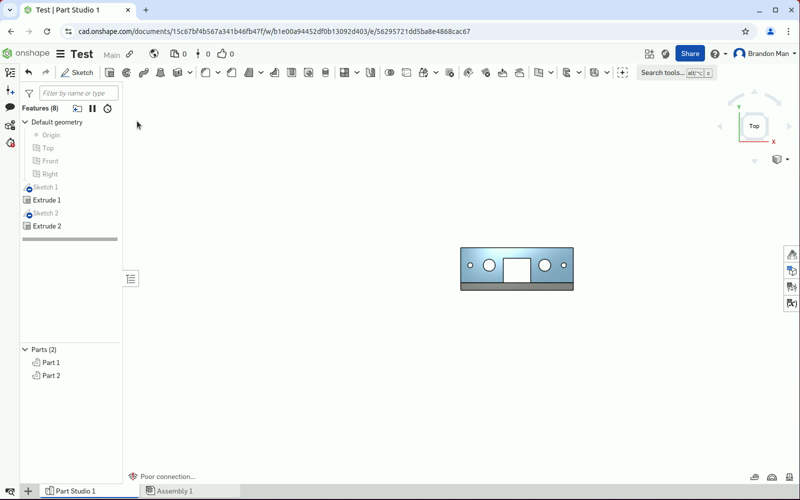
key(shift+h)
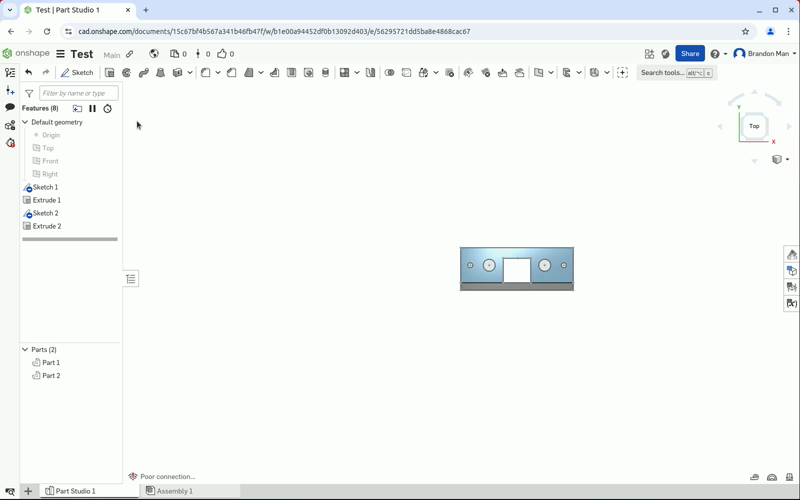
key(shift+h)
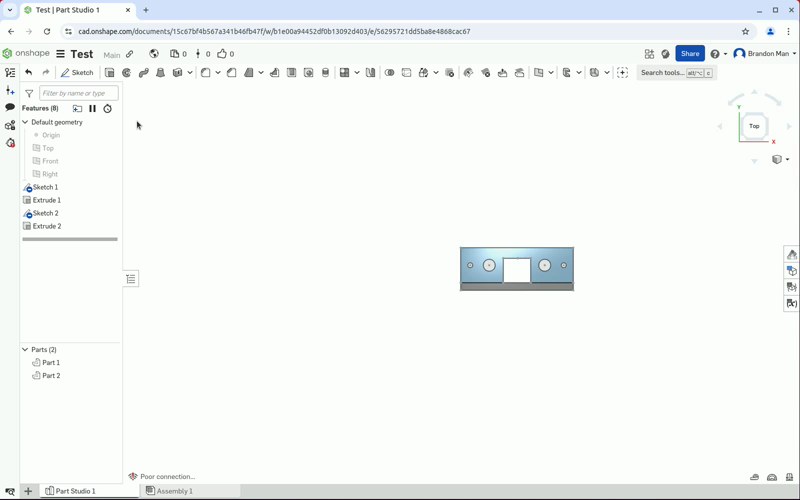
key(shift+7)
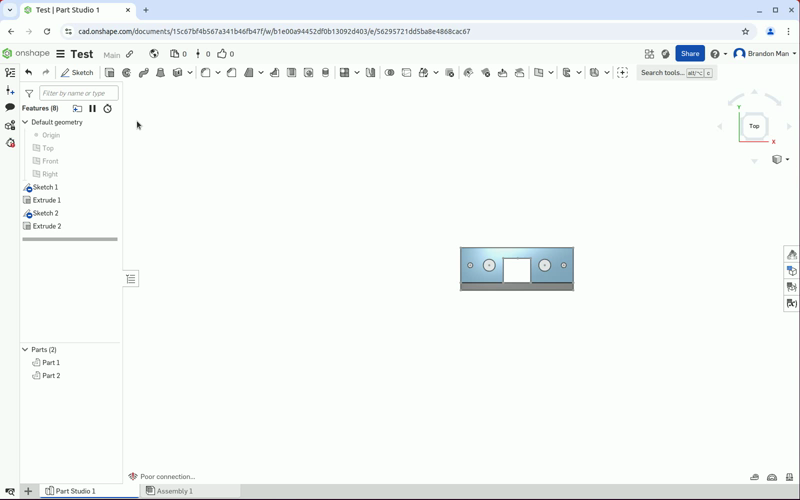
key(up, 3)
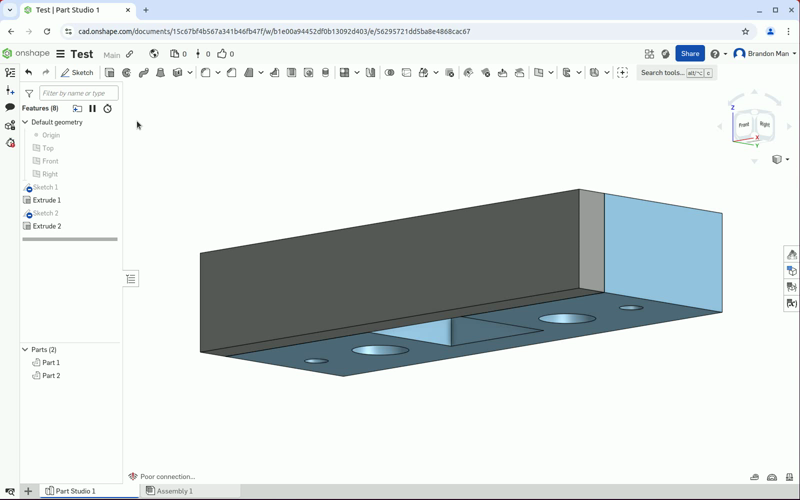
key(left, 3)
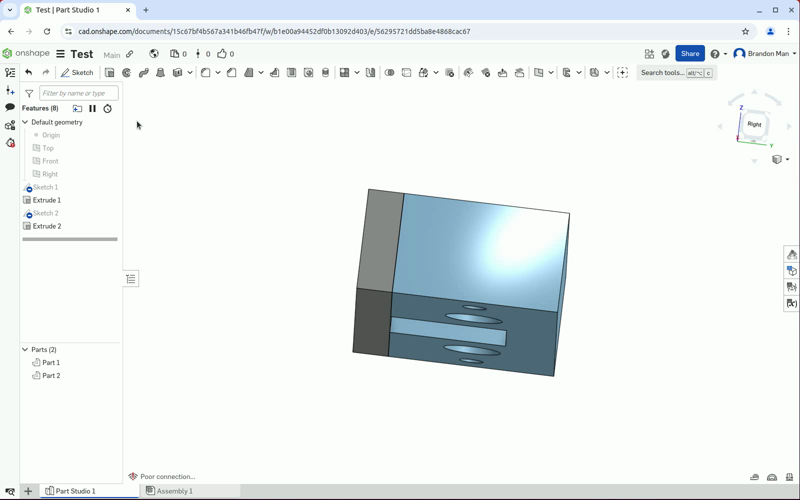
key(right, 3)
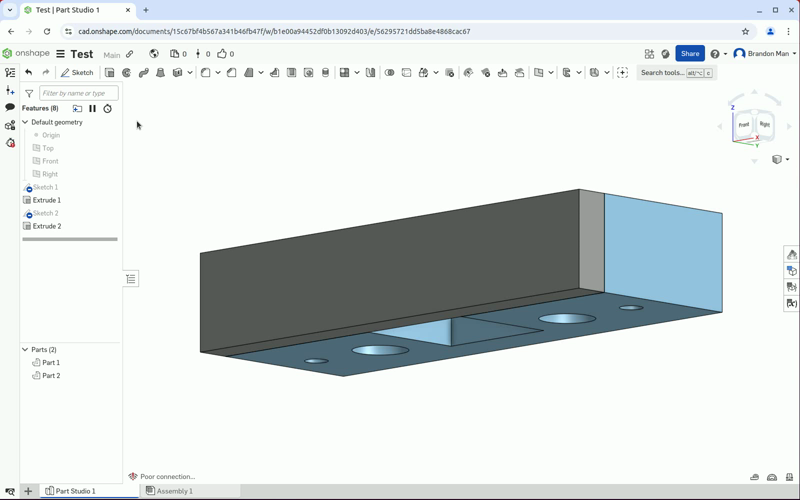
key(down, 3)
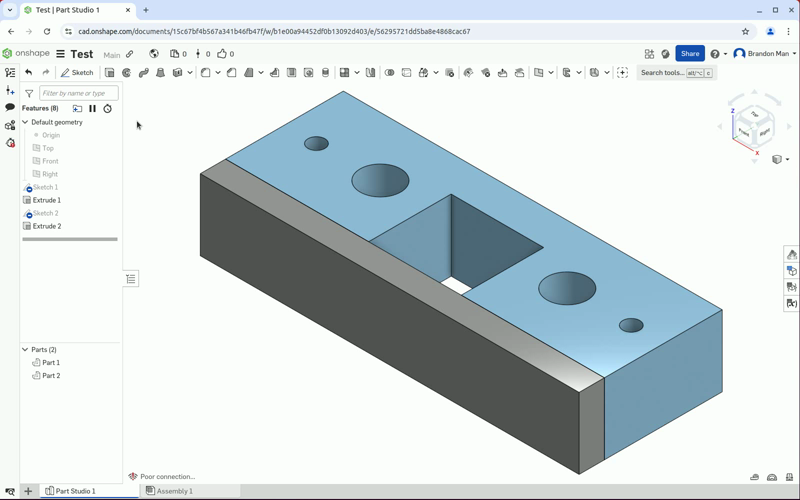
mouse_move(73, 189)
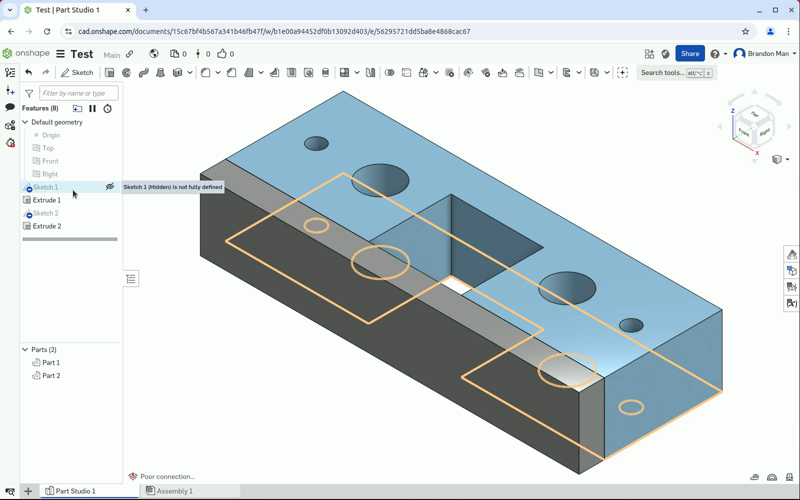
click(73, 189)